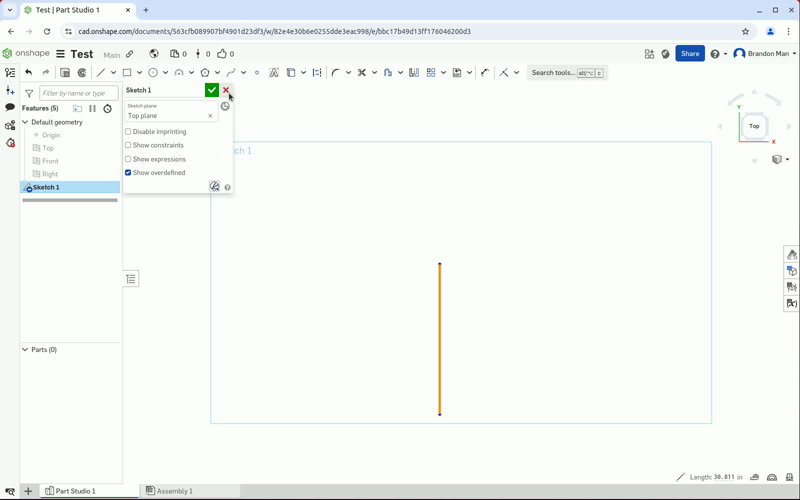
key(shift+h)
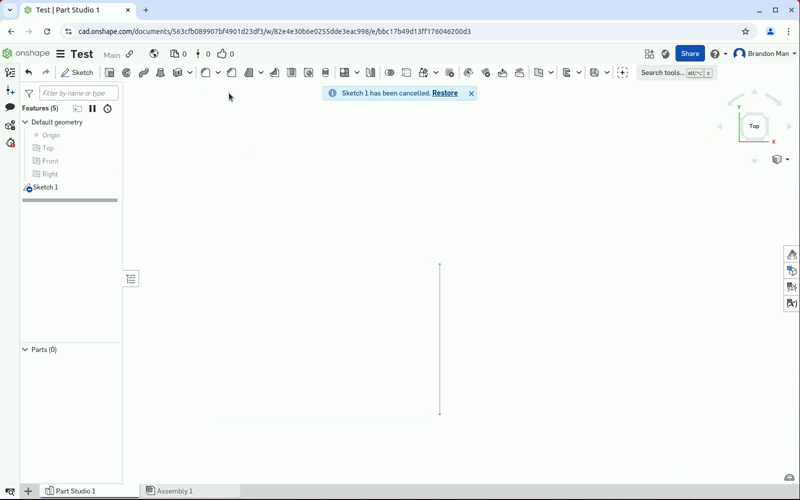
key(shift+s)
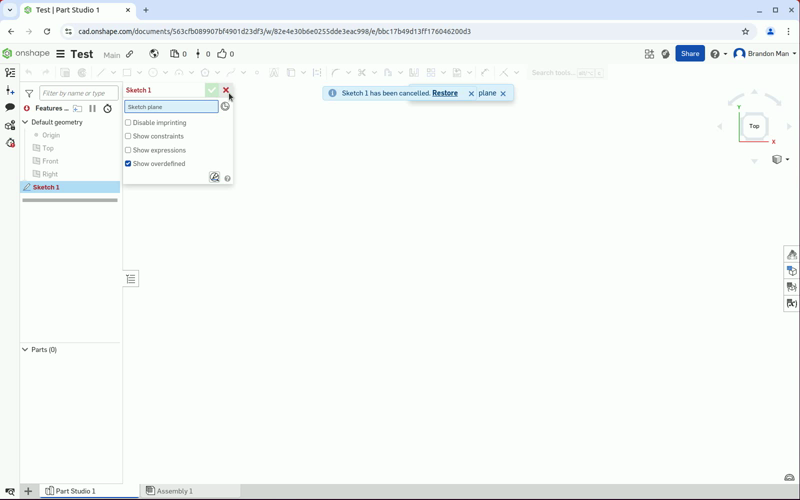
mouse_move(73, 150)
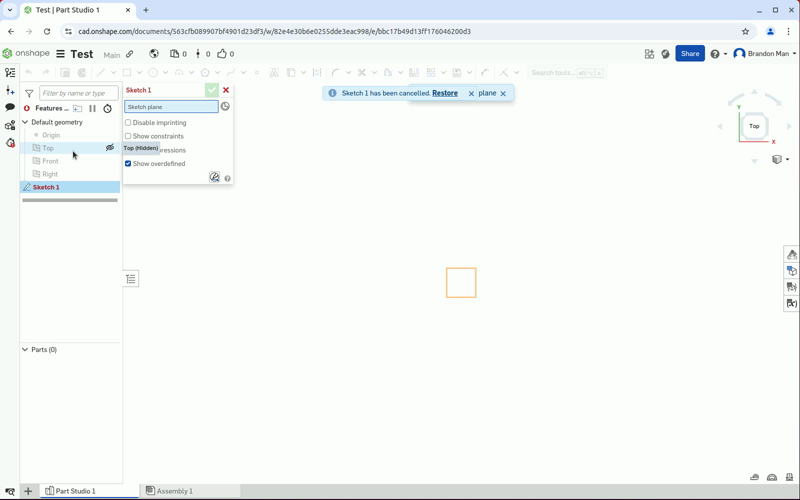
click(73, 150)
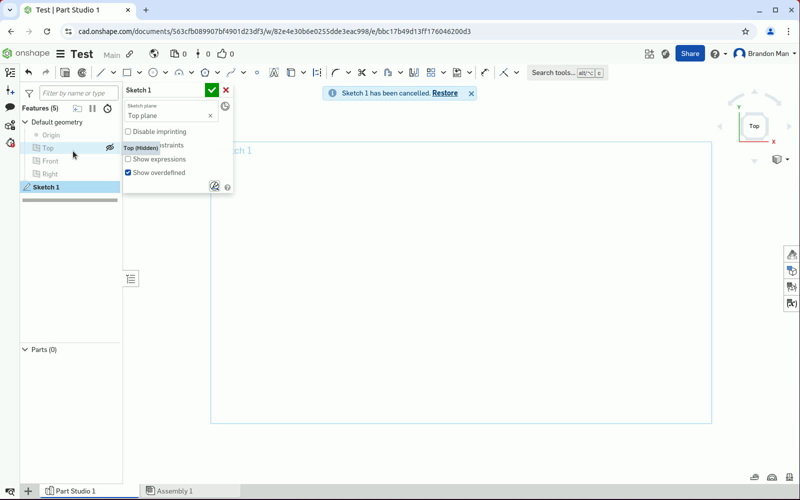
mouse_move(73, 352)
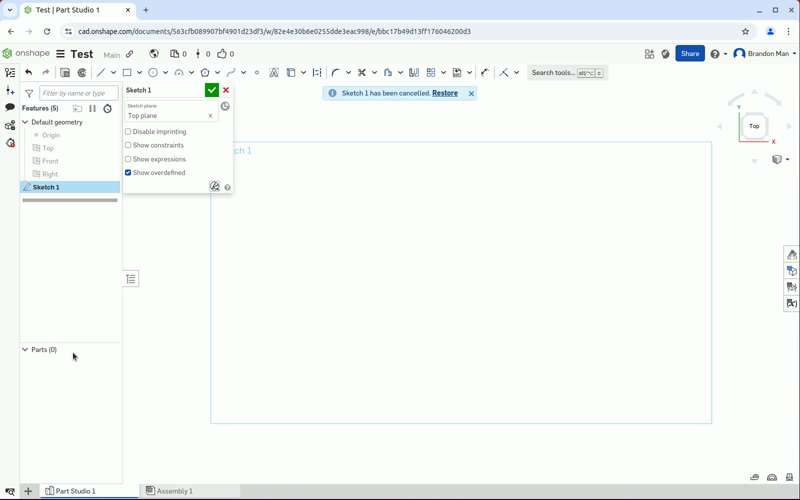
key(y)
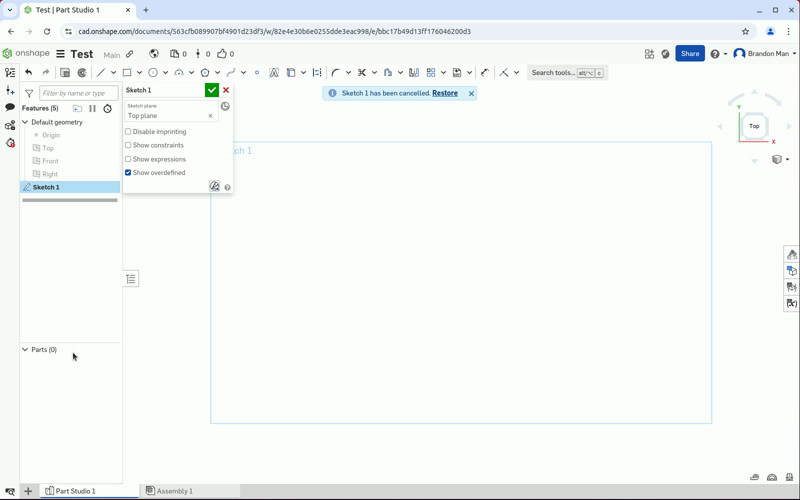
key(l)
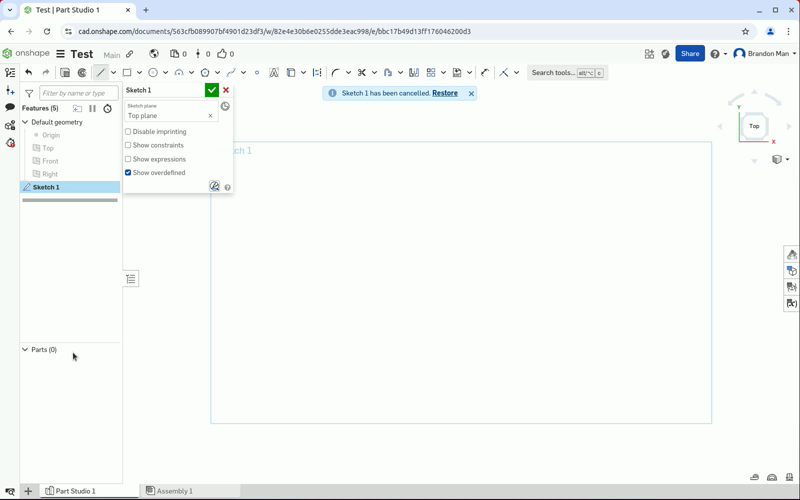
key_down(shift)
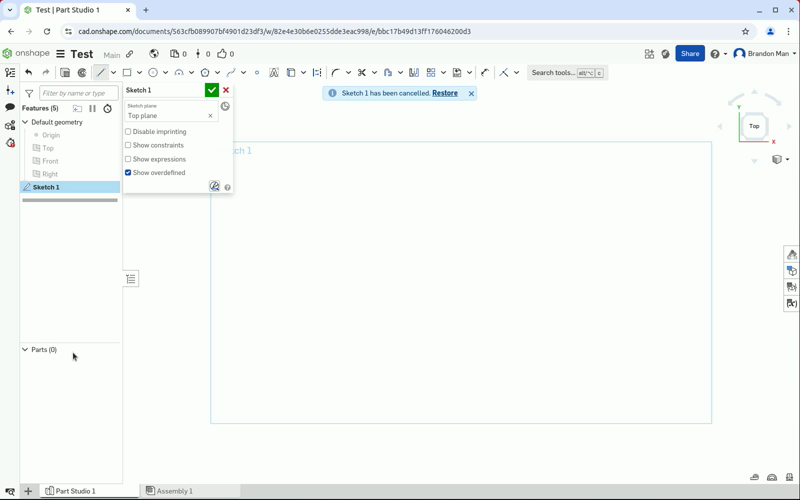
mouse_move(376, 339)
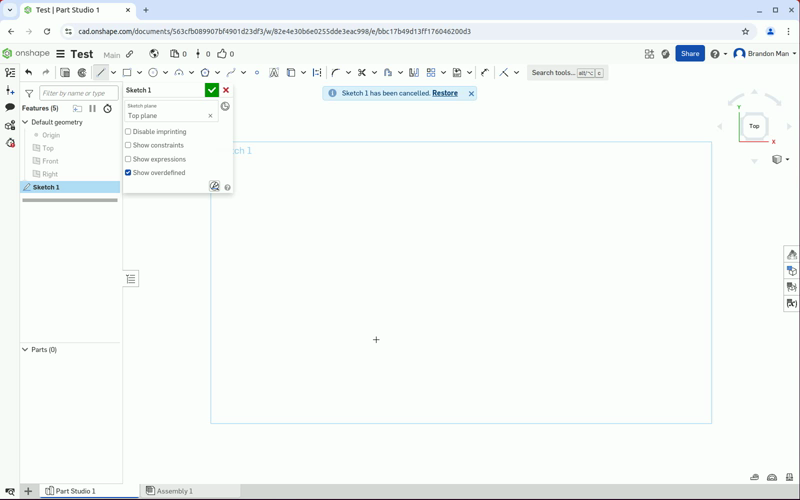
click(376, 339)
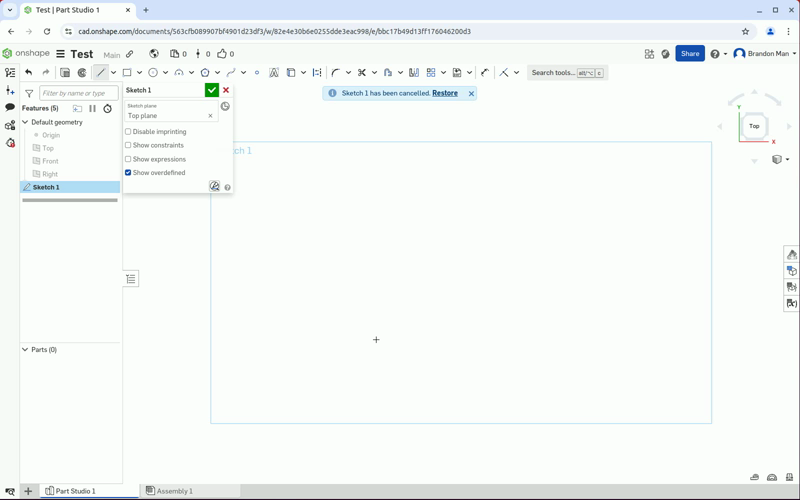
key_up(shift)
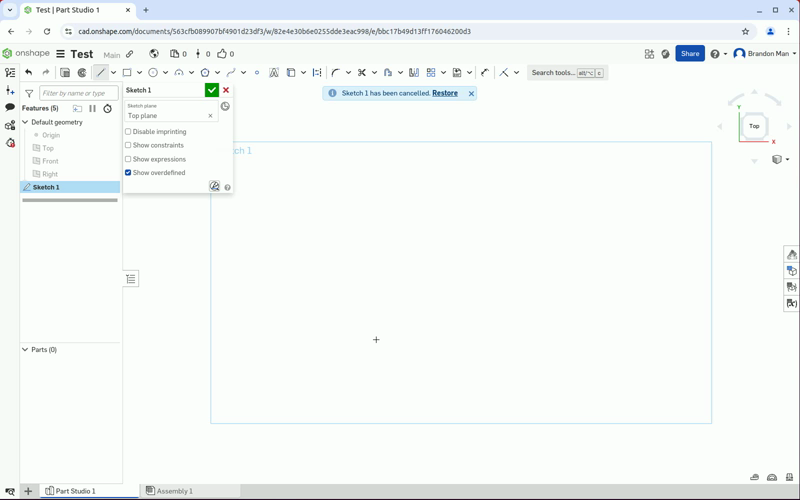
key_down(shift)
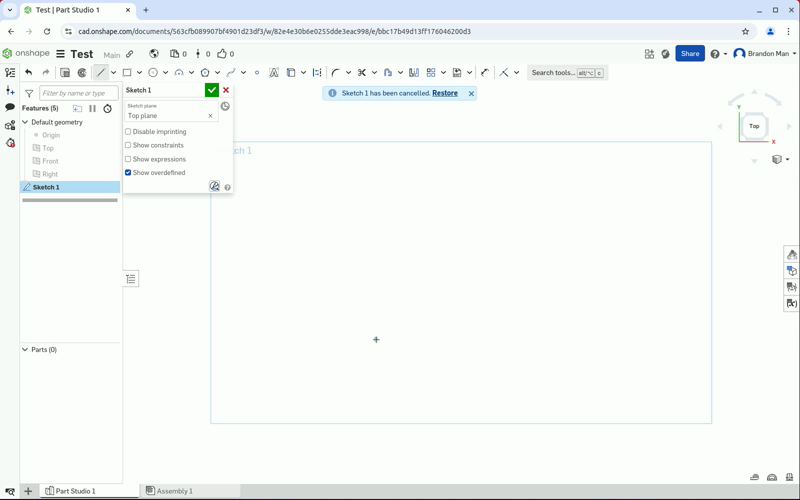
mouse_move(544, 339)
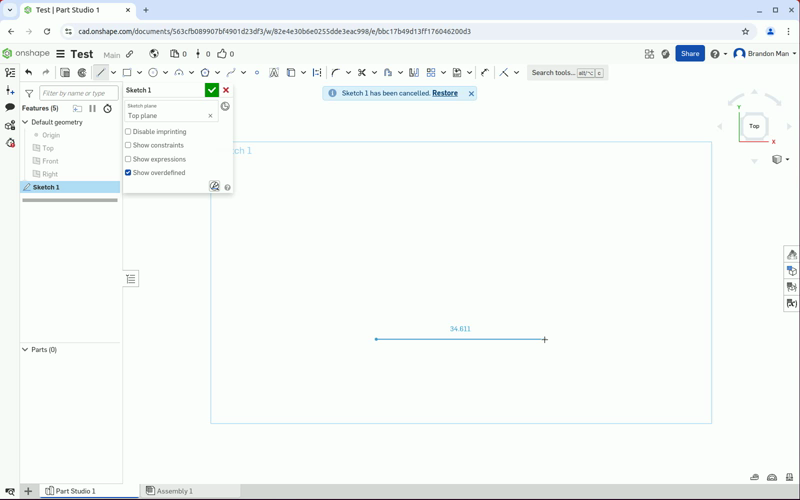
click(544, 339)
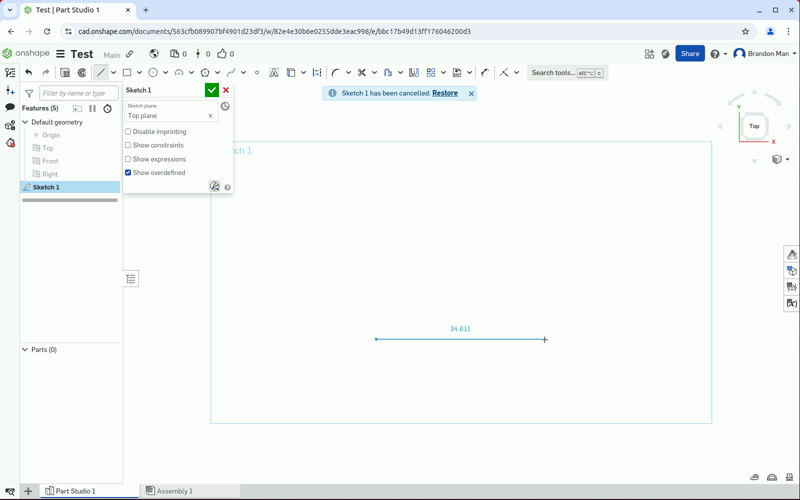
key_up(shift)
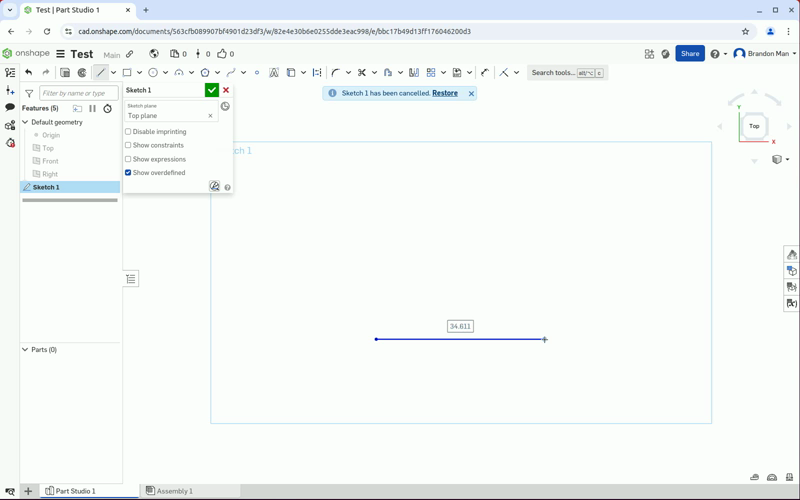
key_down(shift)
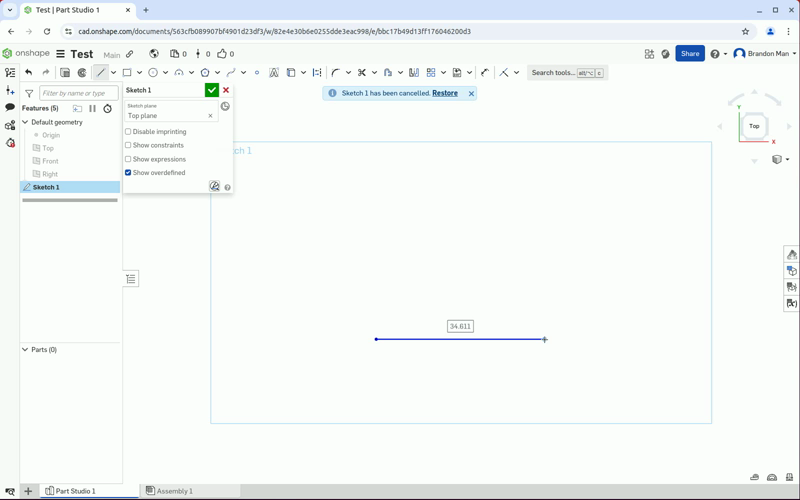
mouse_move(544, 227)
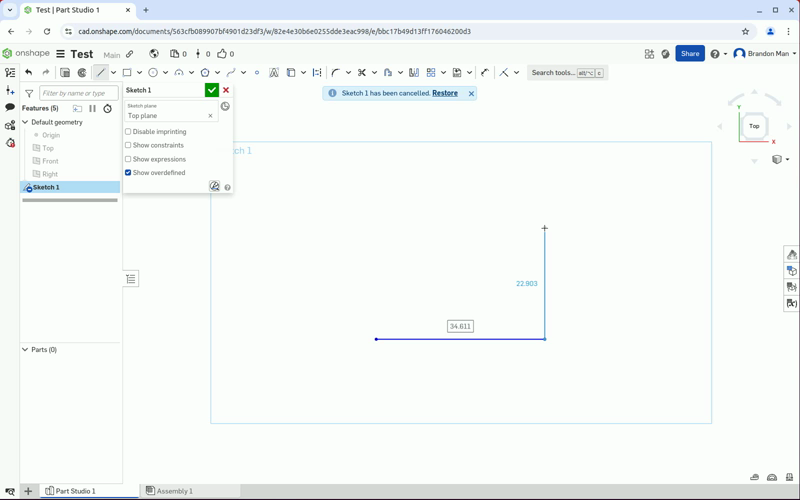
click(544, 227)
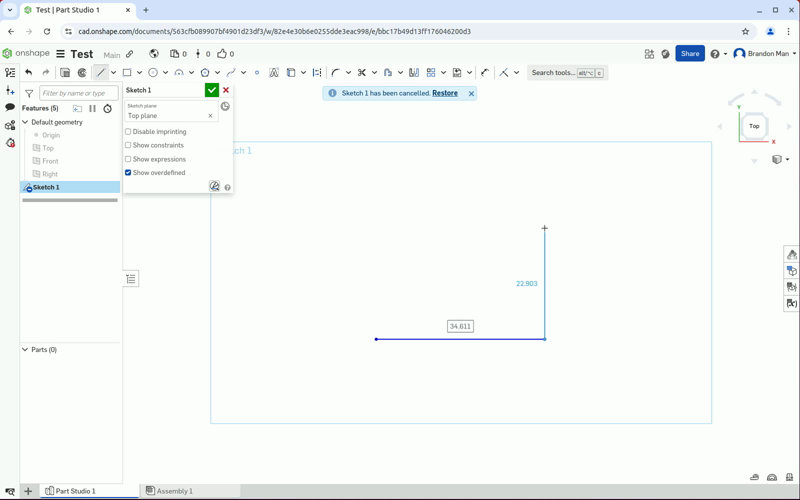
key_up(shift)
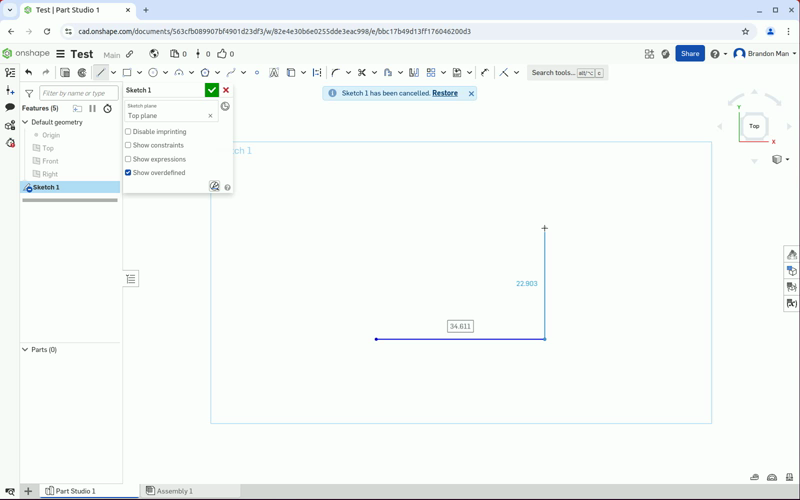
key_down(shift)
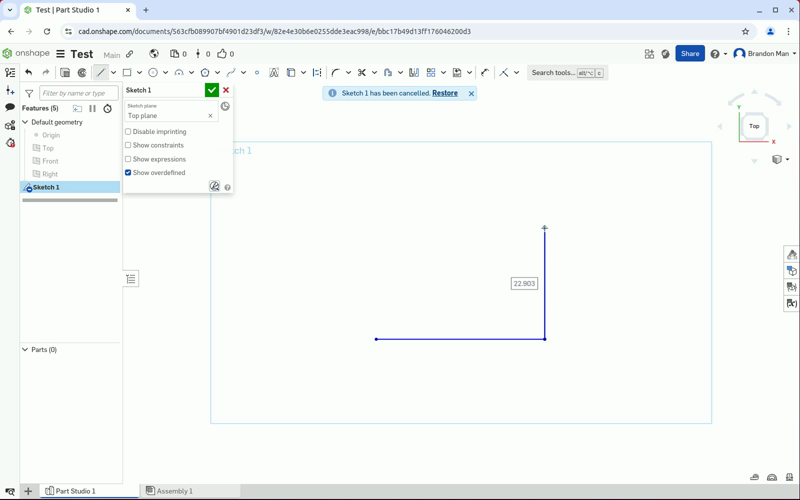
mouse_move(376, 227)
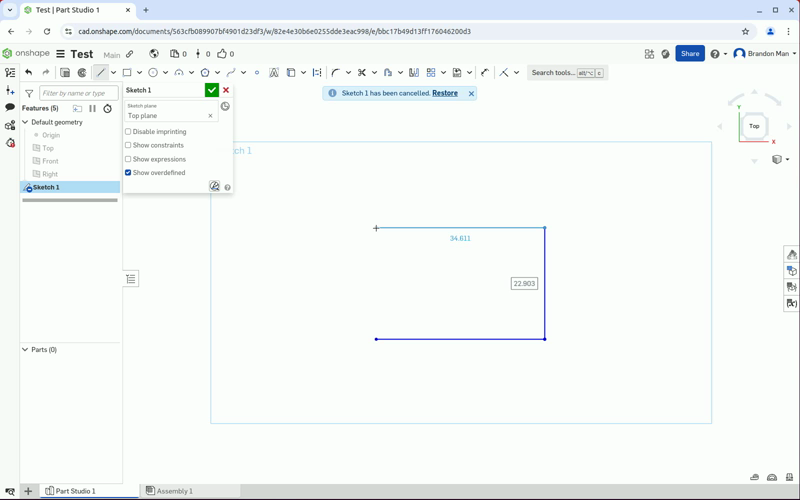
click(376, 227)
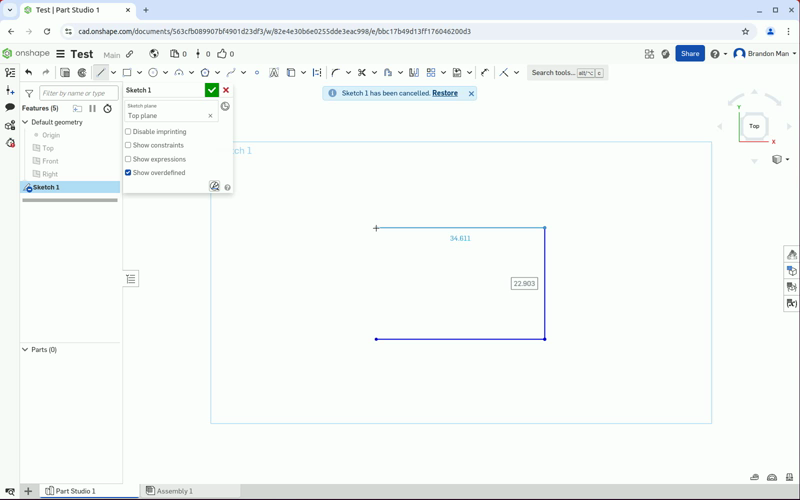
key_up(shift)
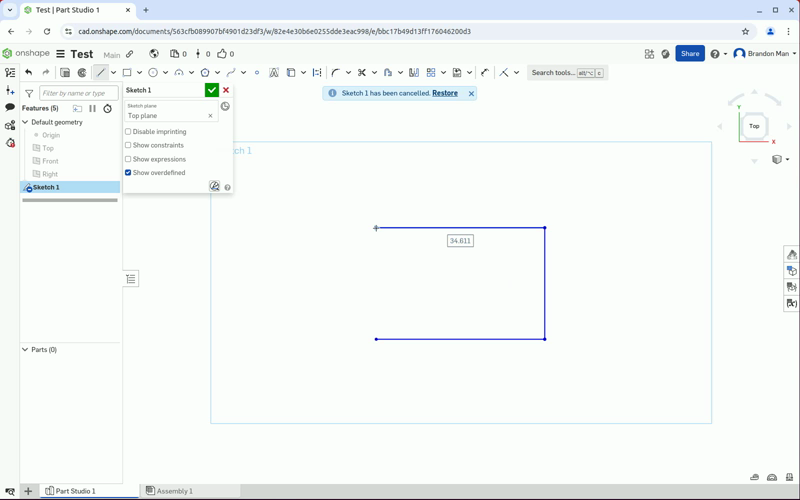
key_down(shift)
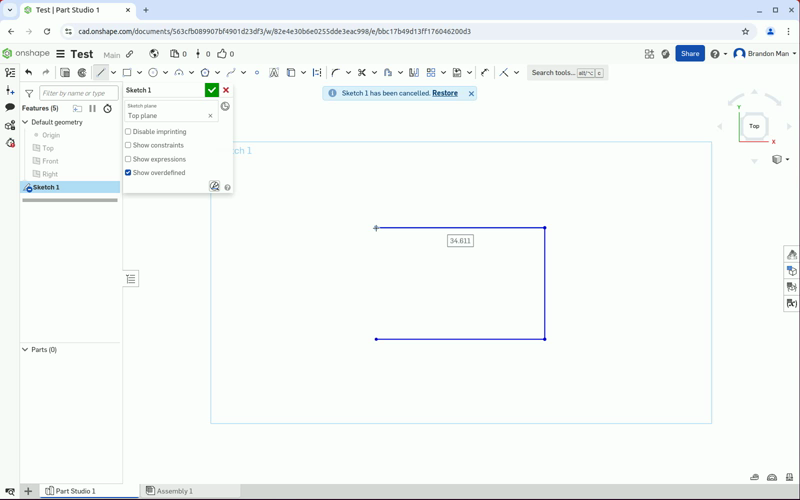
mouse_move(376, 339)
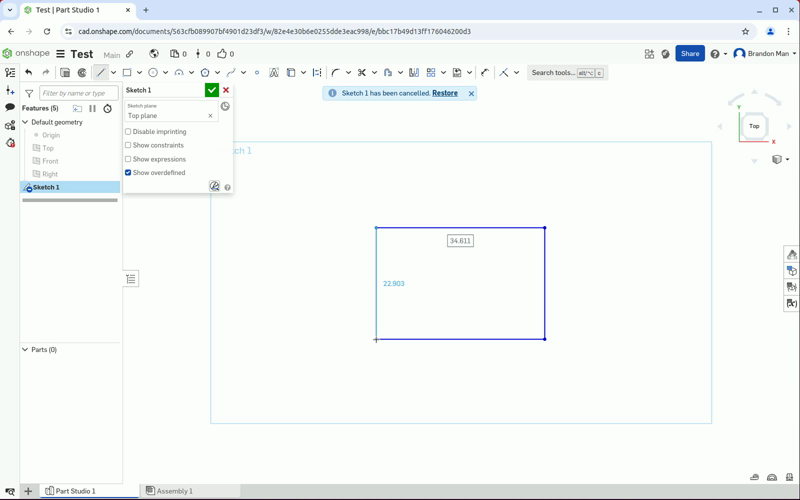
key_up(shift)
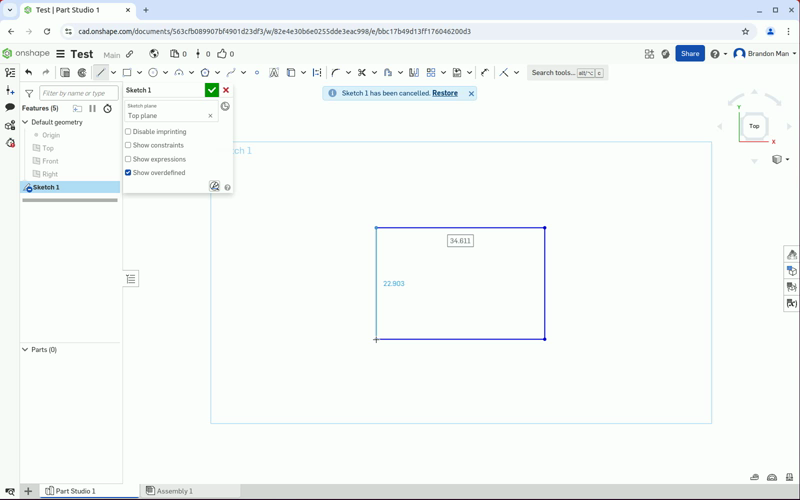
click(376, 339)
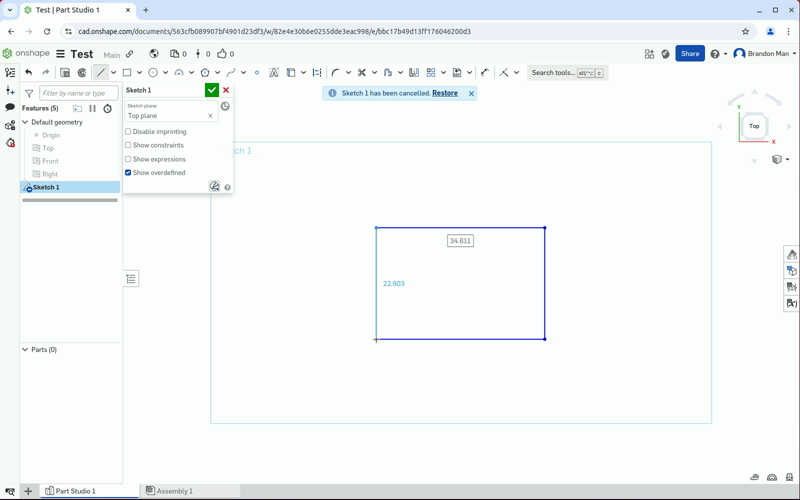
key(esc)
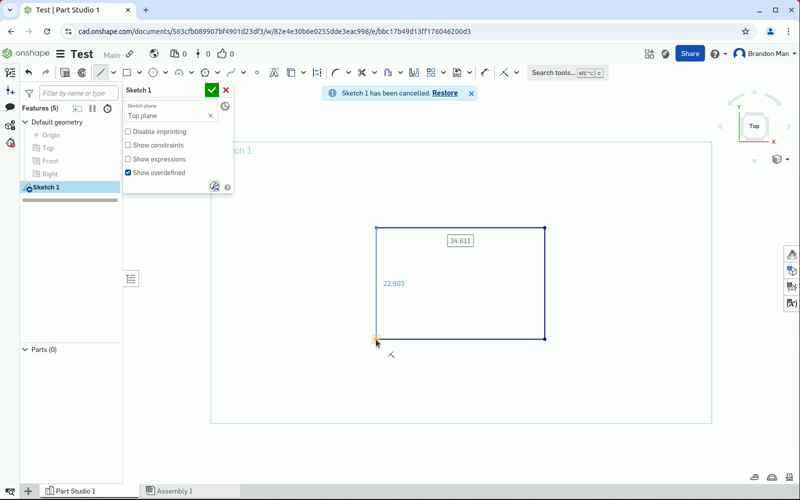
key(c)
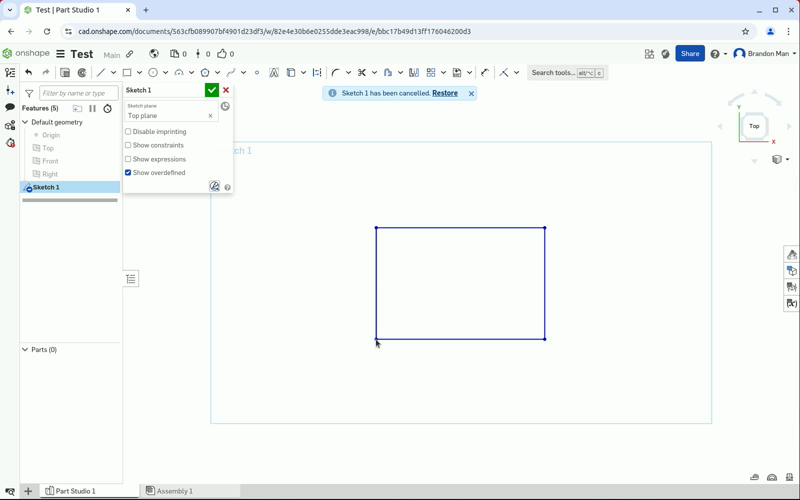
key_down(shift)
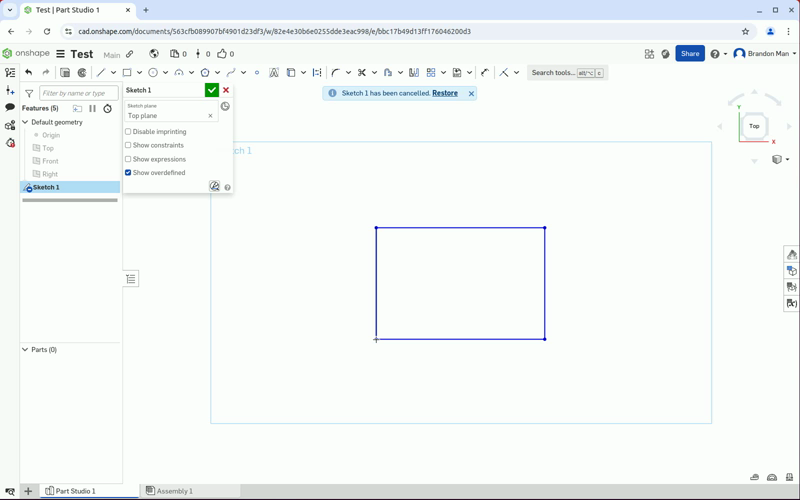
mouse_move(461, 282)
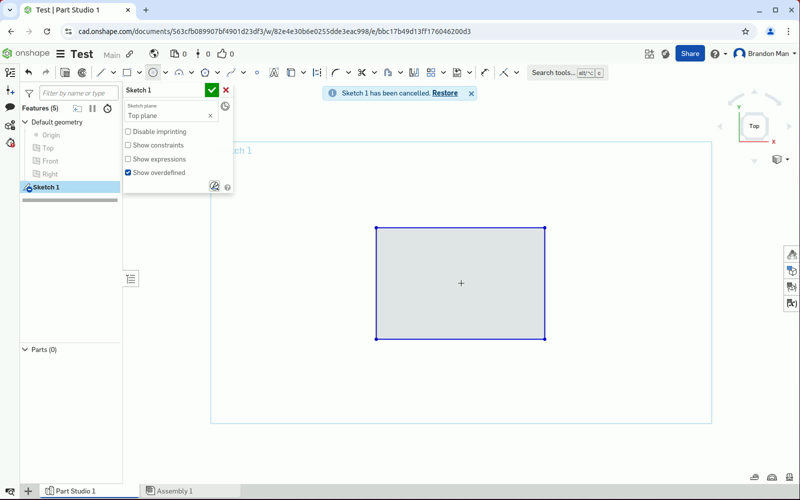
click(461, 282)
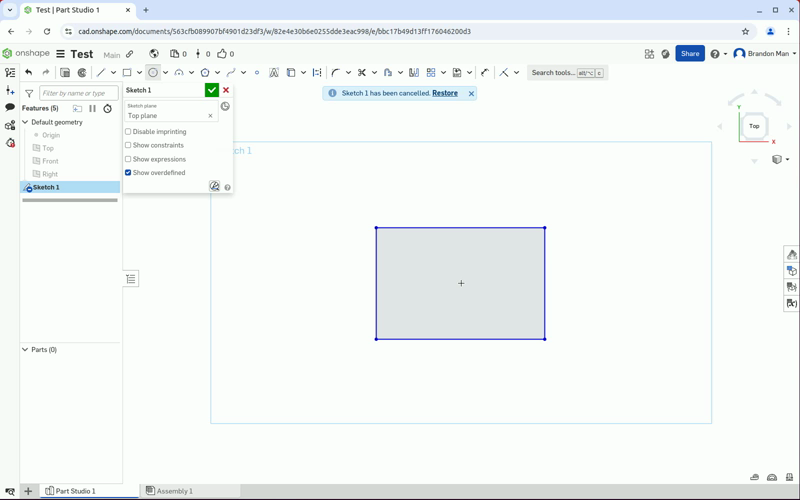
key_up(shift)
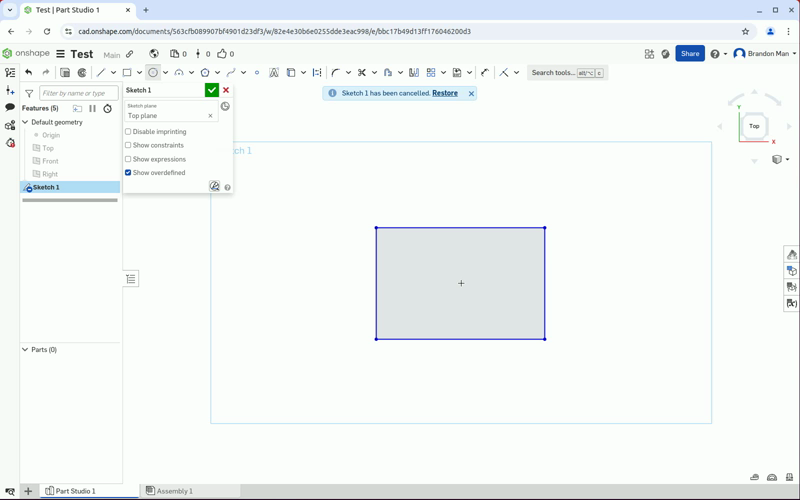
mouse_move(489, 282)
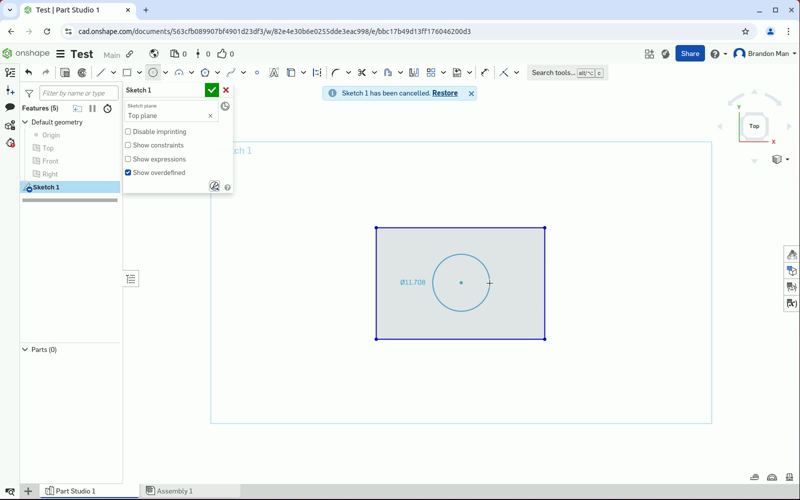
click(489, 282)
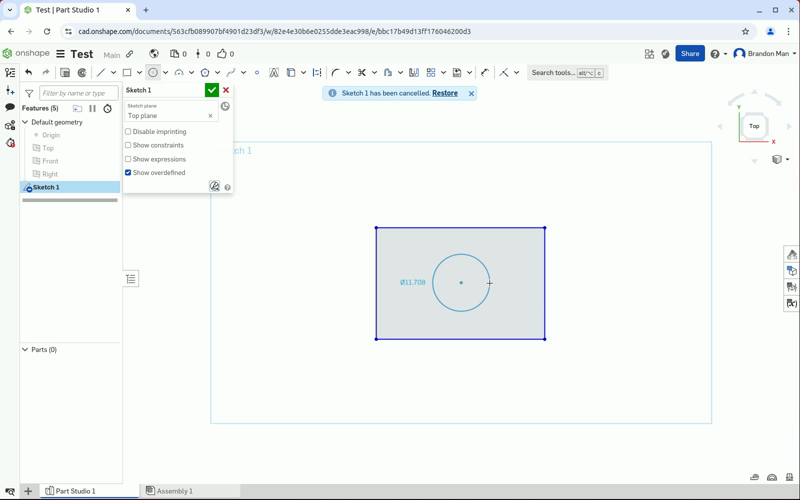
key(esc)
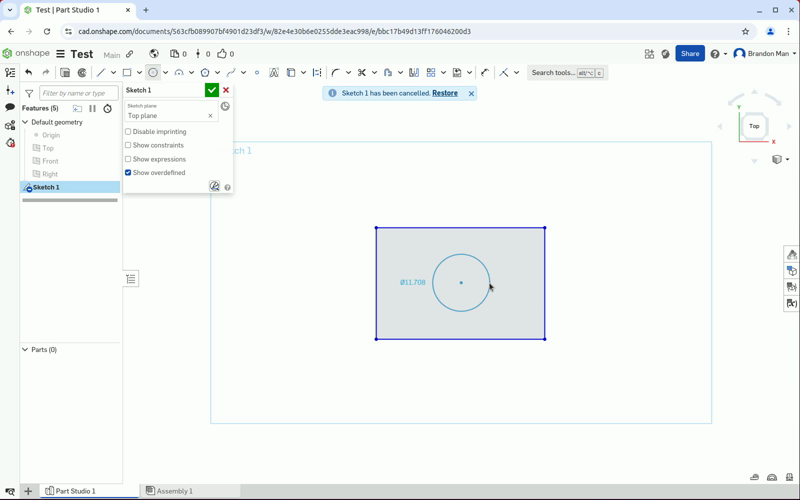
mouse_move(523, 270)
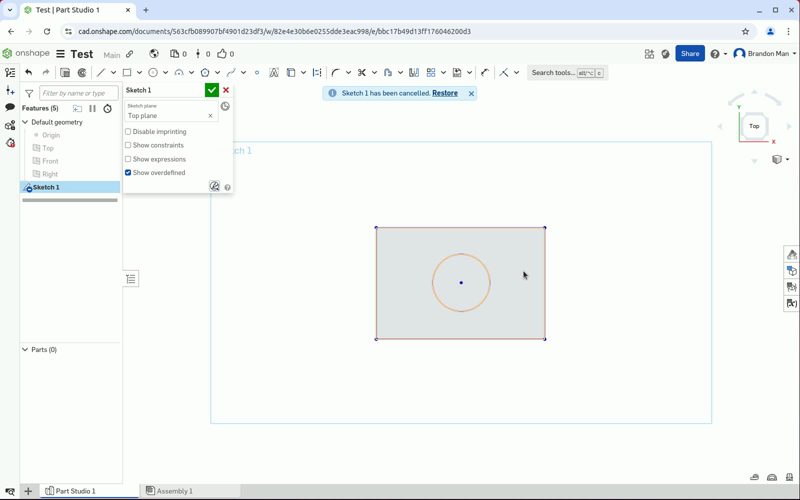
click(523, 270)
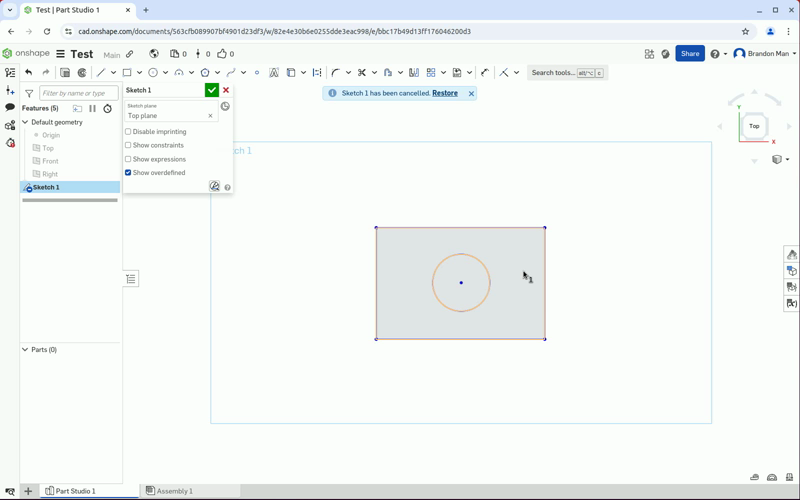
mouse_move(73, 352)
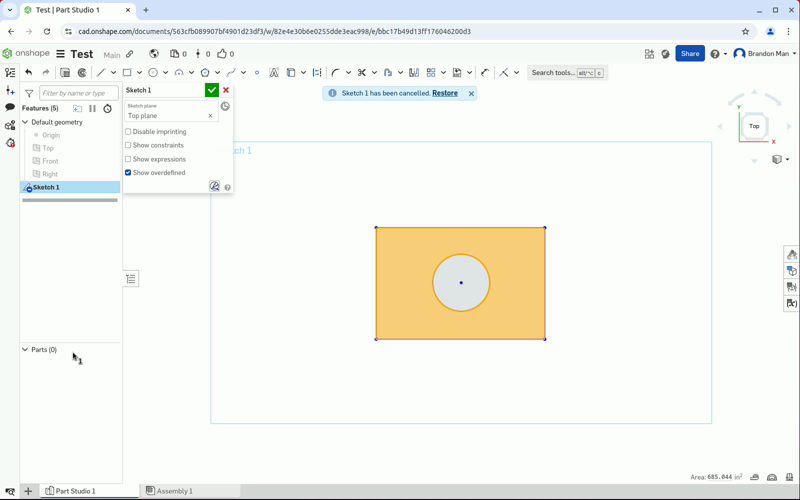
key(shift+y)
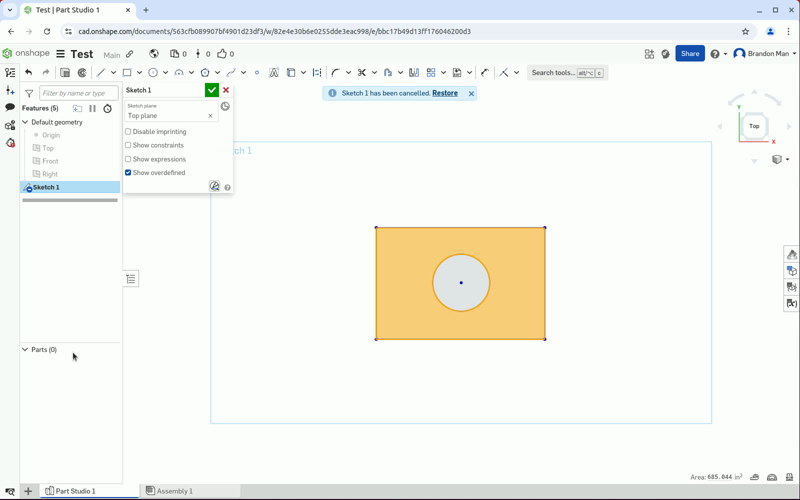
key(shift+e)
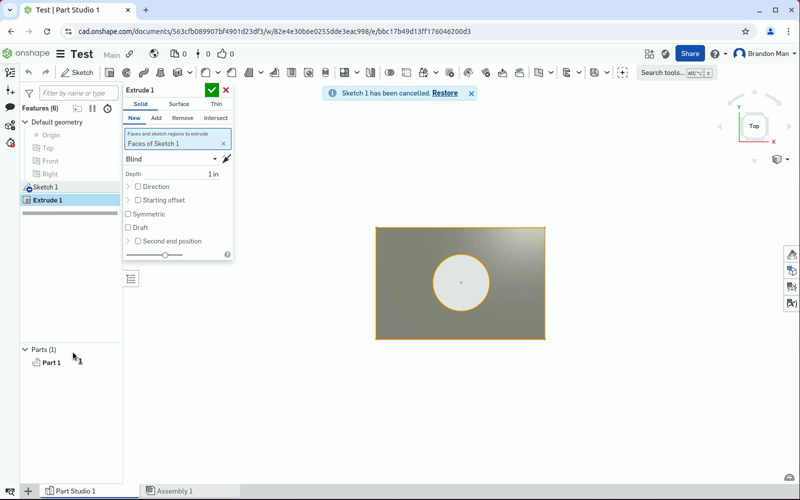
mouse_move(143, 106)
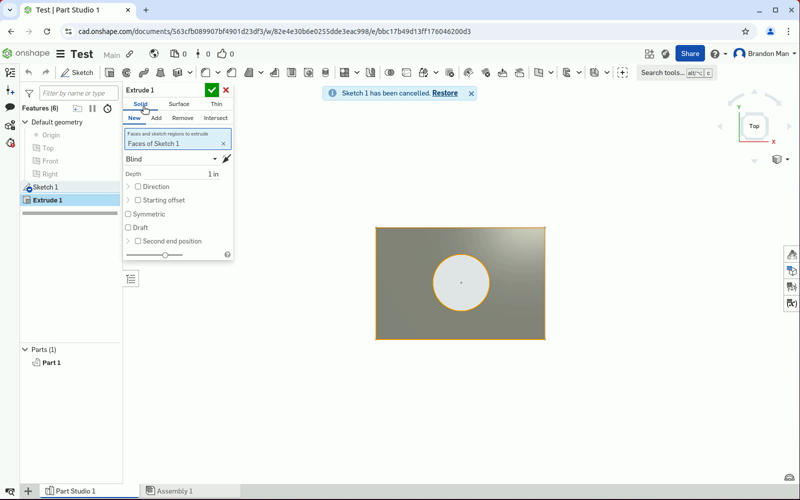
click(143, 106)
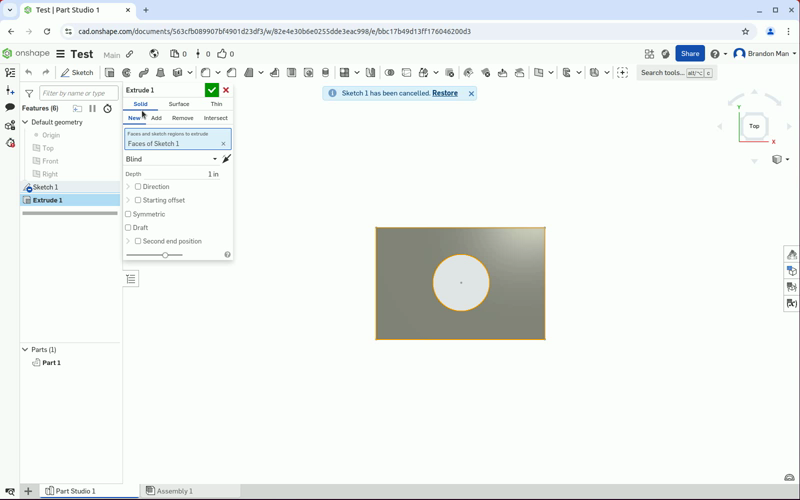
mouse_move(137, 120)
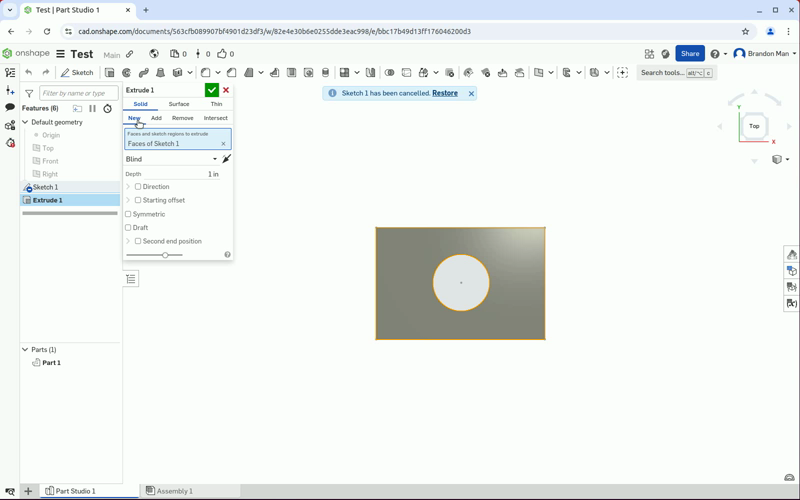
click(137, 120)
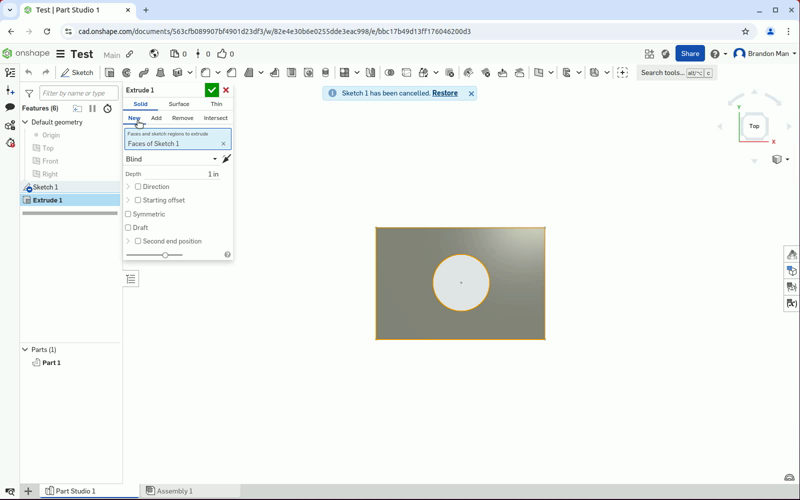
key(tab, 4)
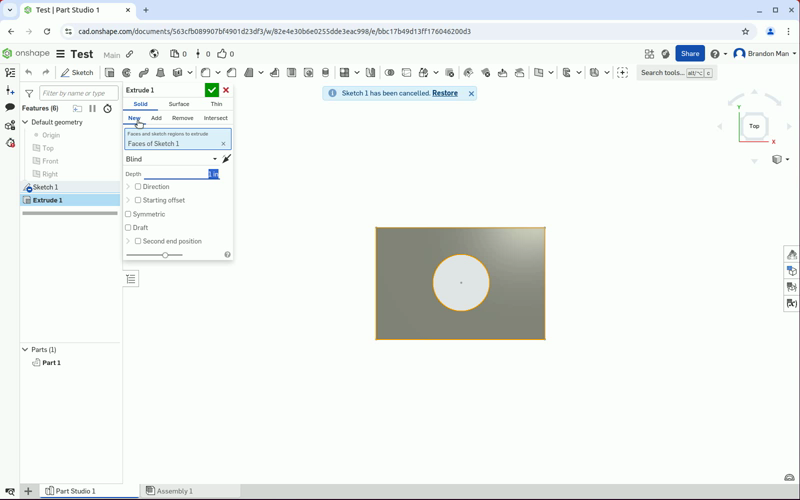
text(5.777)
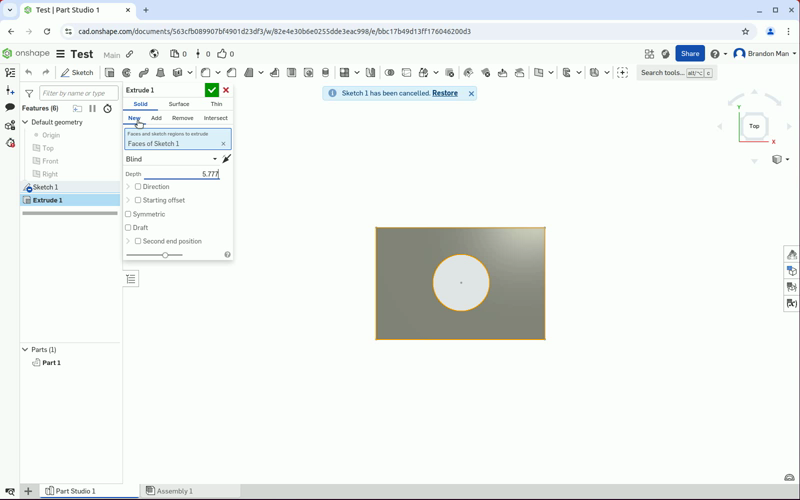
key(enter)
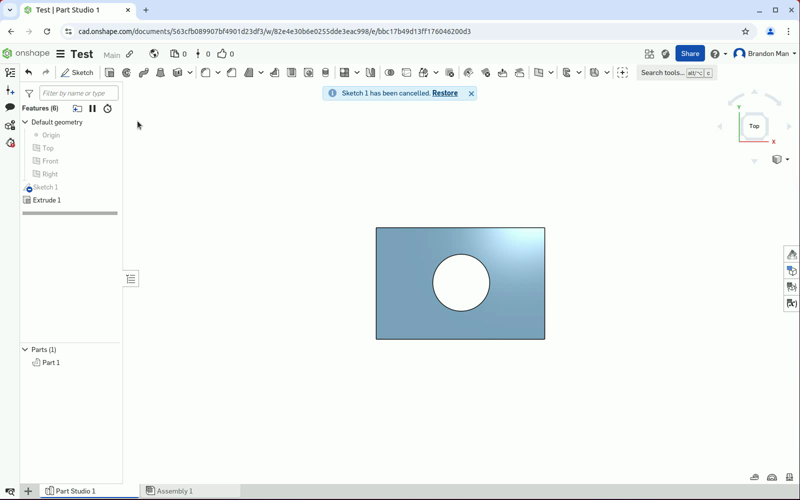
key(shift+h)
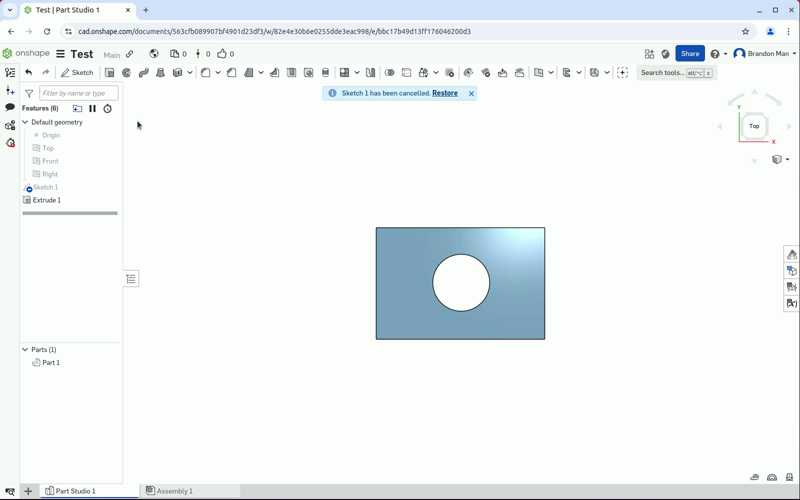
key(shift+h)
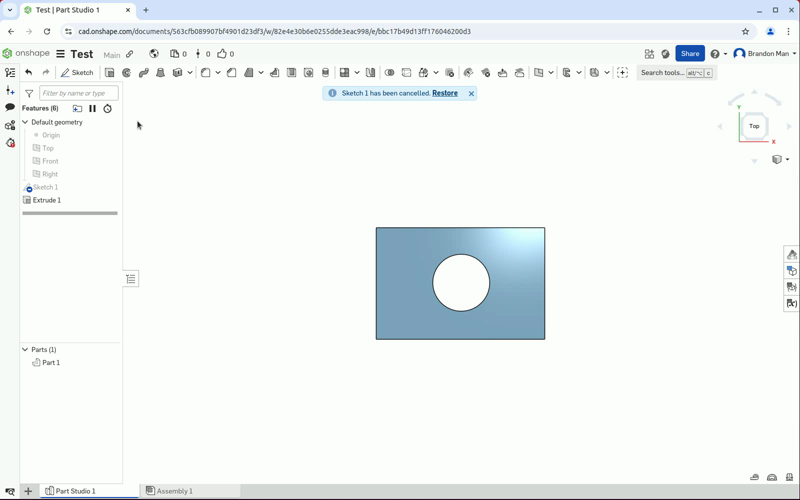
mouse_move(73, 189)
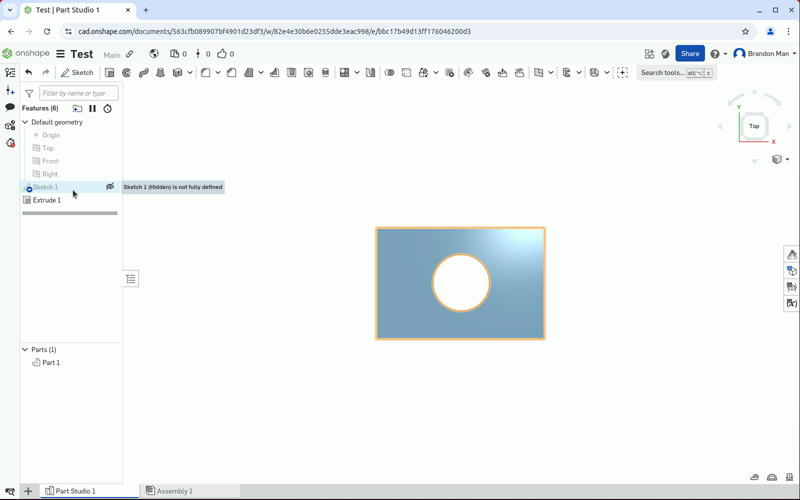
click(73, 189)
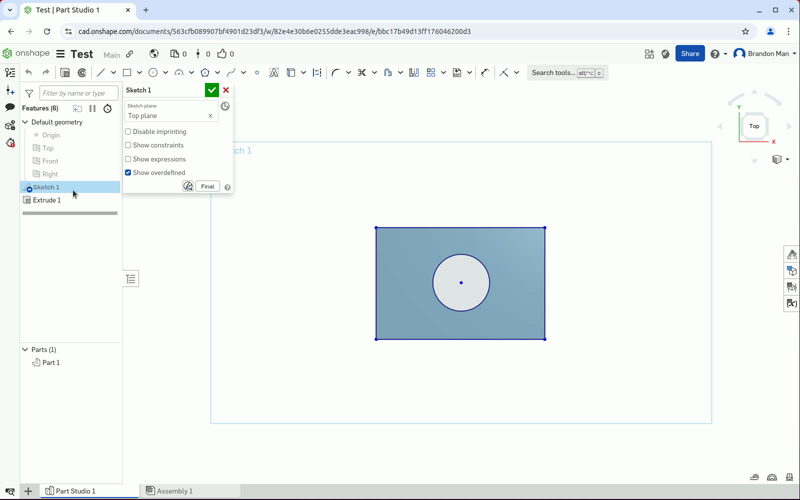
mouse_move(229, 92)
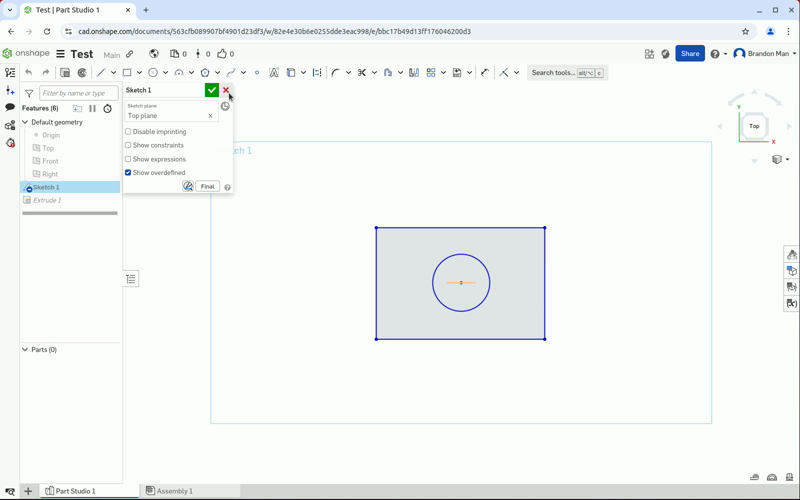
click(229, 92)
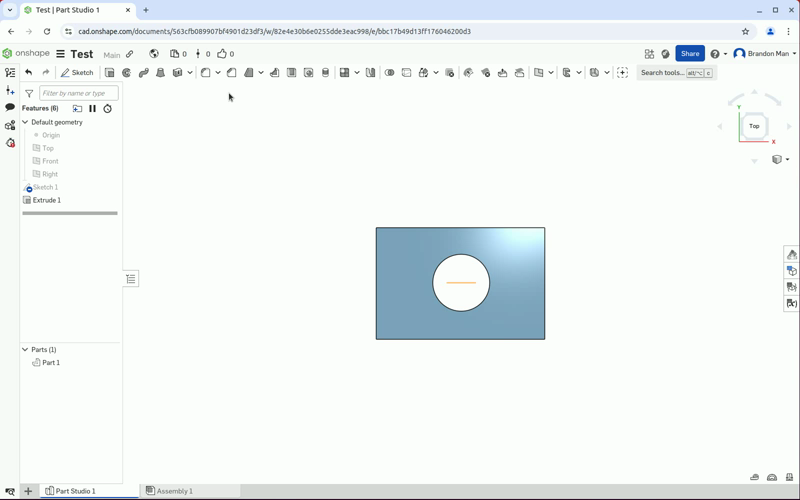
mouse_move(541, 75)
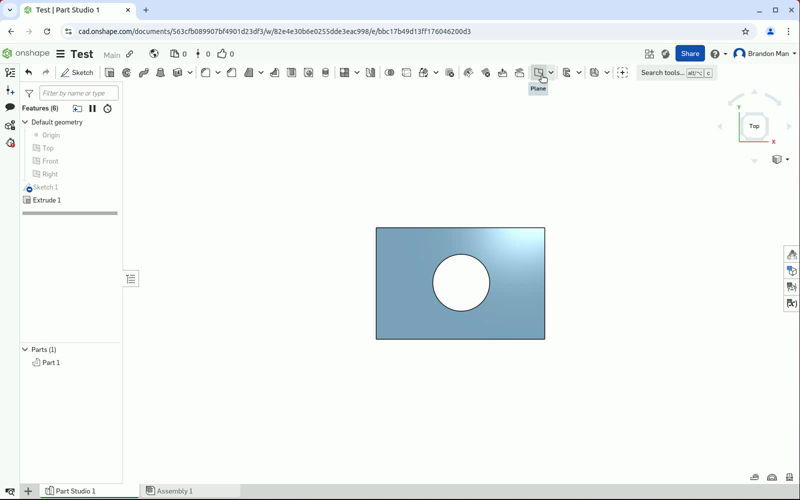
click(541, 75)
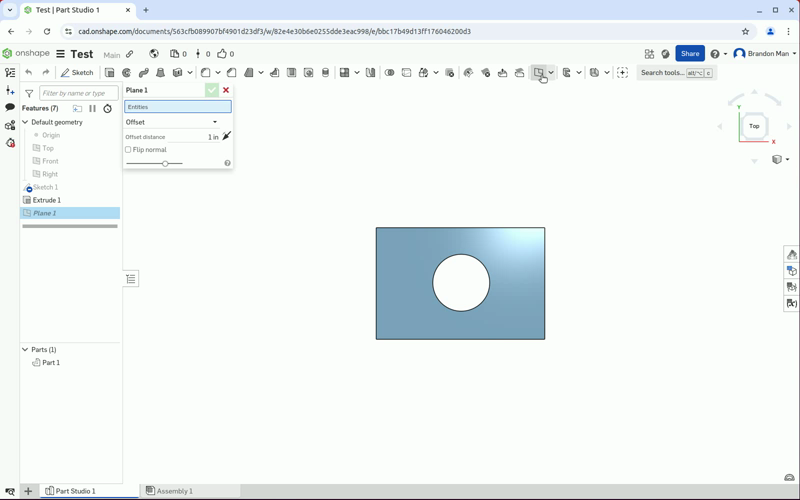
mouse_move(73, 150)
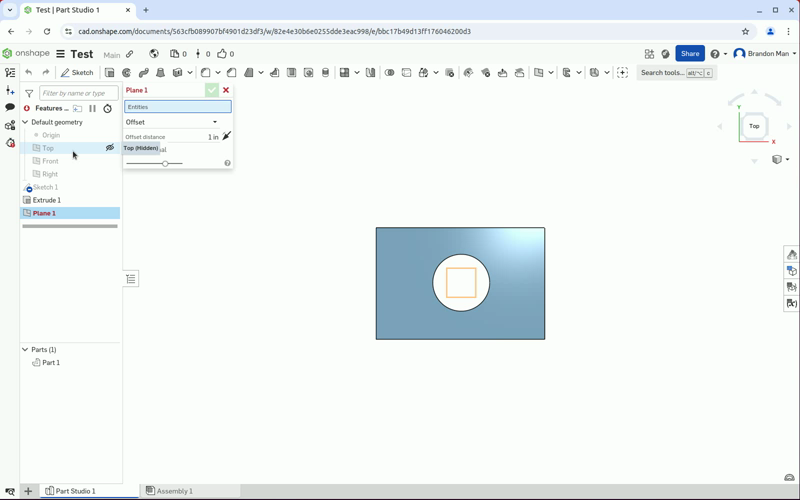
click(73, 150)
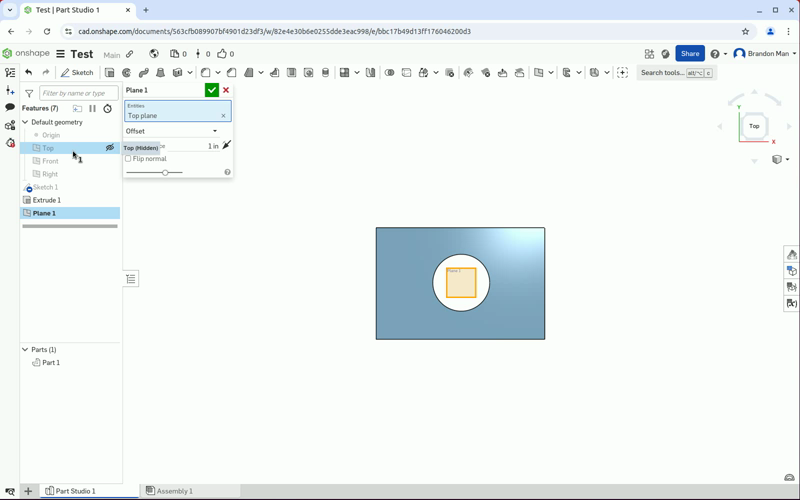
key(tab, 2)
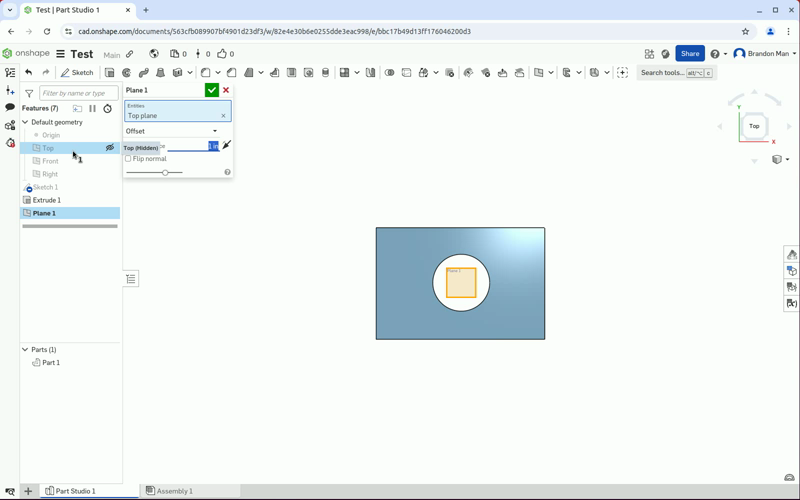
text(5.792)
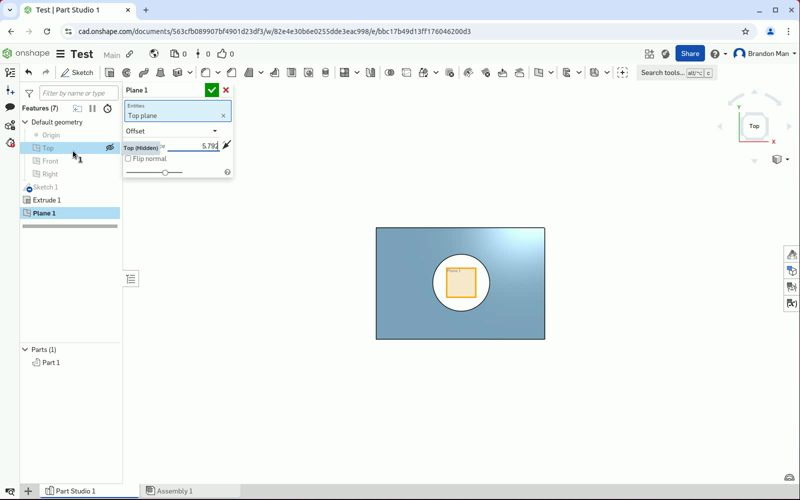
key(enter, 2)
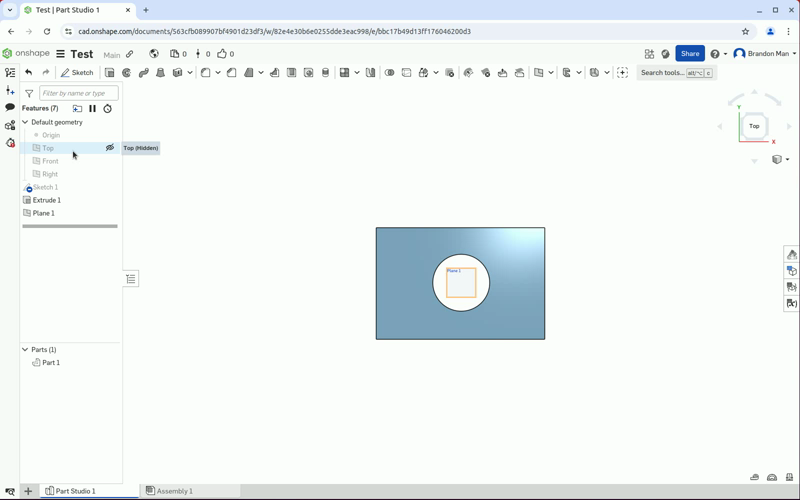
key(shift+s)
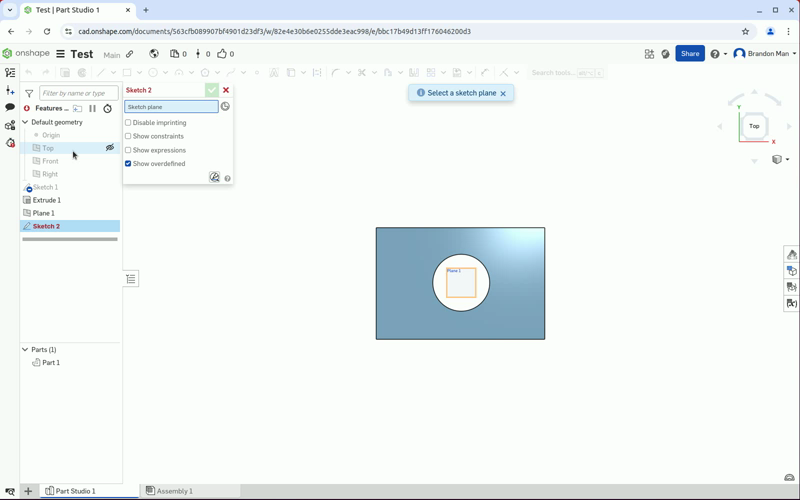
mouse_move(73, 215)
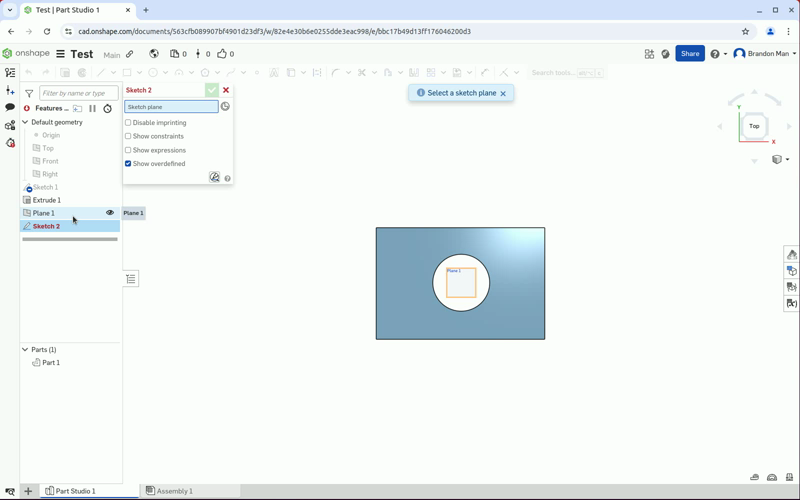
click(73, 215)
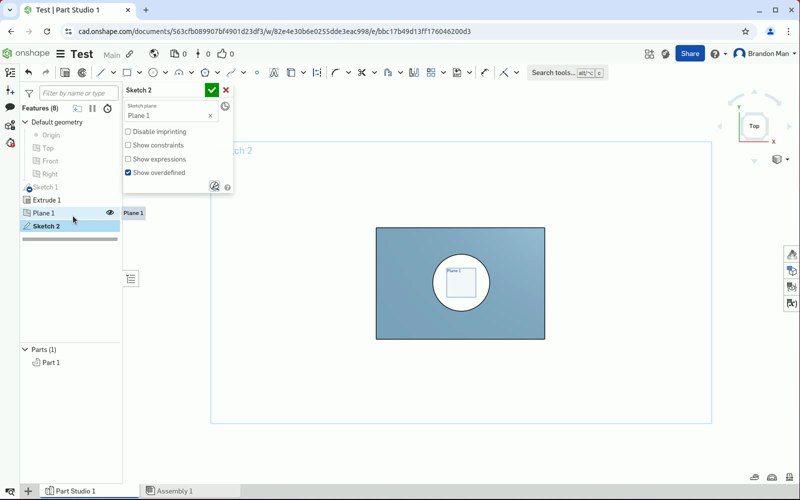
mouse_move(73, 352)
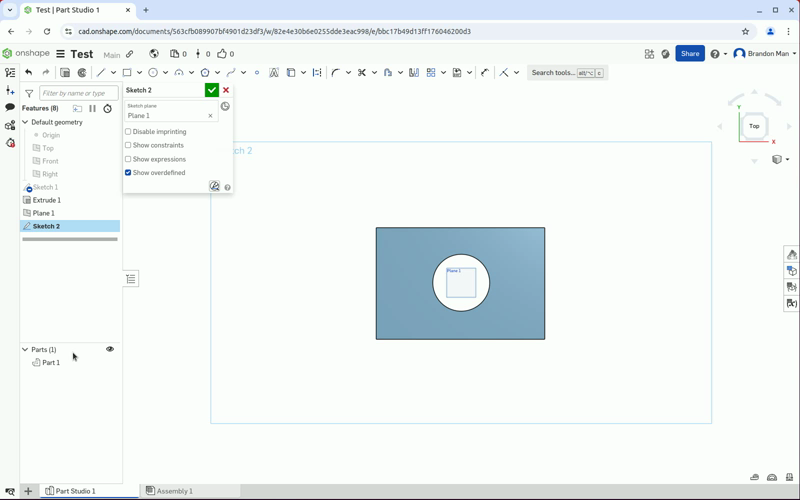
key(y)
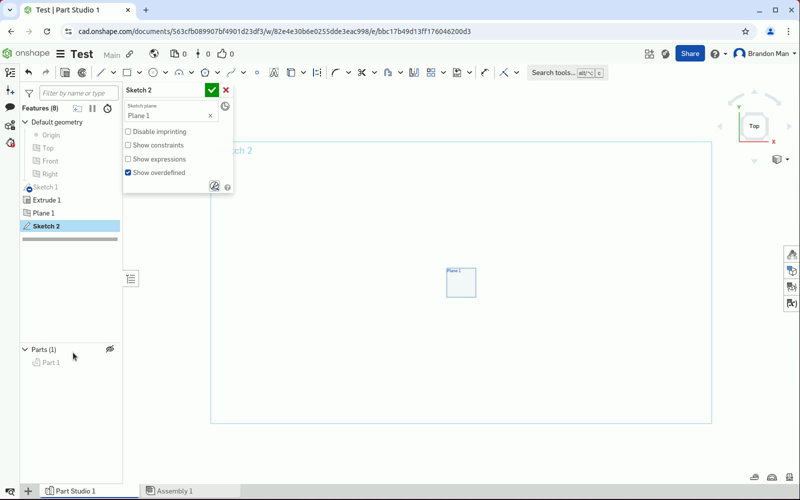
key(l)
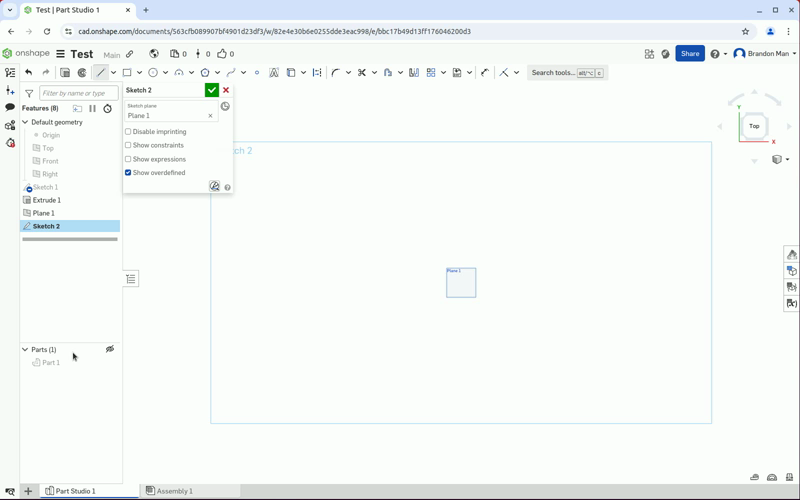
key_down(shift)
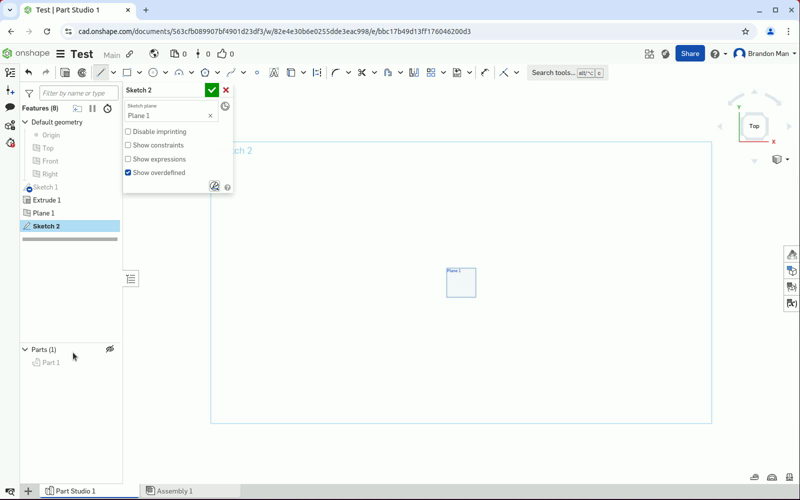
mouse_move(382, 339)
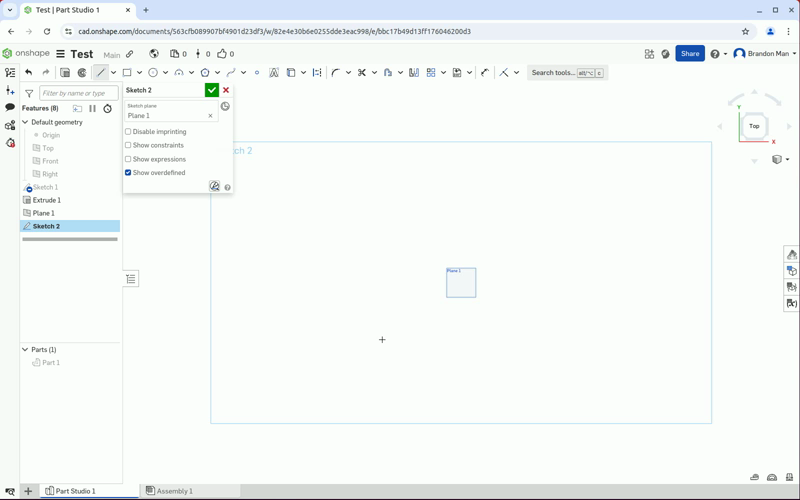
click(382, 339)
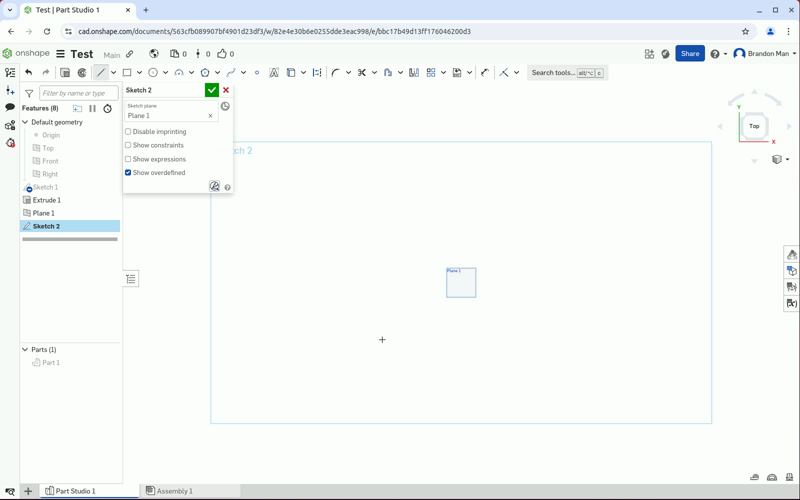
key_up(shift)
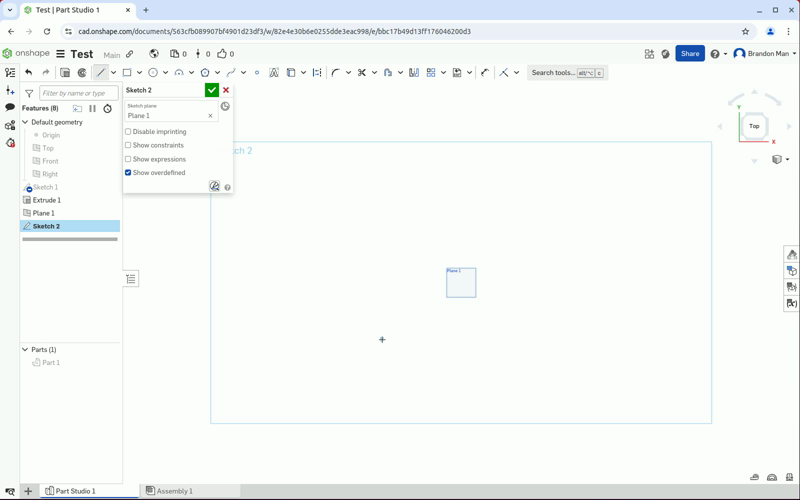
key_down(shift)
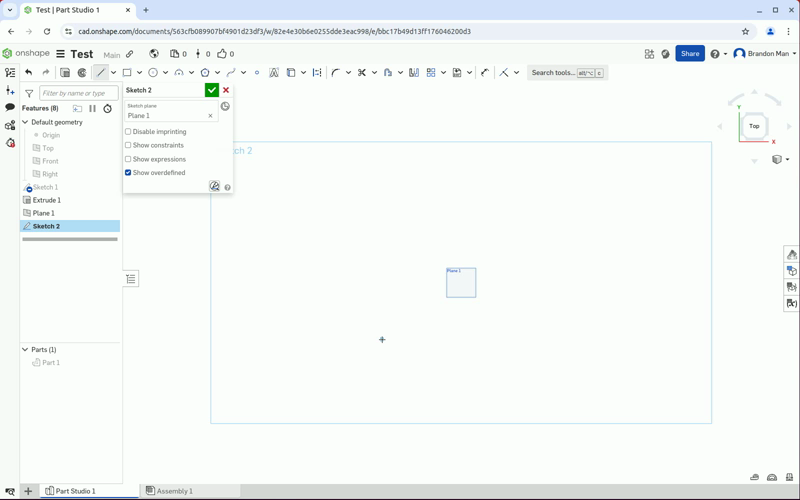
mouse_move(412, 339)
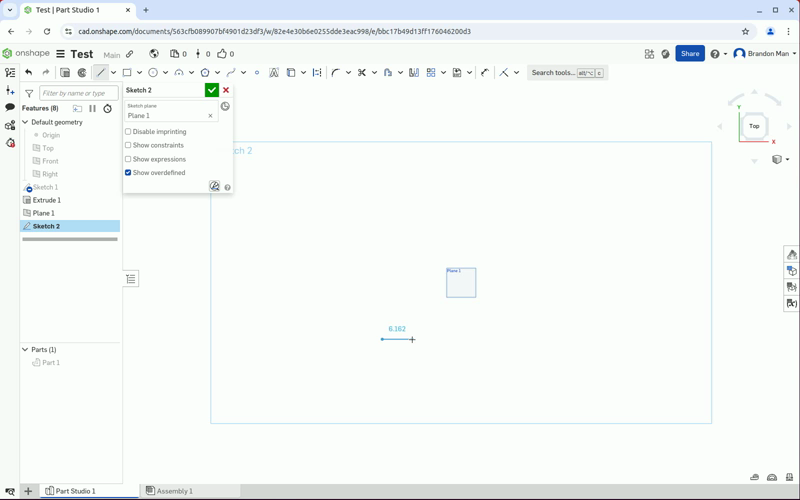
mouse_move(384, 339)
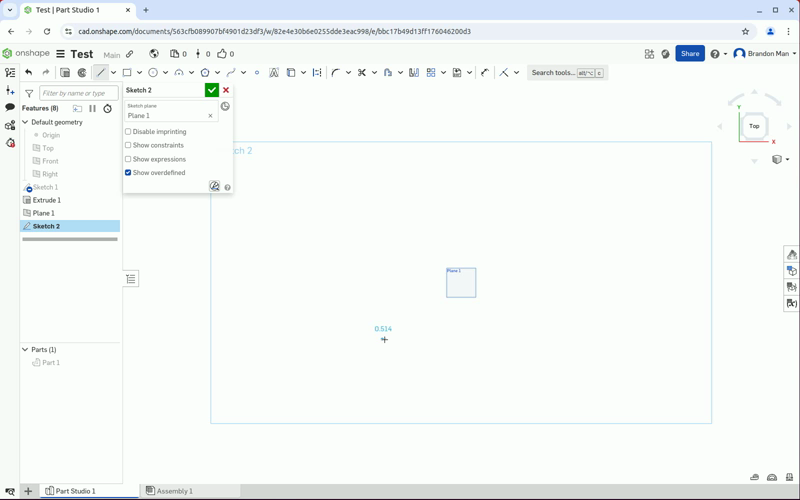
scroll(6)
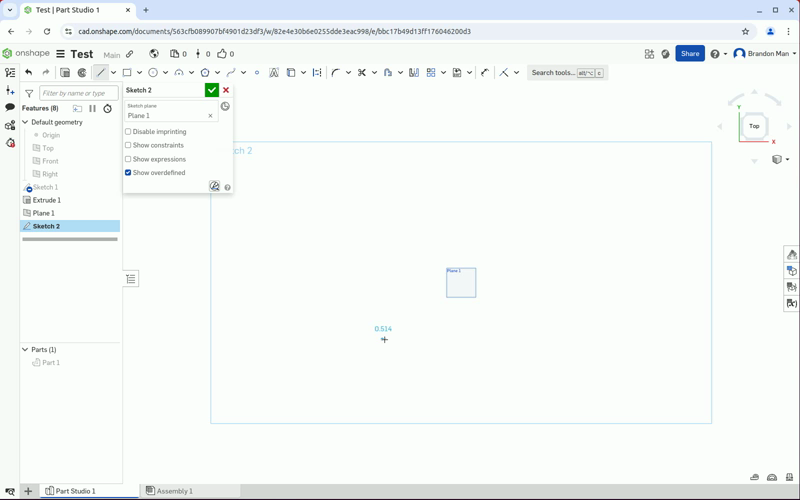
scroll(6)
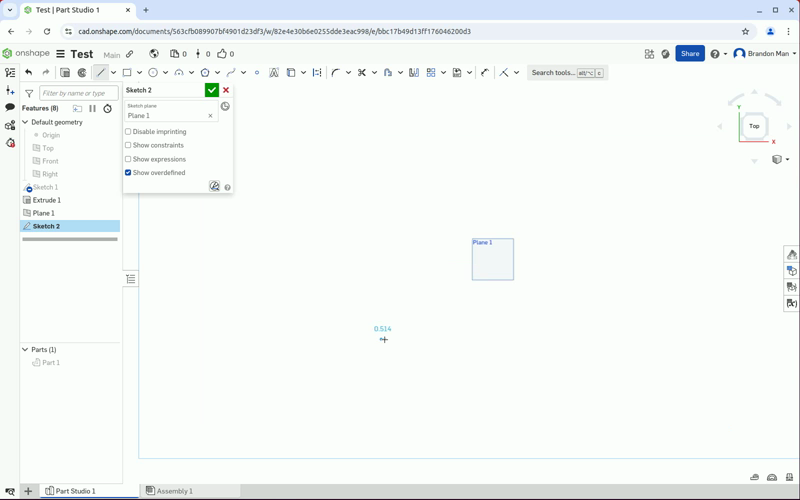
scroll(6)
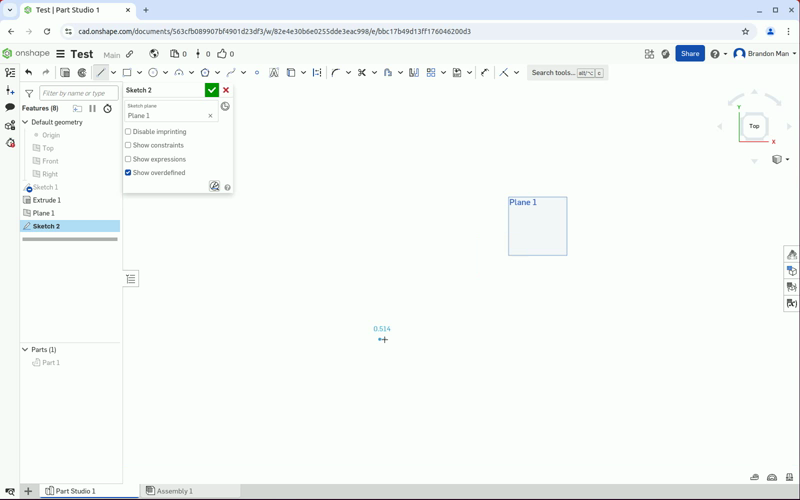
scroll(6)
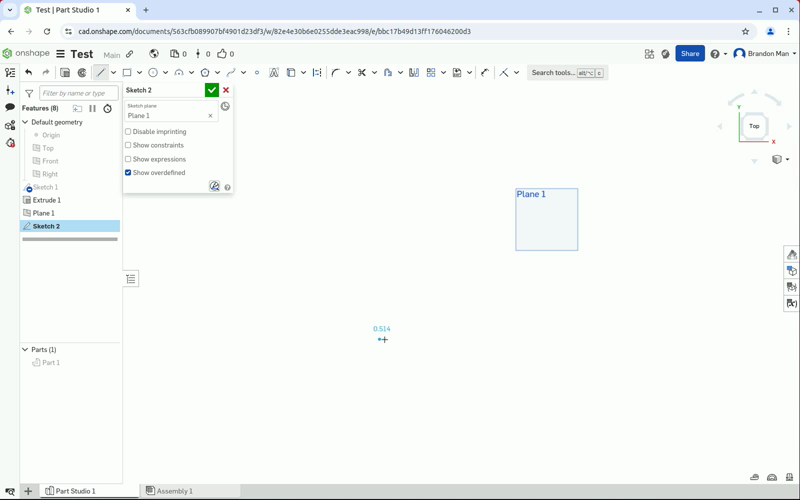
scroll(6)
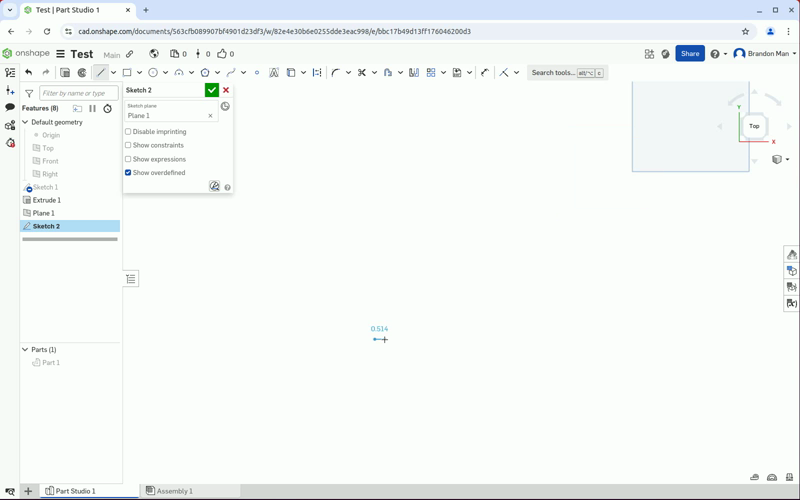
scroll(6)
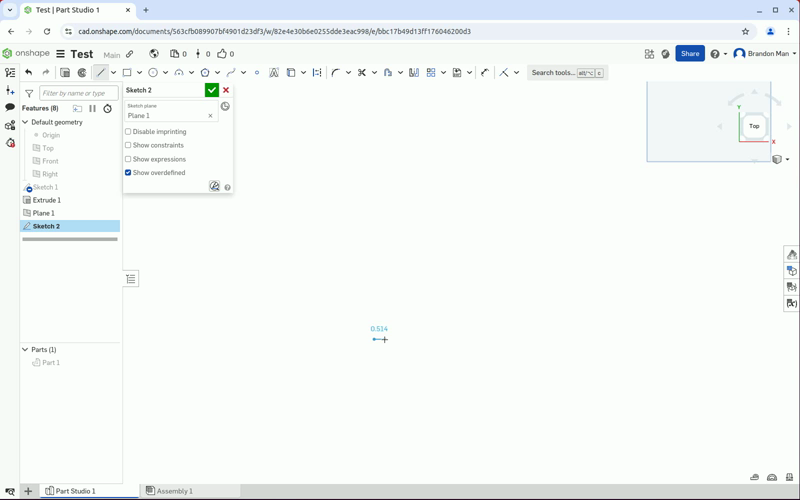
scroll(6)
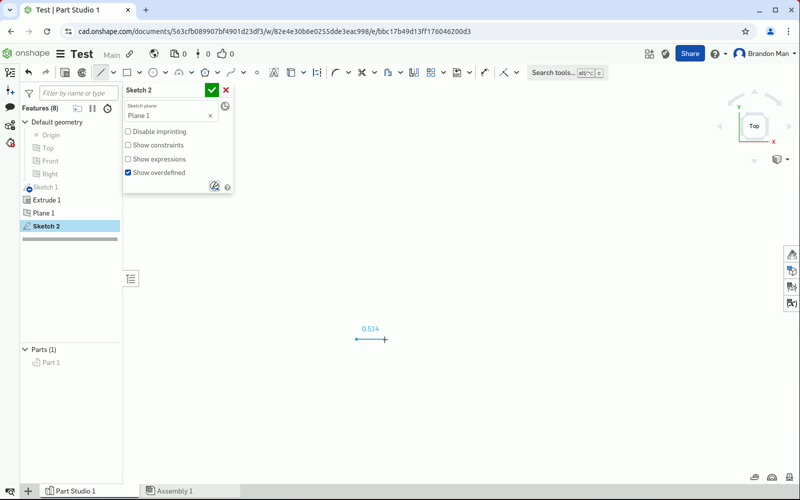
click(384, 339)
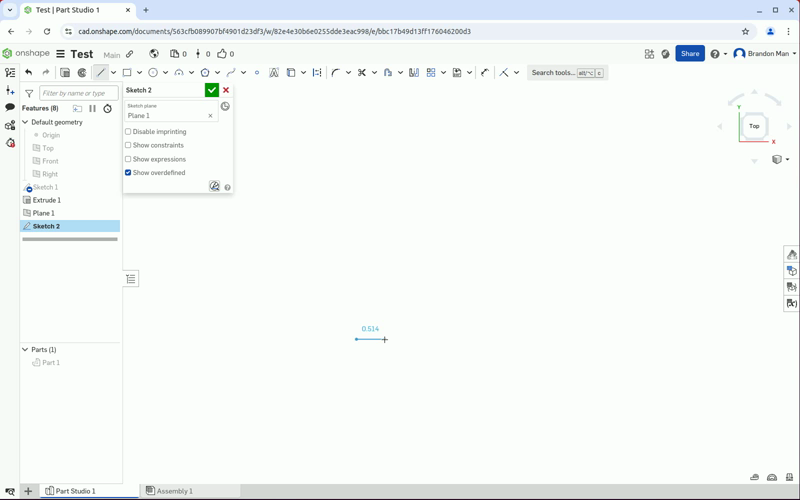
scroll(-6)
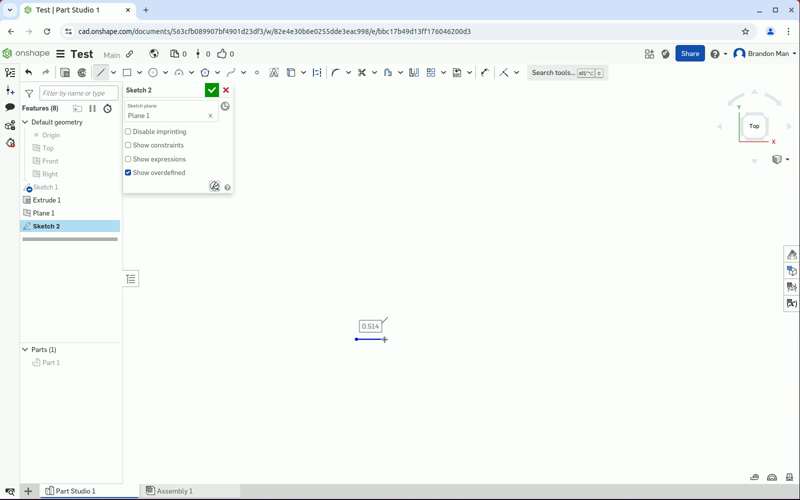
scroll(-6)
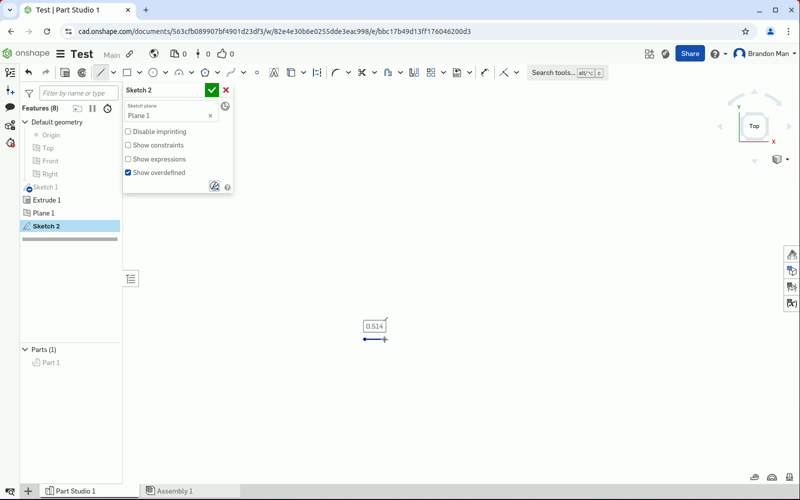
scroll(-6)
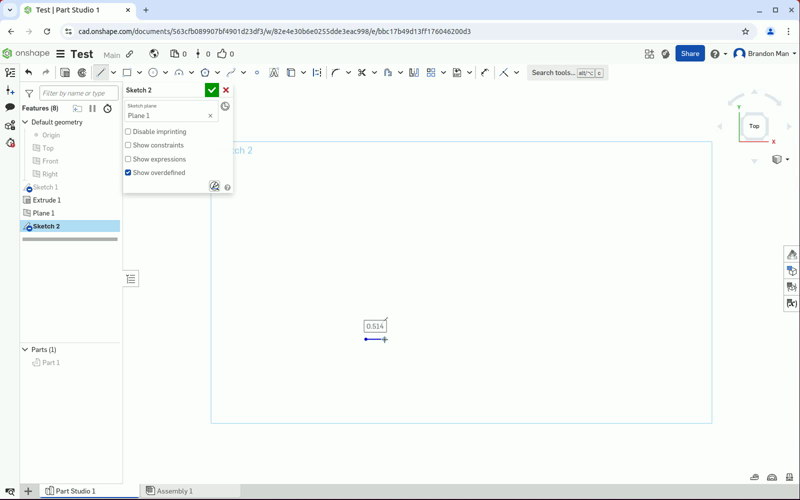
scroll(-6)
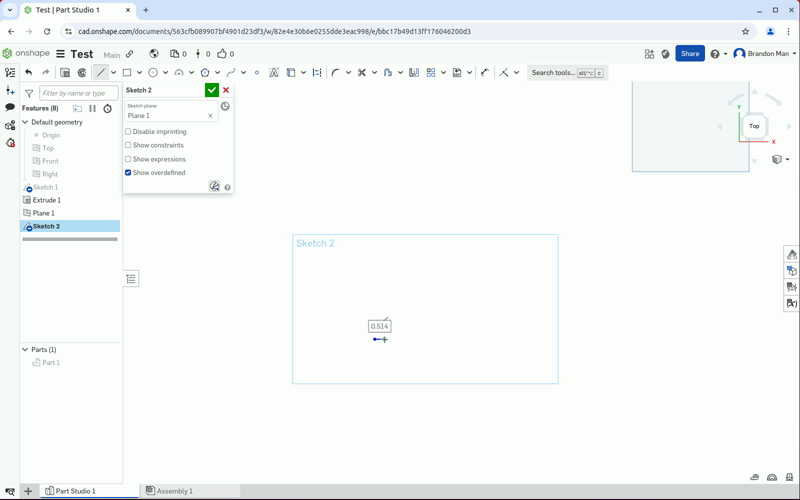
scroll(-6)
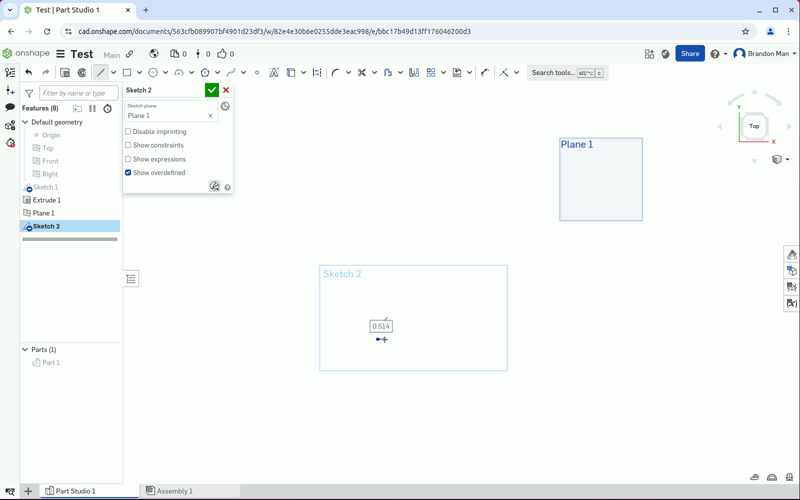
scroll(-6)
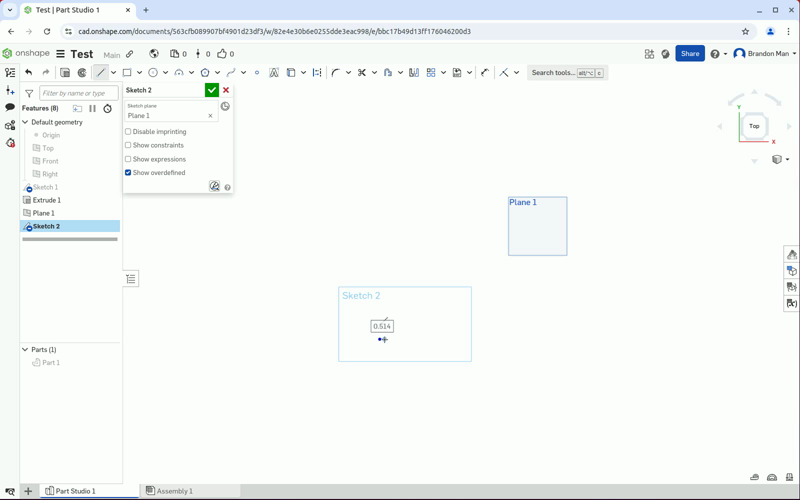
scroll(-6)
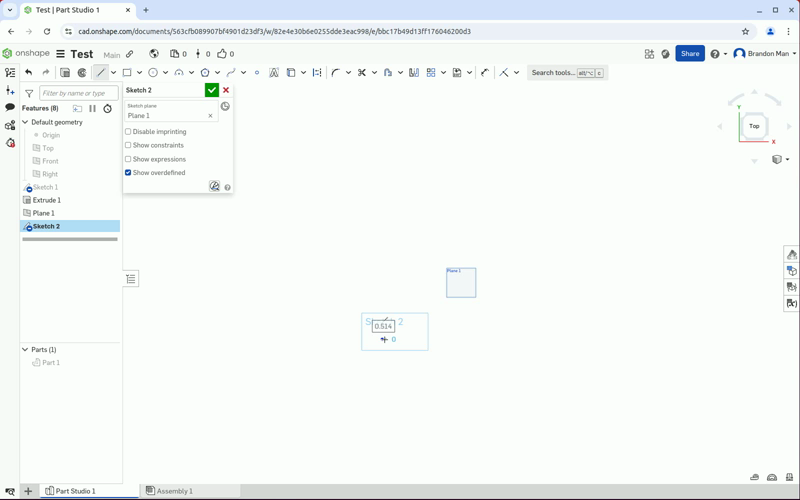
key_up(shift)
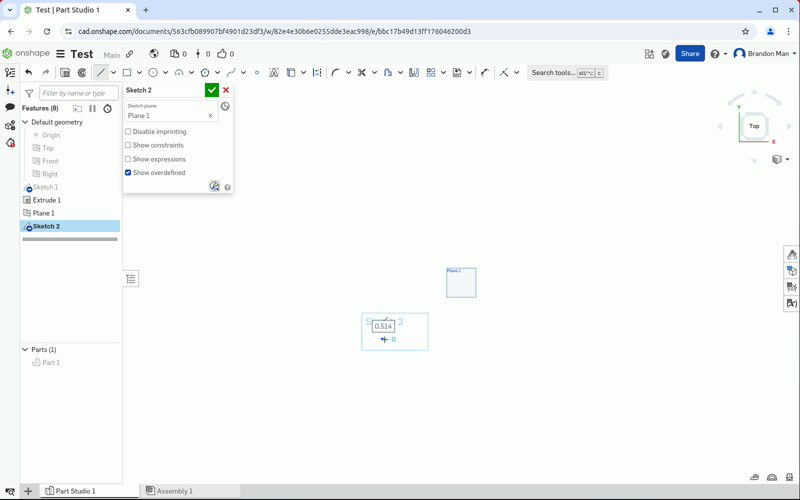
key_down(shift)
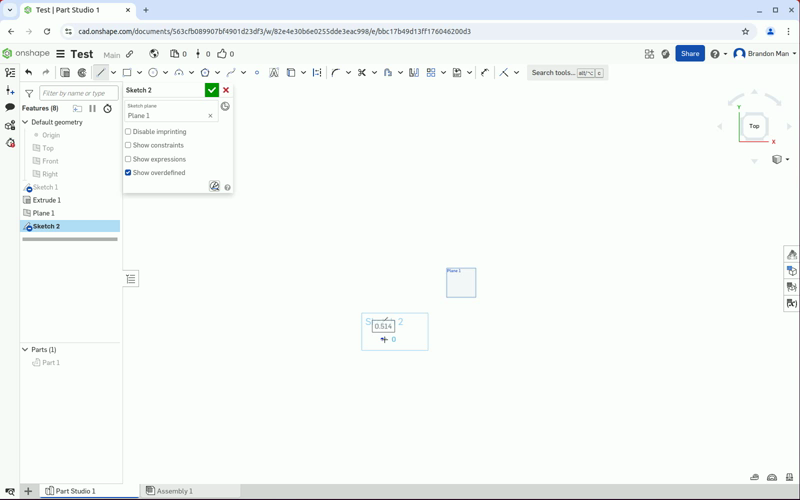
mouse_move(384, 226)
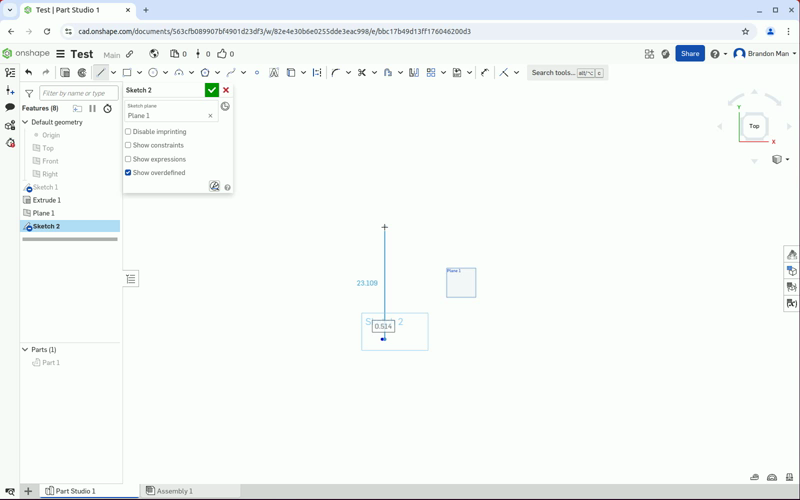
click(384, 226)
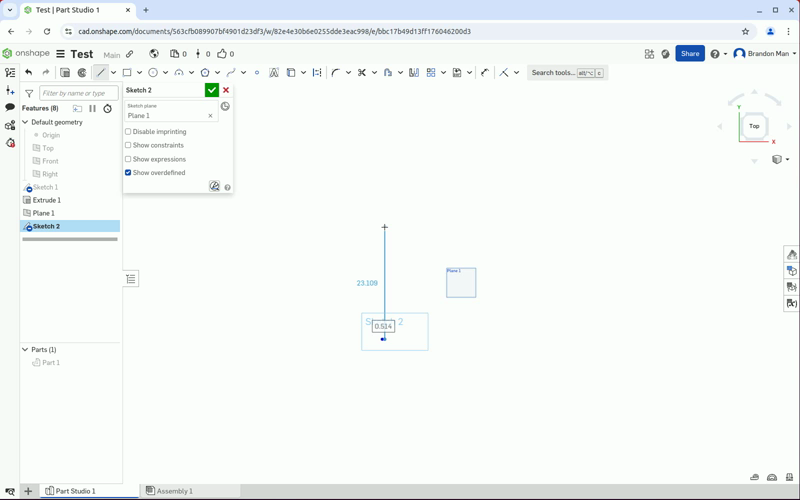
key_up(shift)
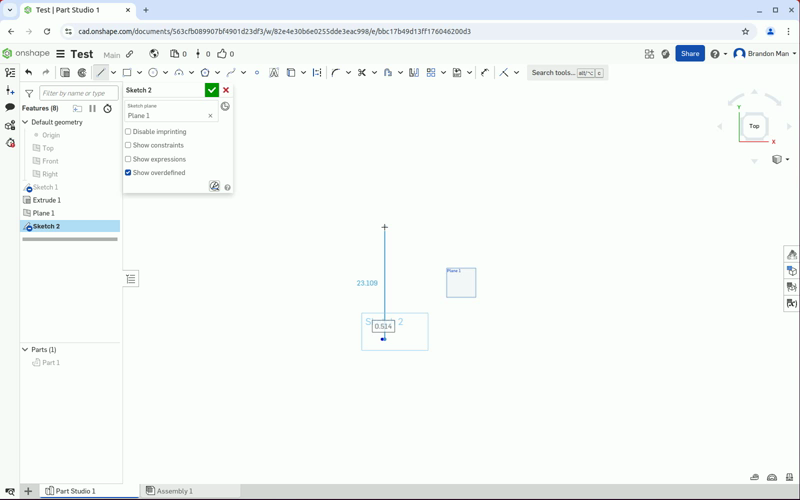
key_down(shift)
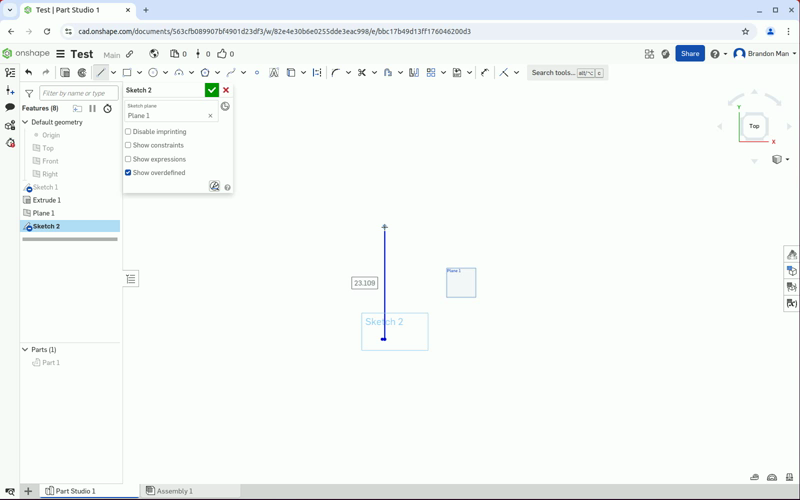
mouse_move(414, 226)
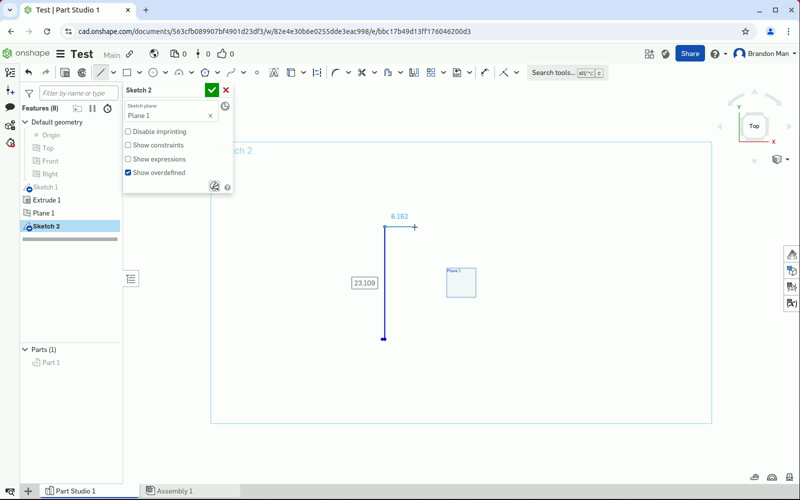
mouse_move(382, 226)
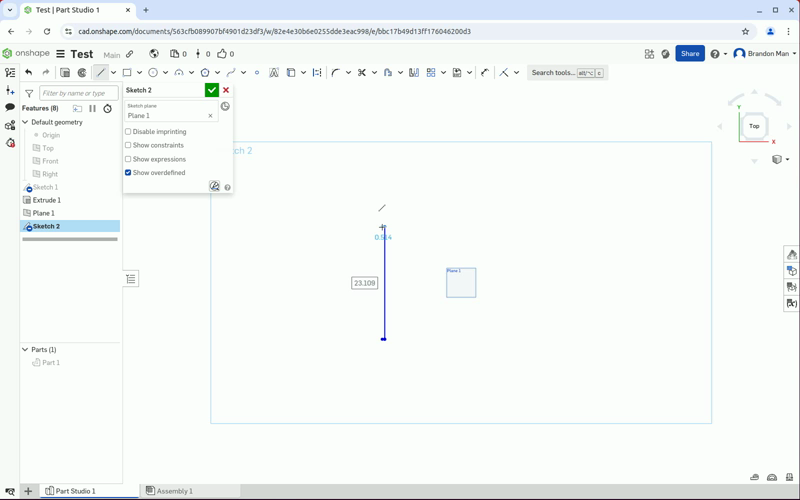
scroll(6)
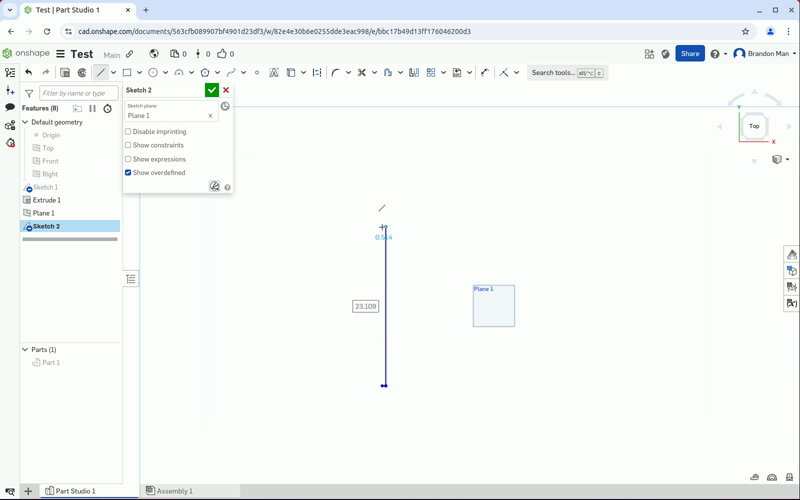
scroll(6)
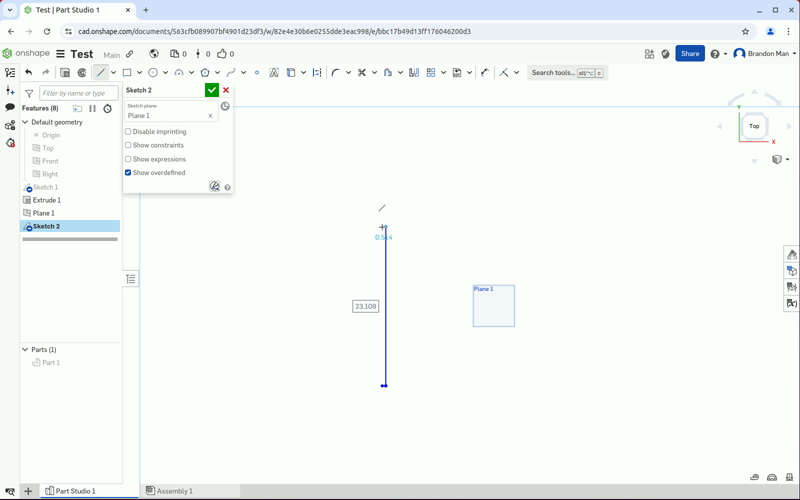
scroll(6)
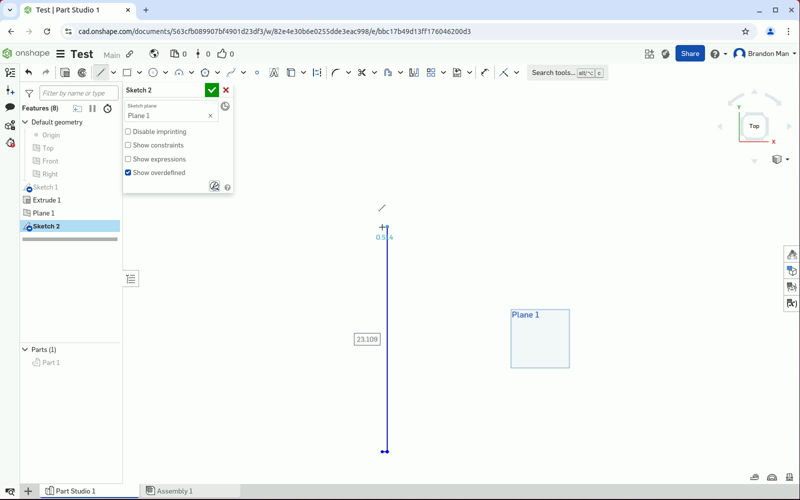
scroll(6)
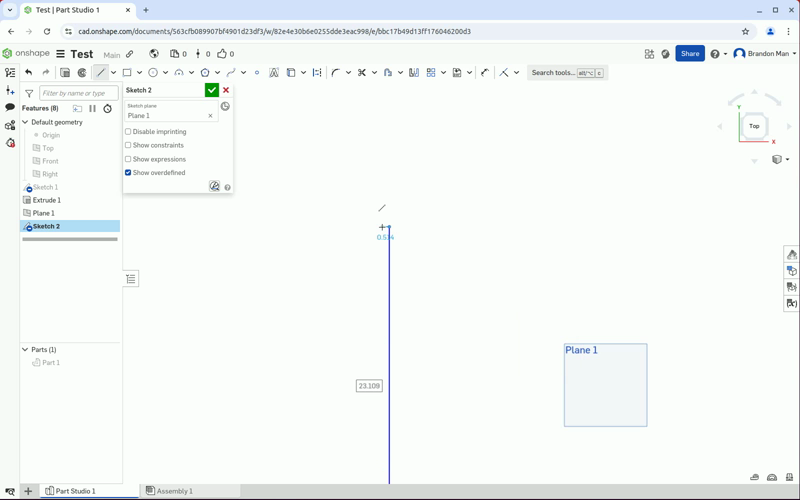
scroll(6)
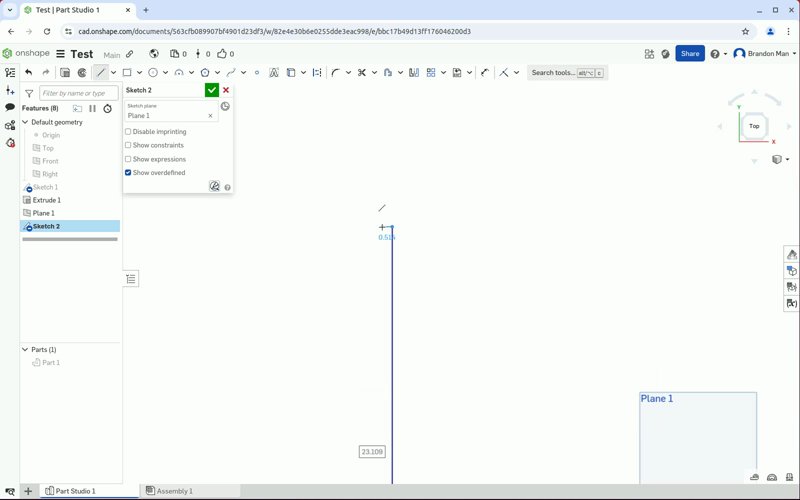
scroll(6)
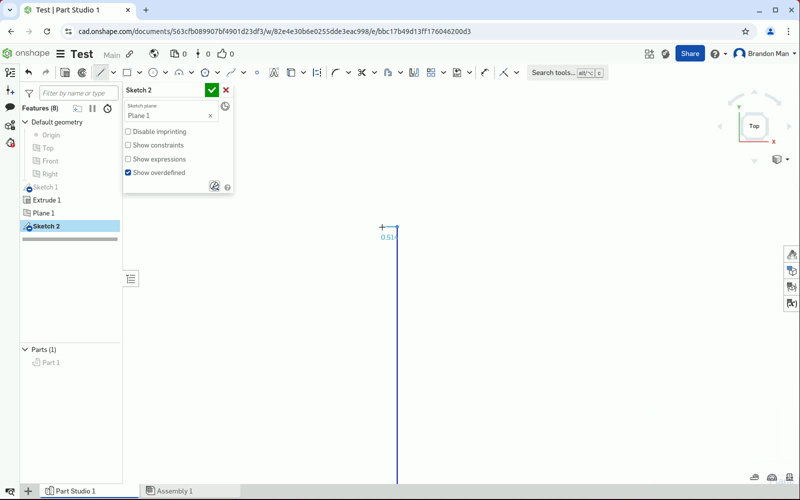
scroll(6)
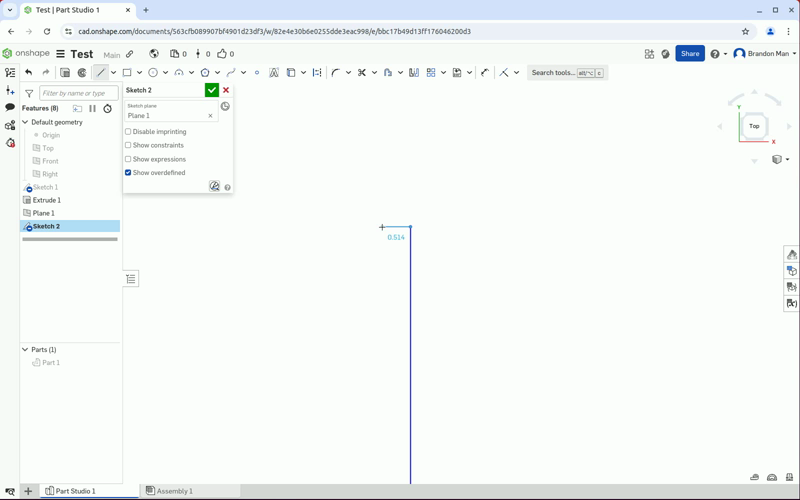
click(382, 226)
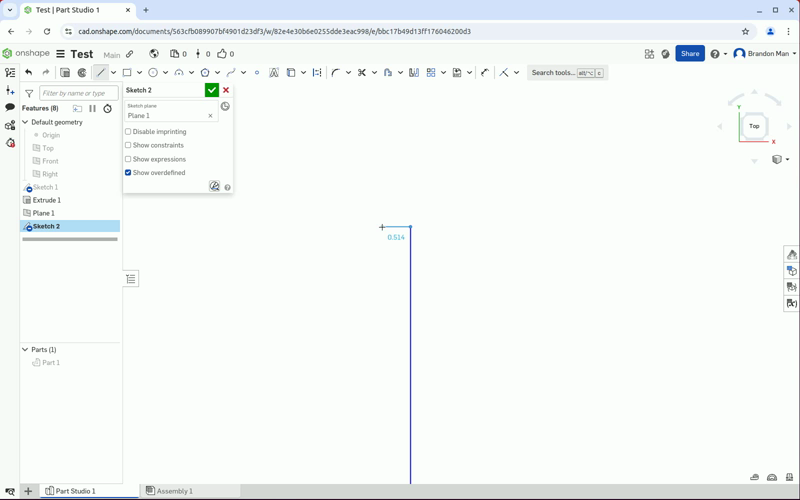
scroll(-6)
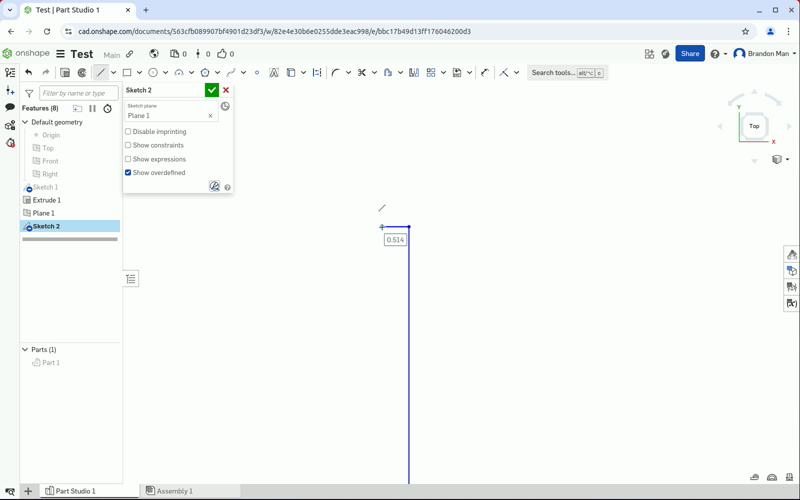
scroll(-6)
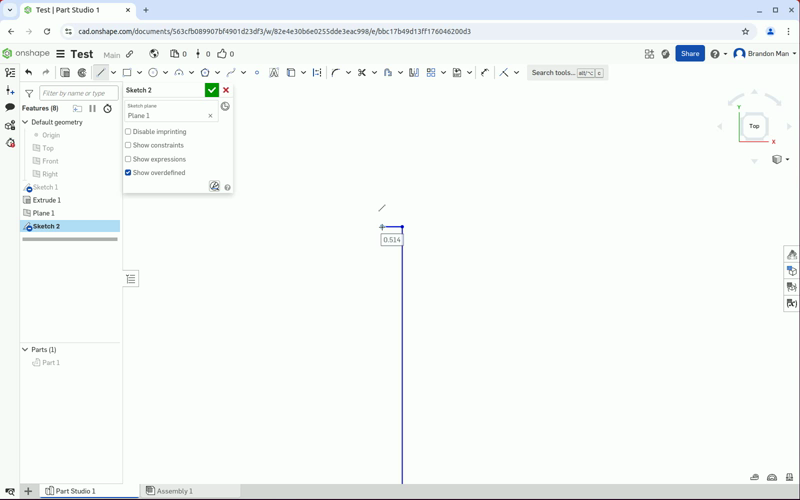
scroll(-6)
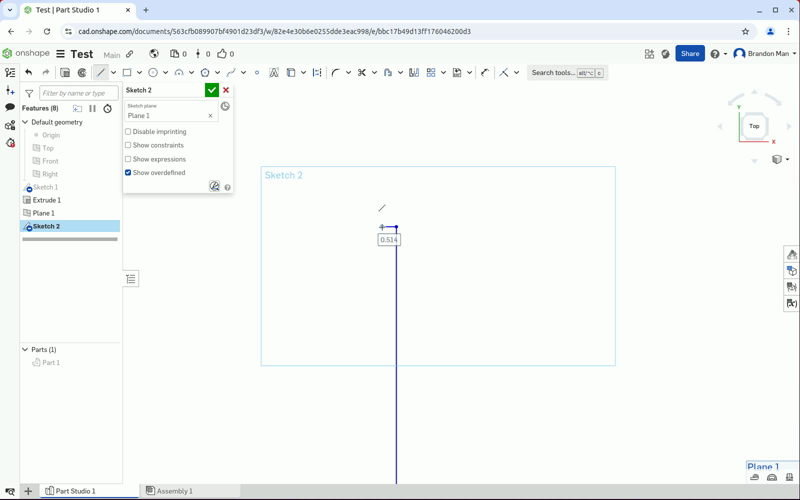
scroll(-6)
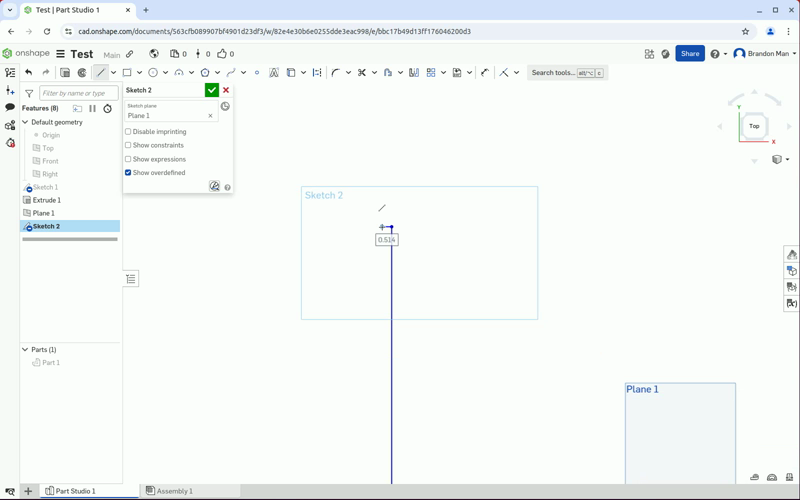
scroll(-6)
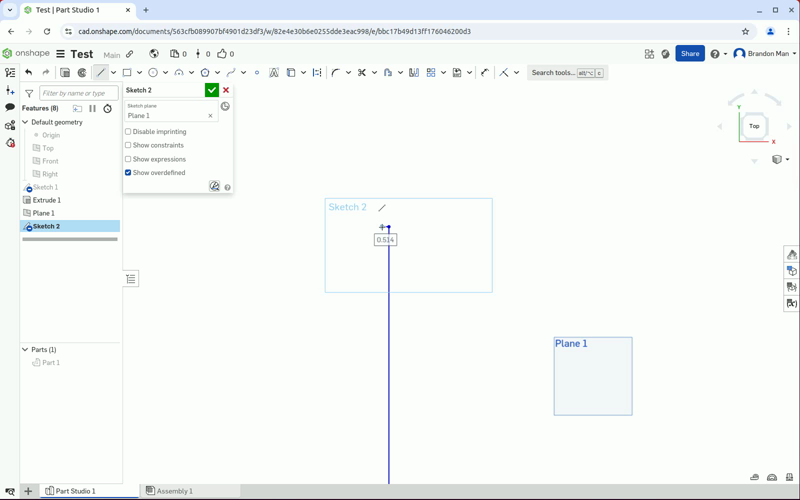
scroll(-6)
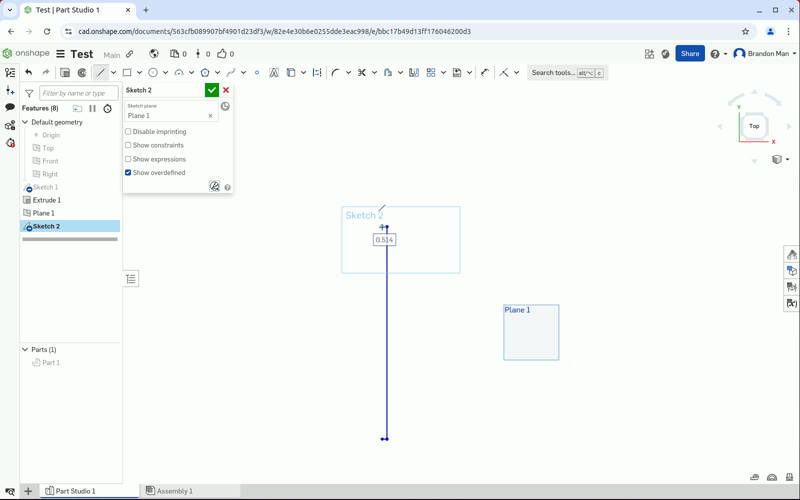
scroll(-6)
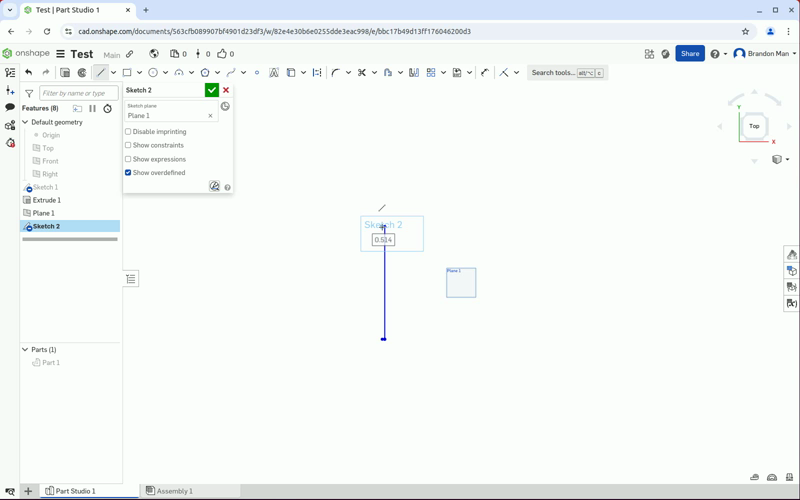
key_up(shift)
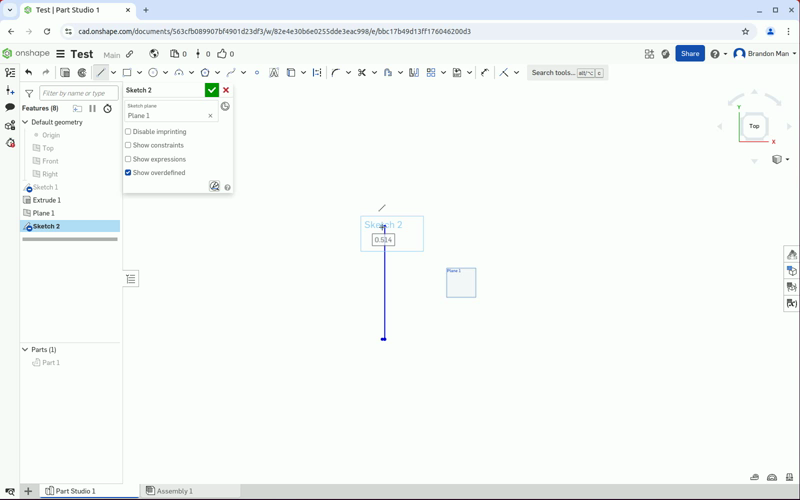
key_down(shift)
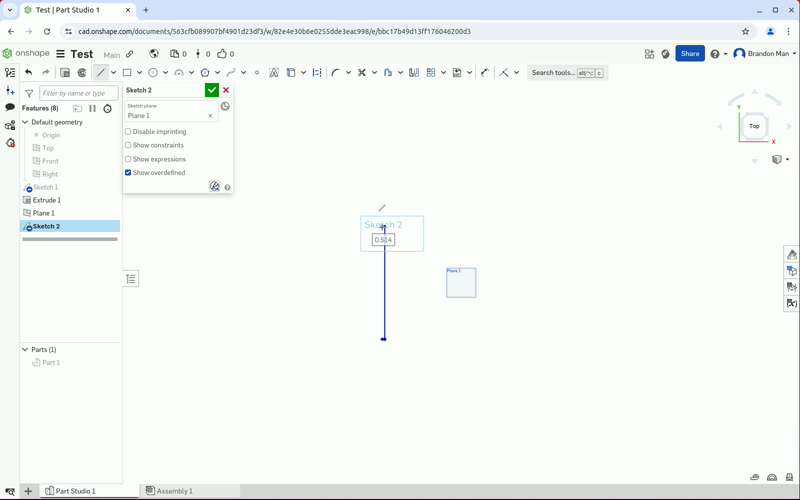
mouse_move(382, 339)
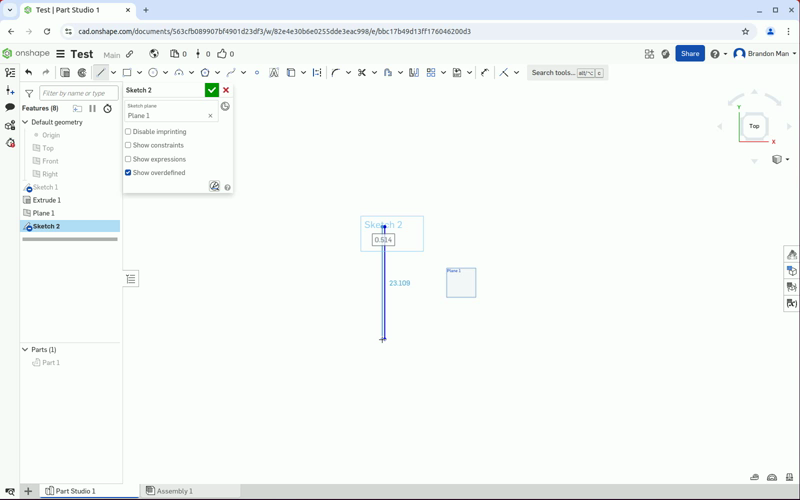
scroll(6)
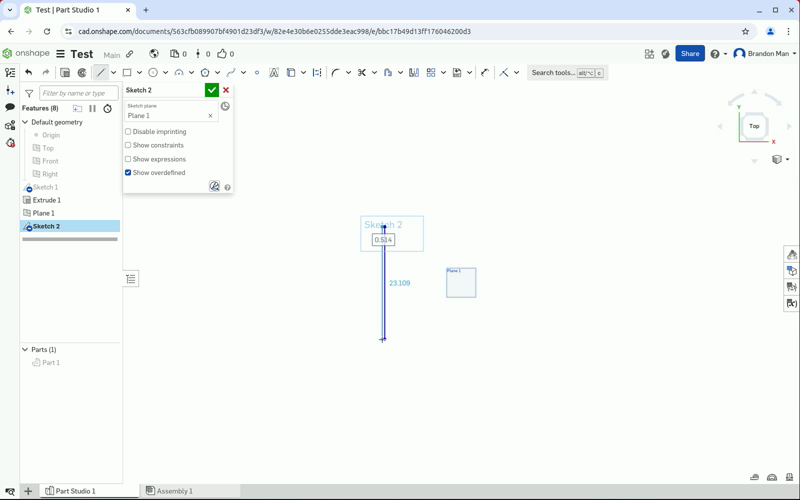
scroll(6)
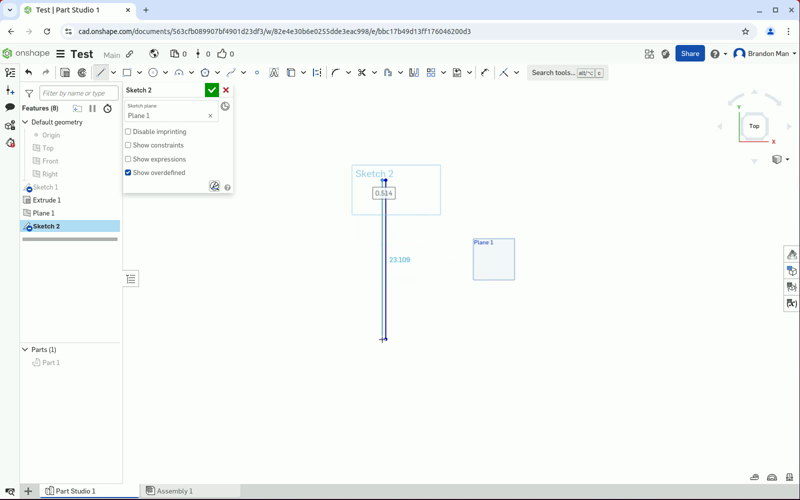
scroll(6)
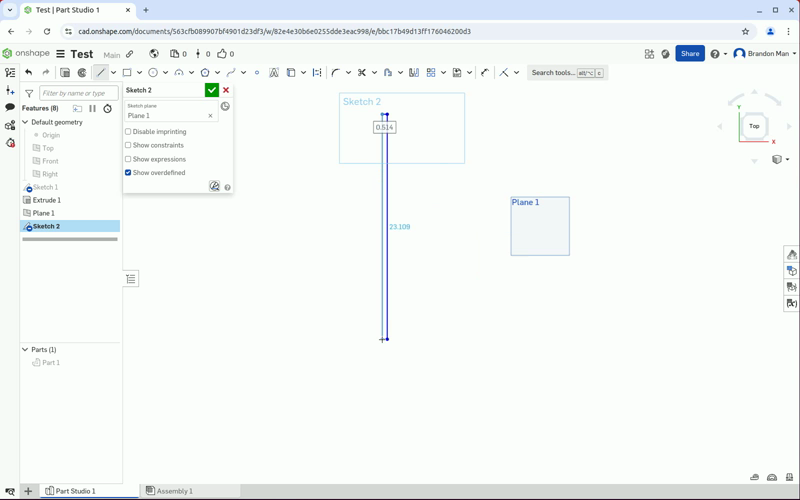
scroll(6)
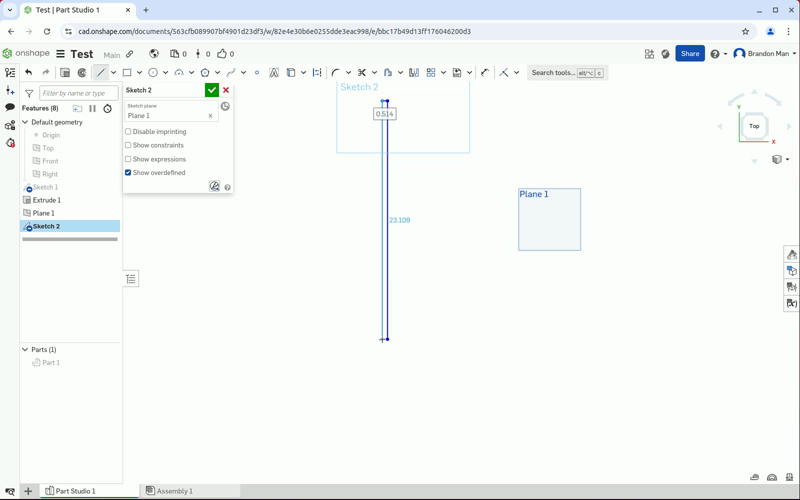
scroll(6)
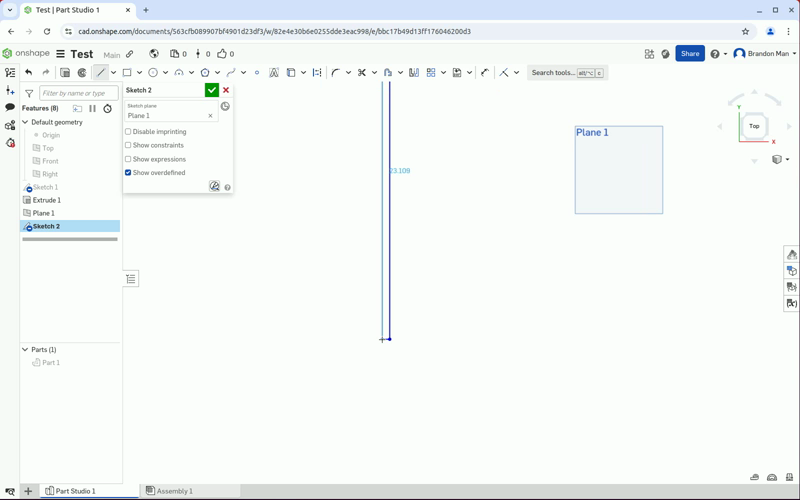
scroll(6)
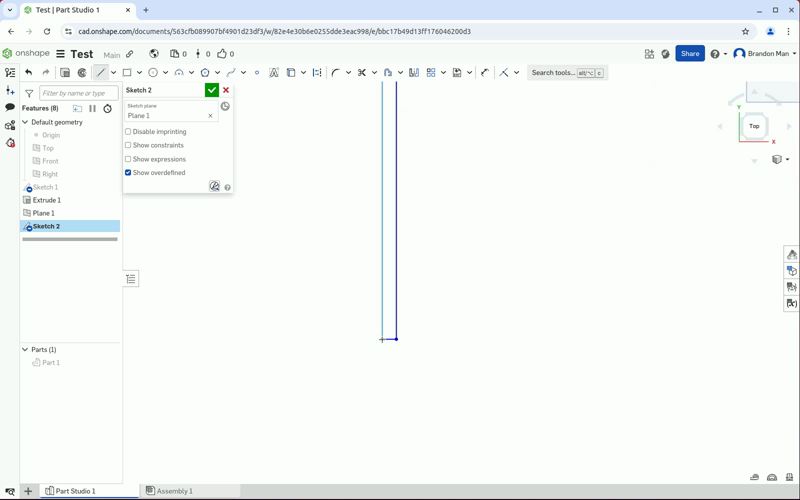
scroll(6)
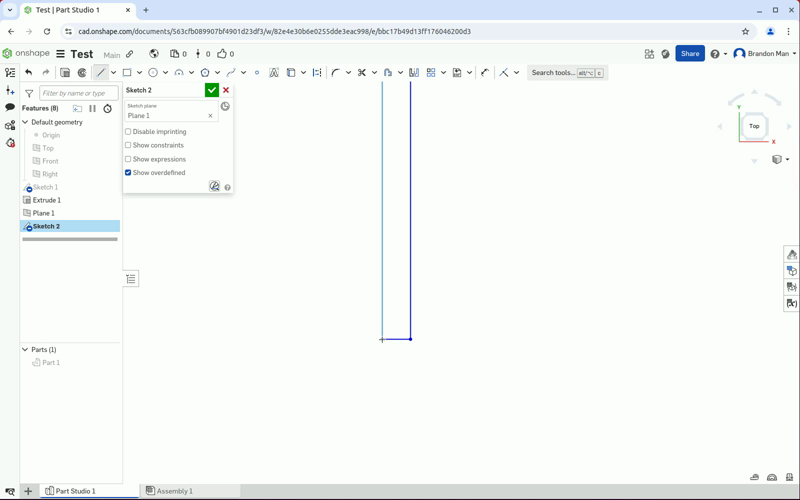
key_up(shift)
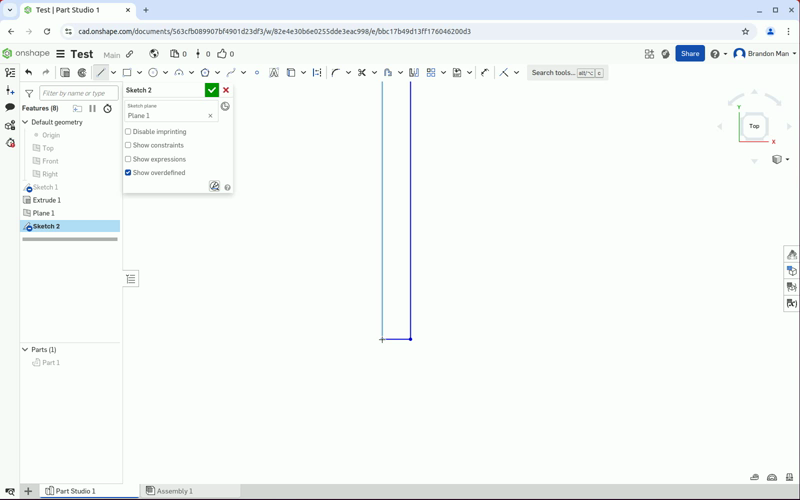
click(382, 339)
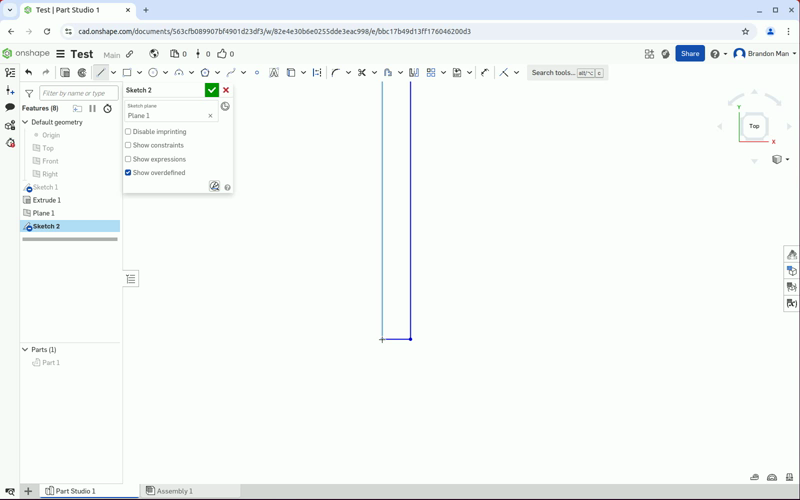
scroll(-6)
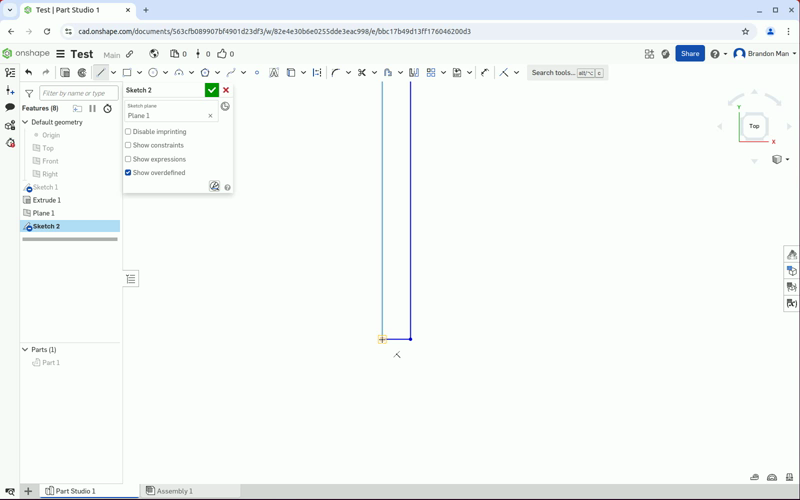
scroll(-6)
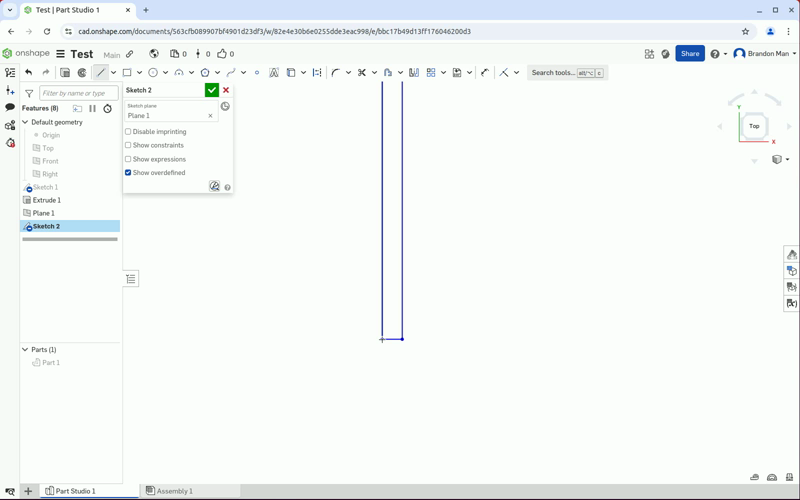
scroll(-6)
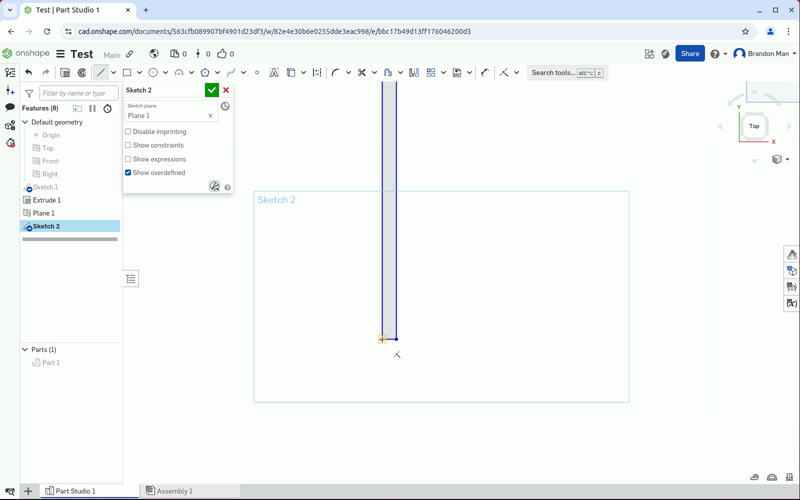
scroll(-6)
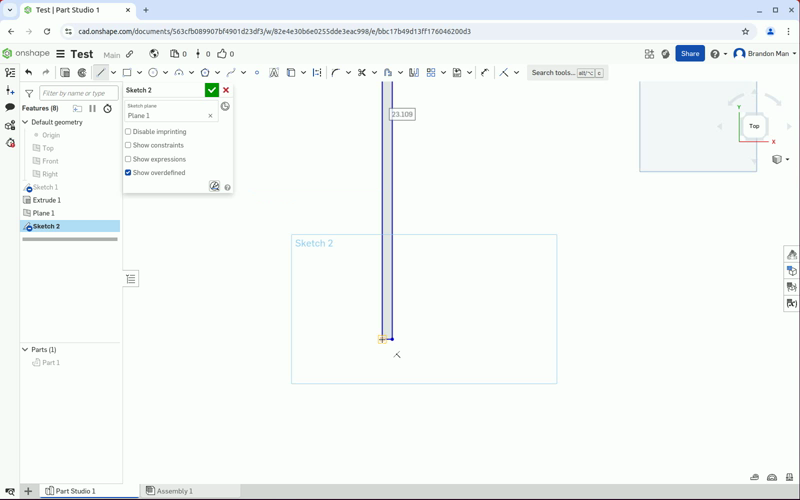
scroll(-6)
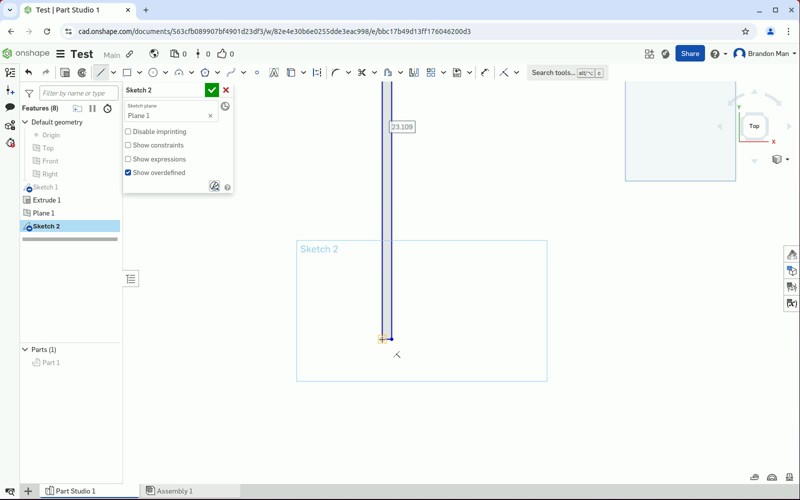
scroll(-6)
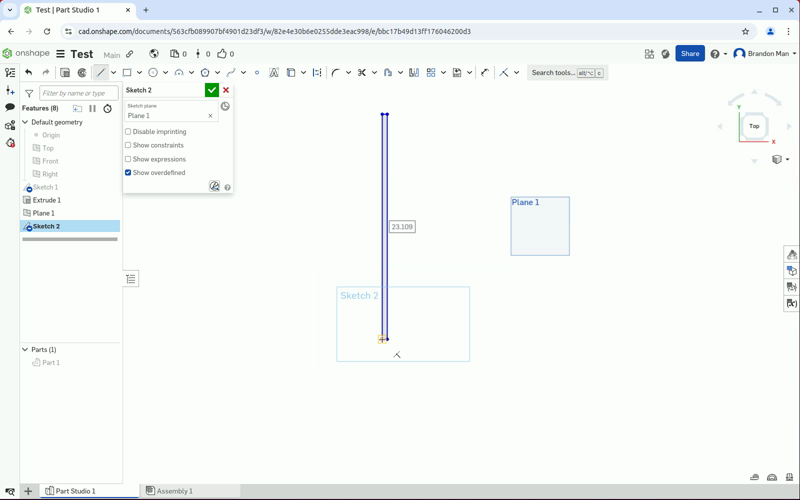
scroll(-6)
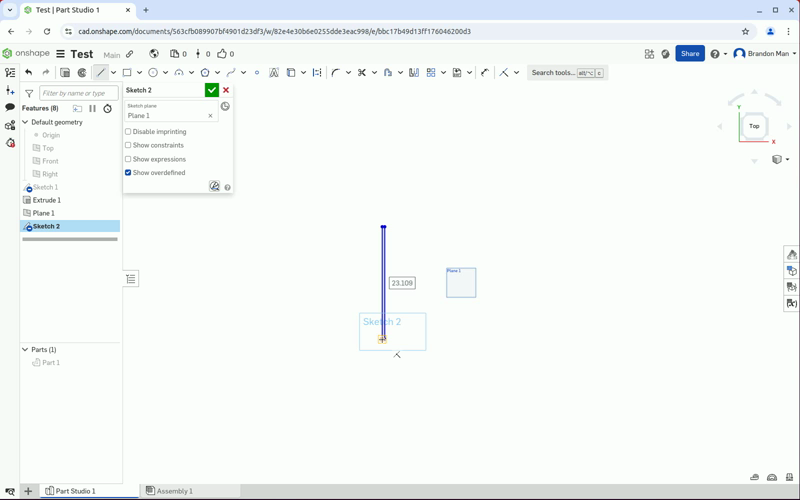
key(esc)
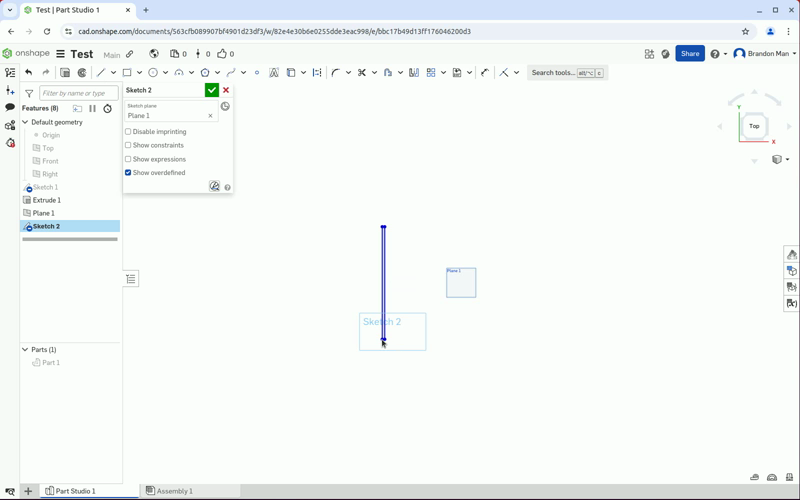
mouse_move(383, 264)
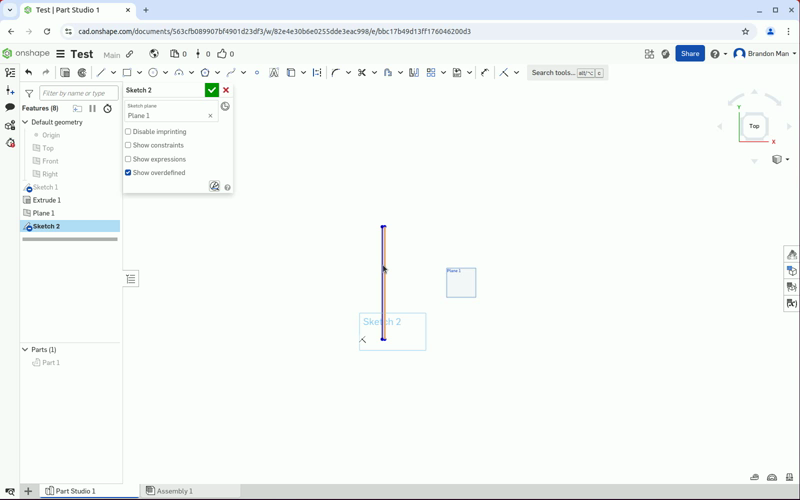
scroll(6)
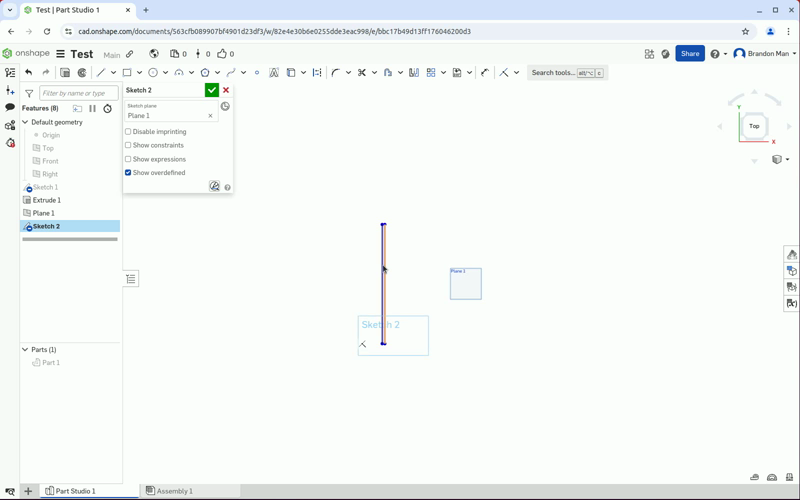
scroll(6)
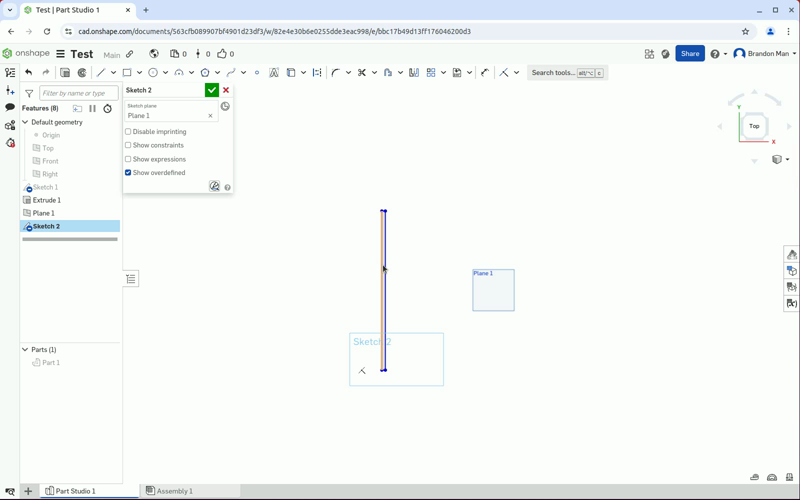
scroll(6)
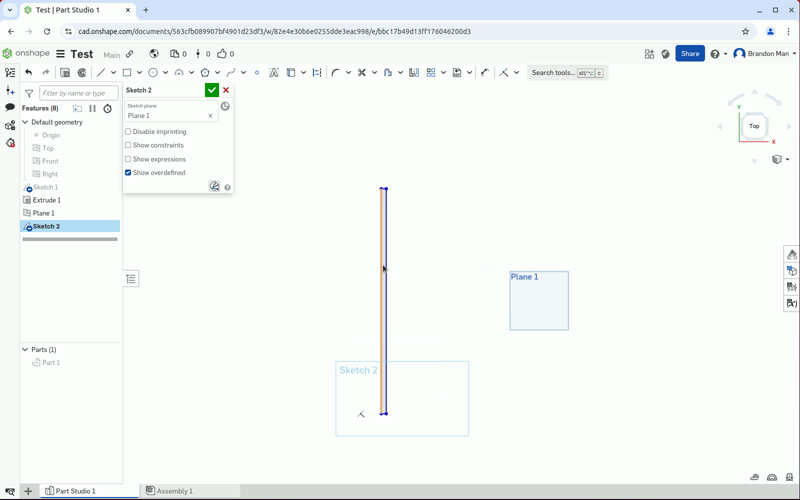
scroll(6)
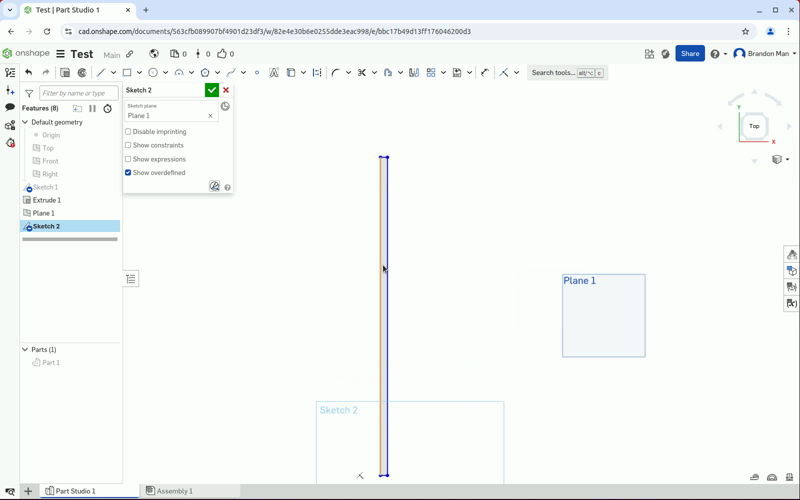
scroll(6)
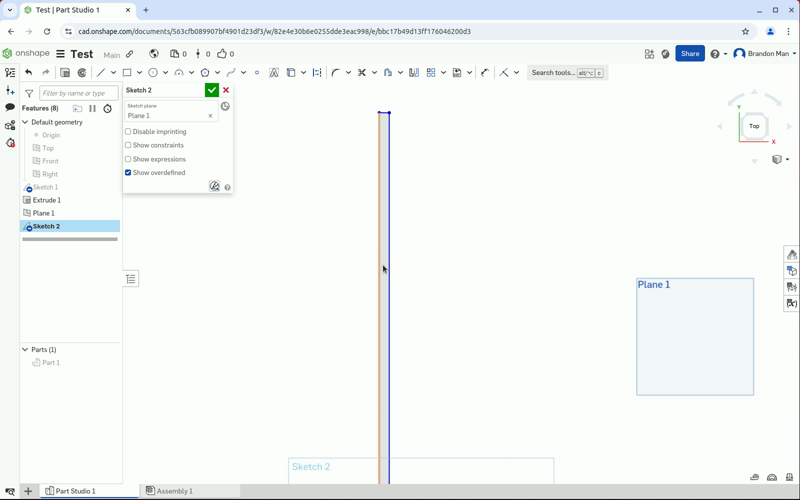
scroll(6)
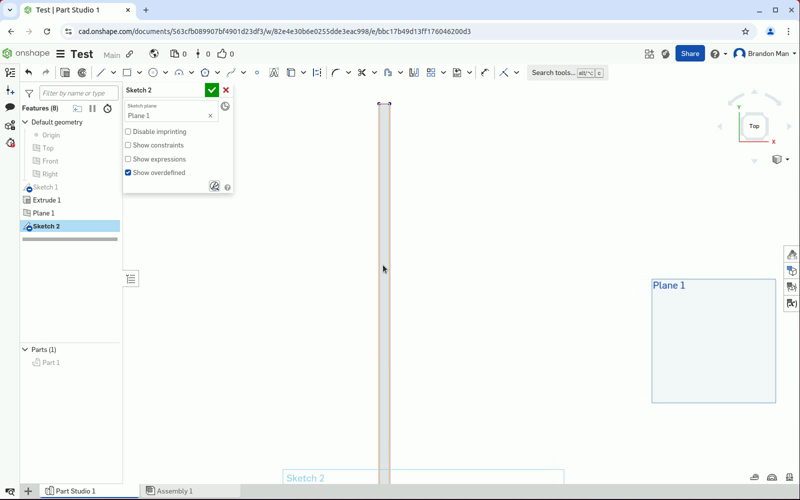
scroll(6)
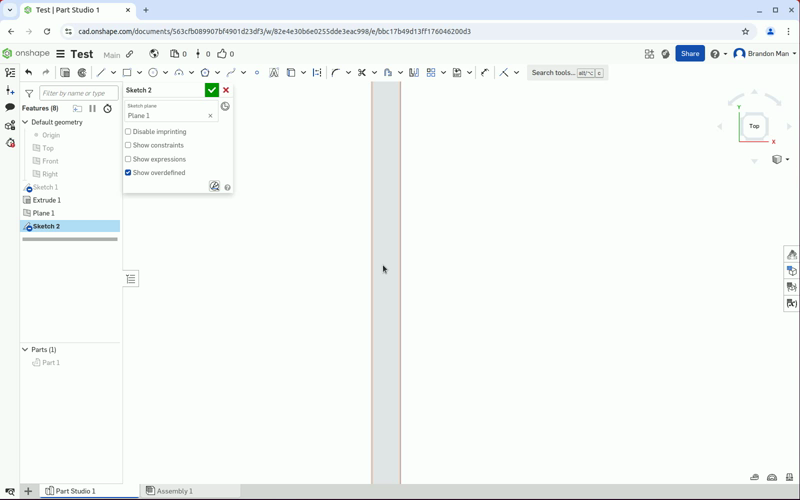
click(383, 264)
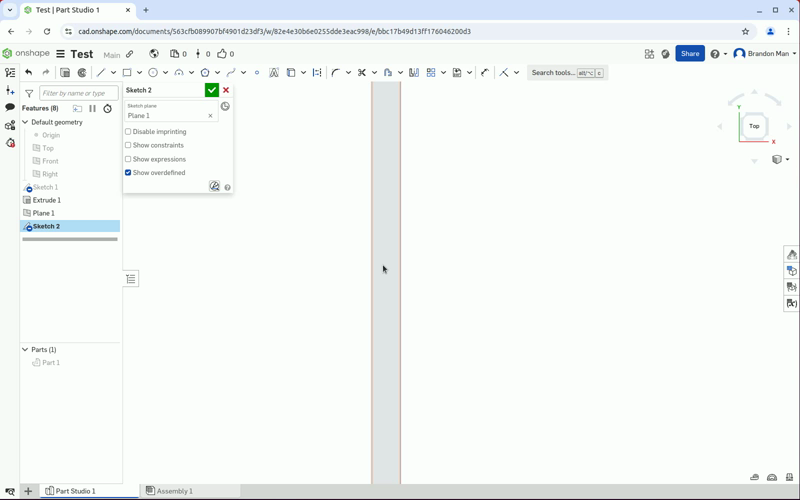
scroll(-6)
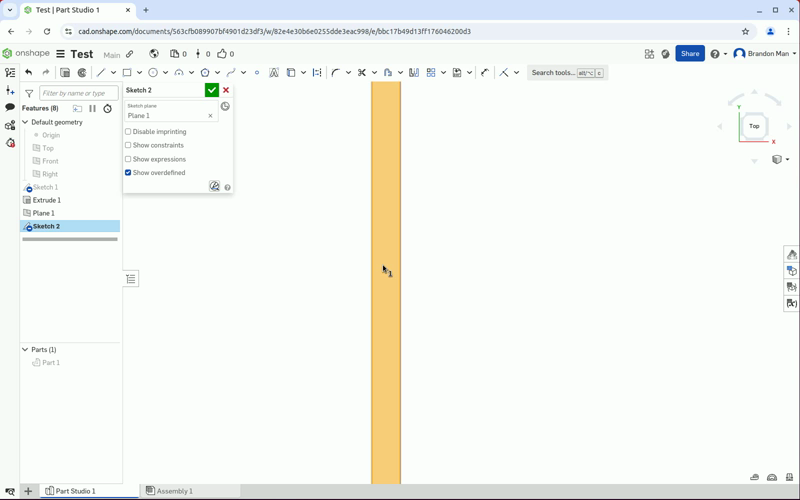
scroll(-6)
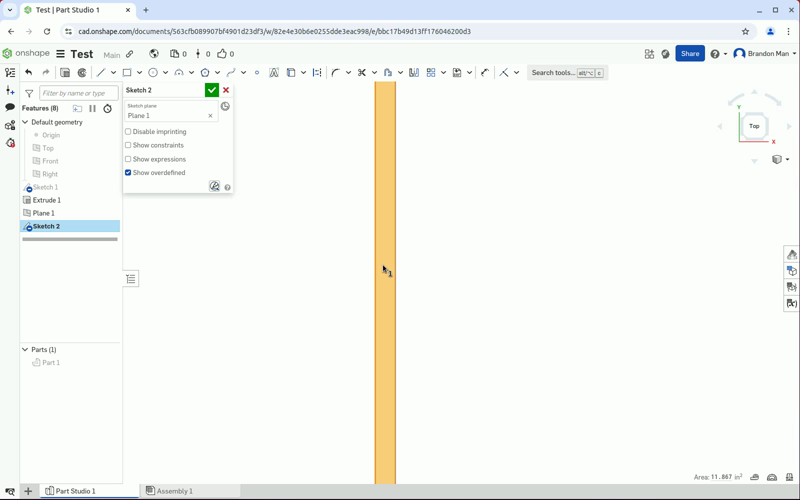
scroll(-6)
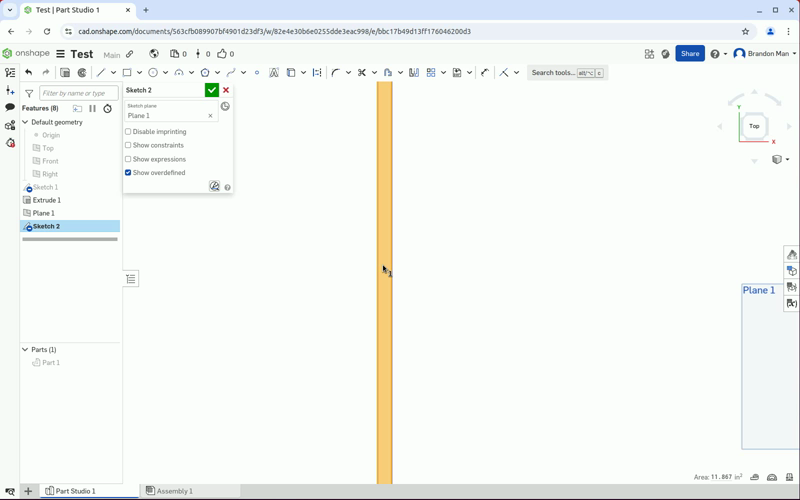
scroll(-6)
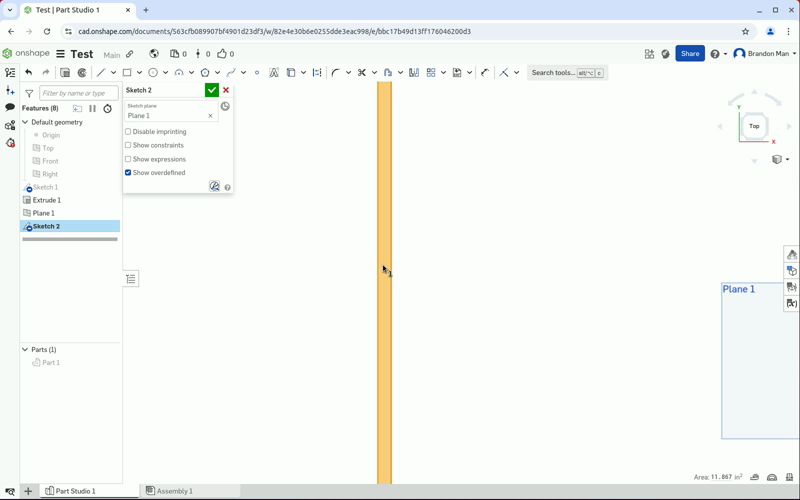
scroll(-6)
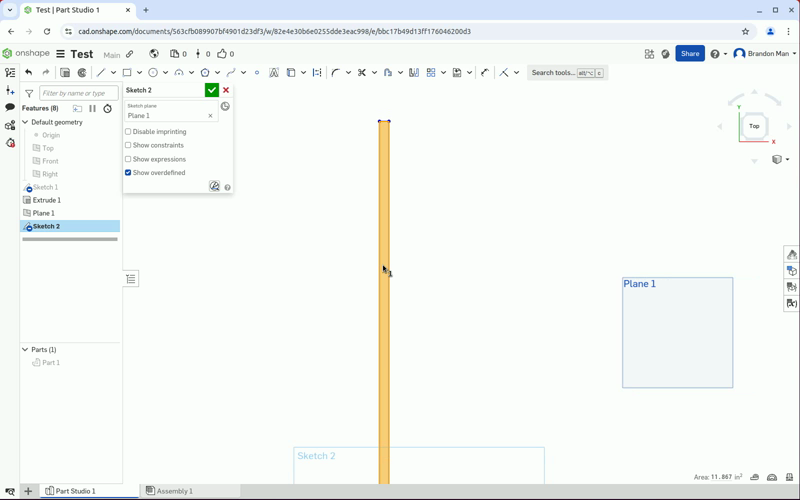
scroll(-6)
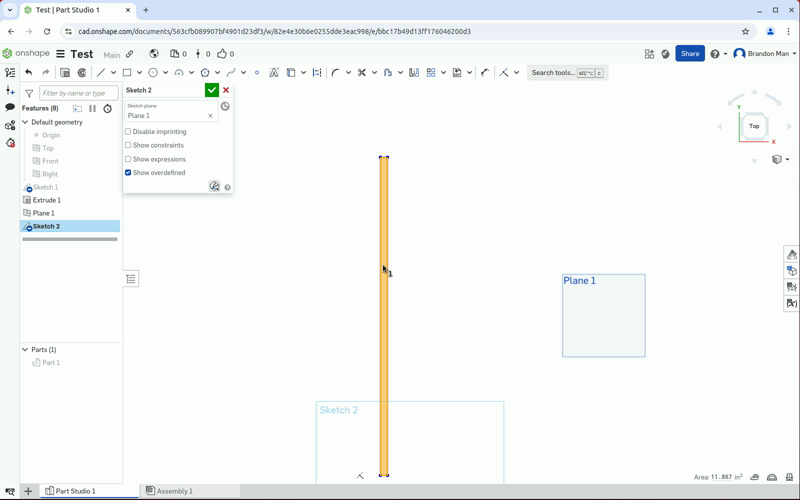
scroll(-6)
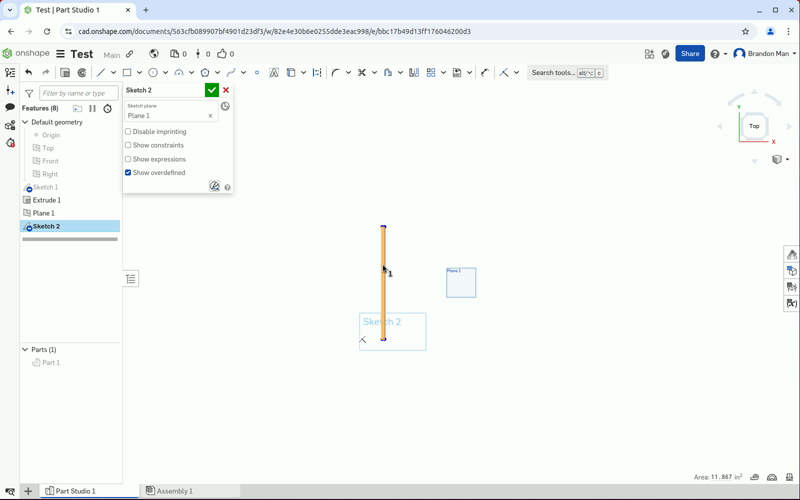
mouse_move(73, 352)
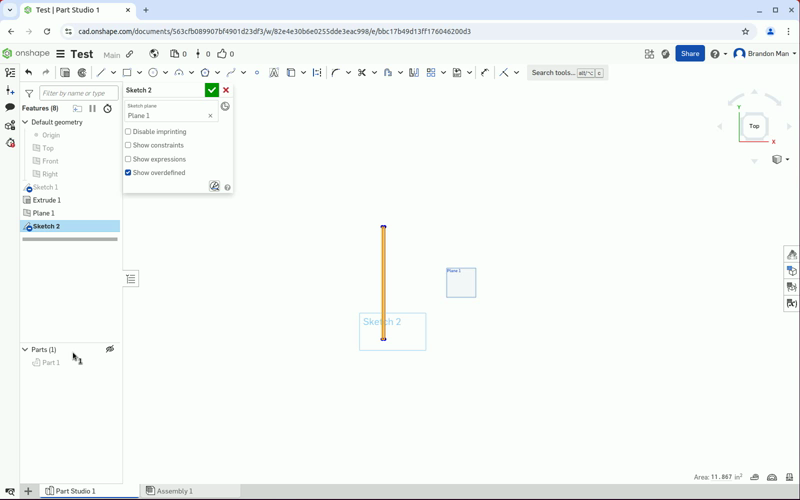
key(shift+y)
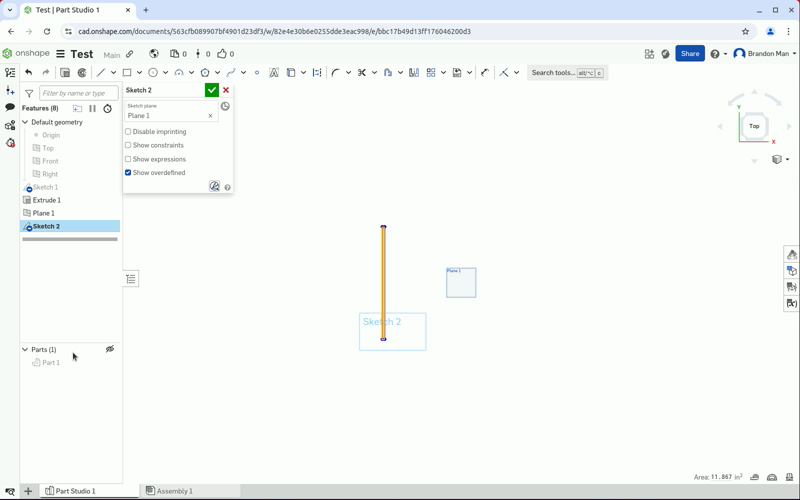
key(shift+e)
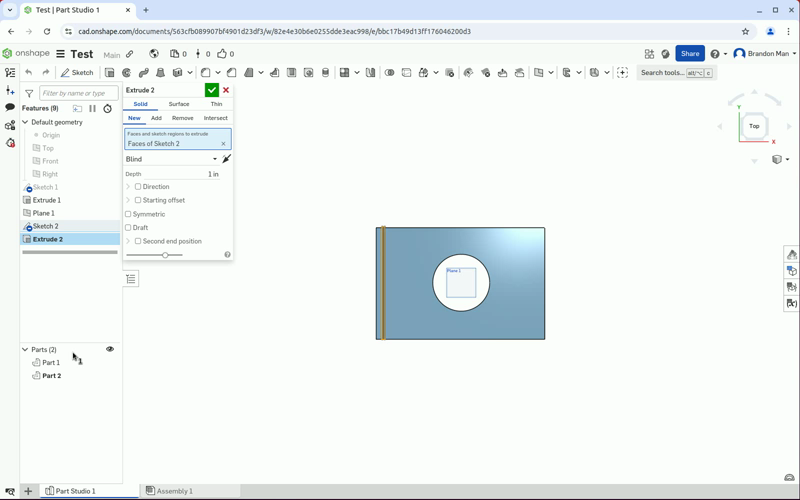
mouse_move(143, 106)
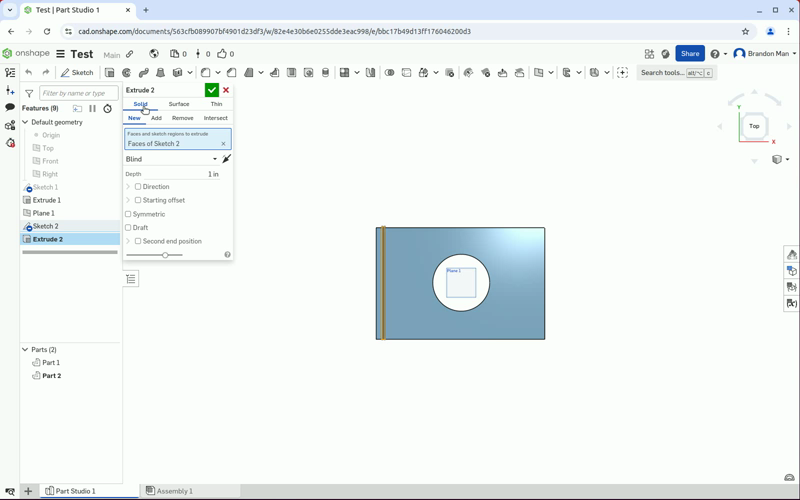
click(143, 106)
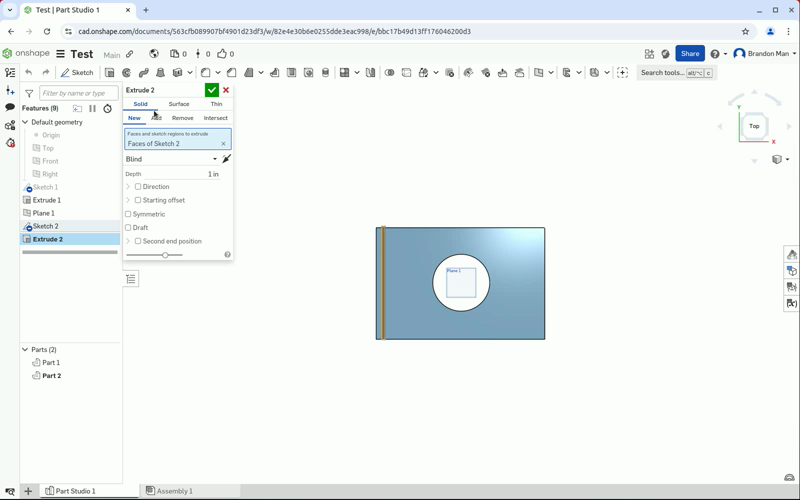
mouse_move(186, 120)
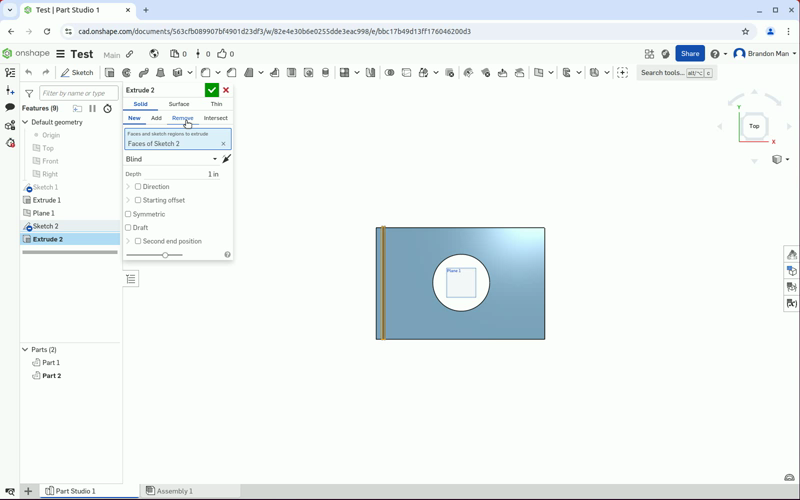
click(186, 120)
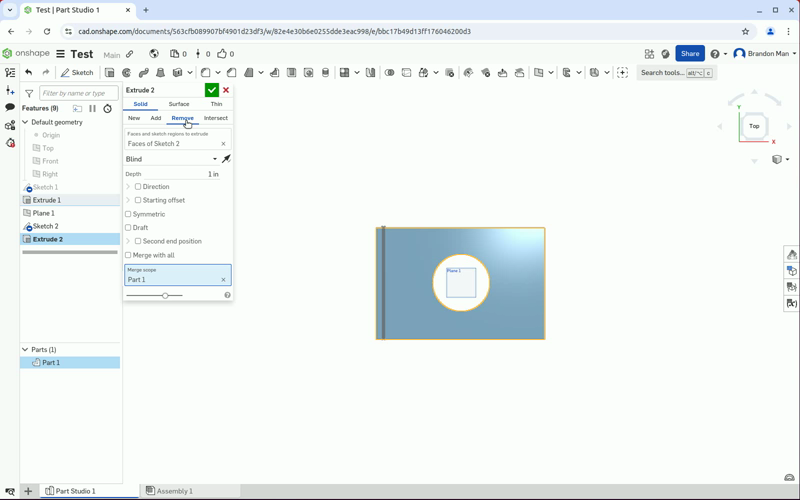
key(tab, 4)
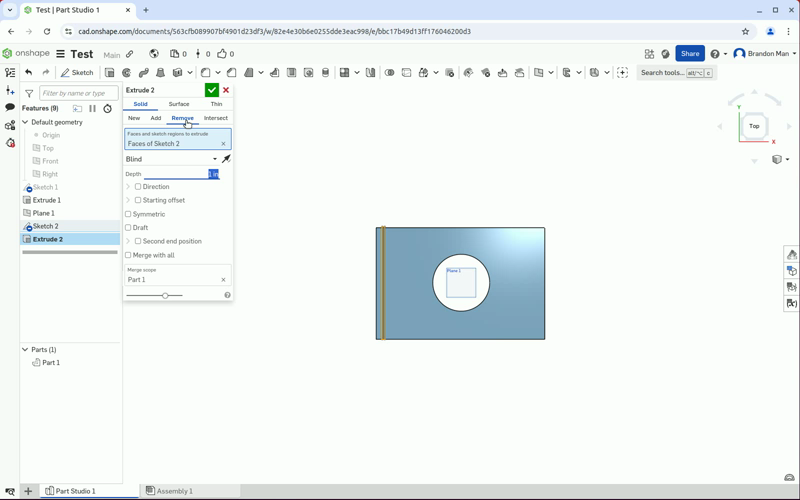
text(2.407)
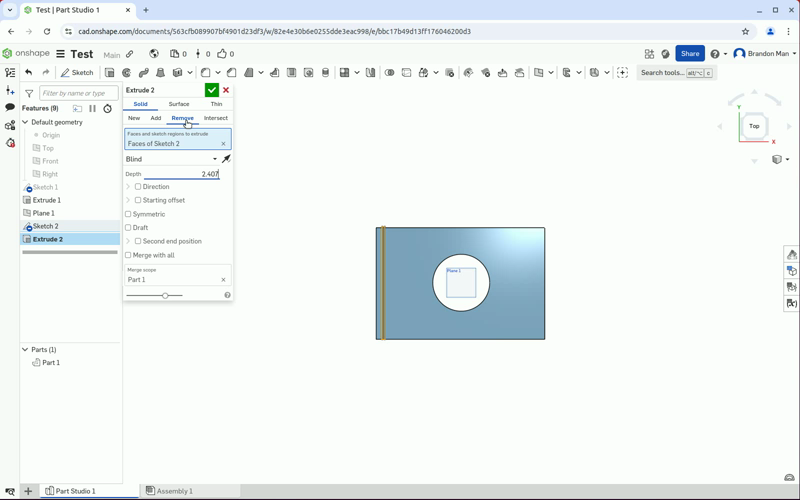
key(tab, 6)
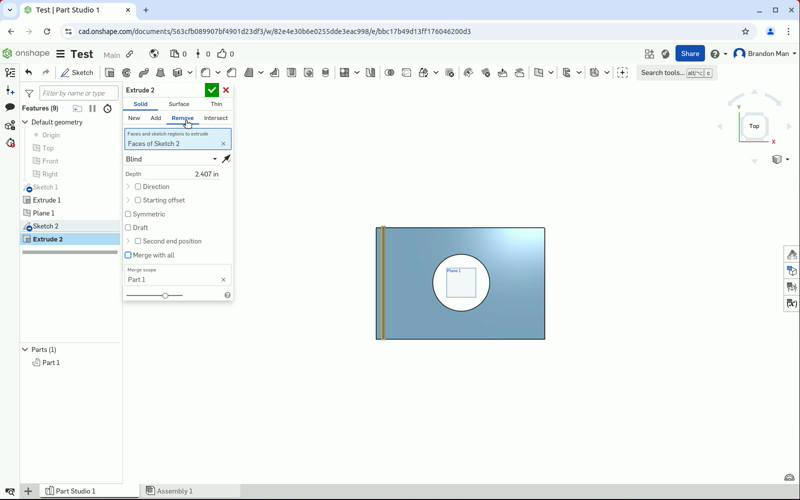
key(space)
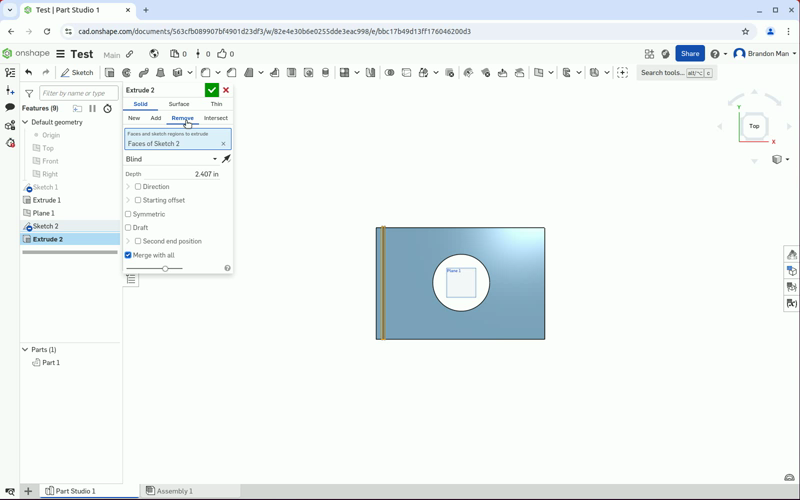
key(enter)
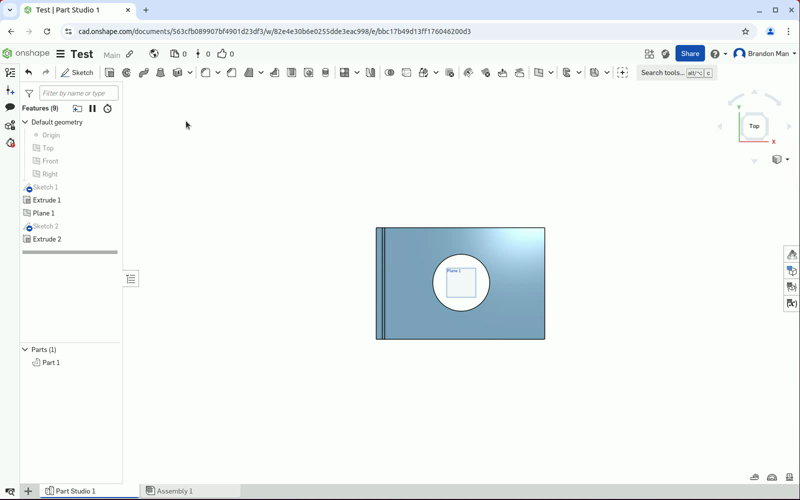
key(shift+h)
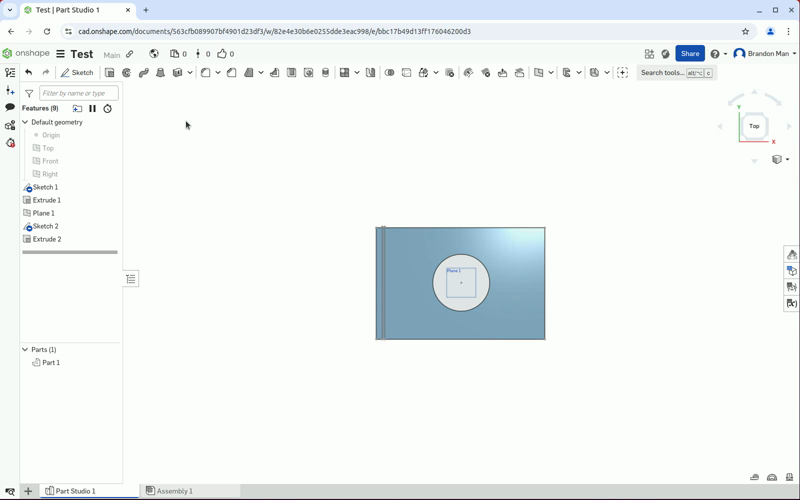
key(shift+h)
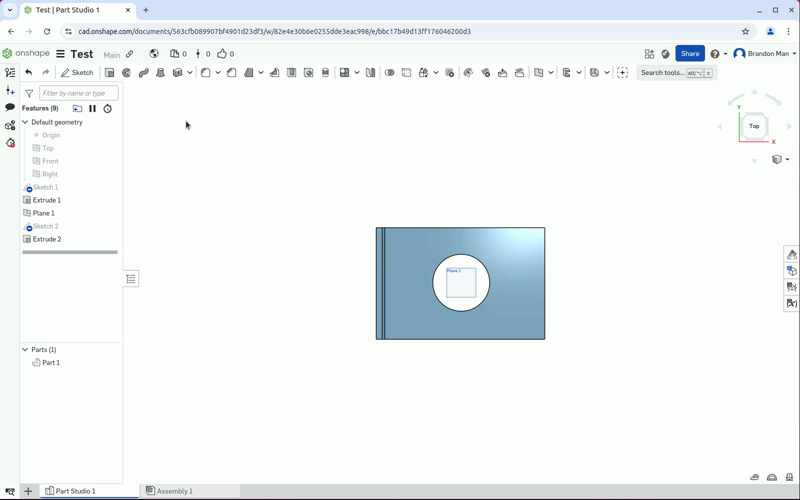
mouse_move(73, 189)
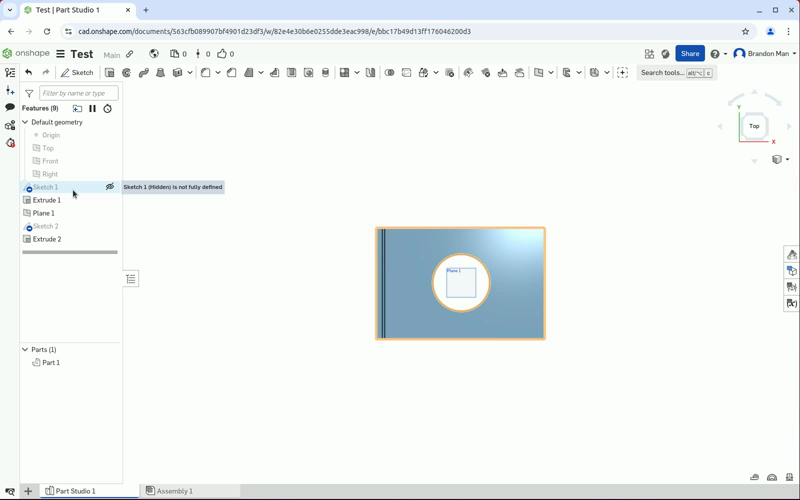
click(73, 189)
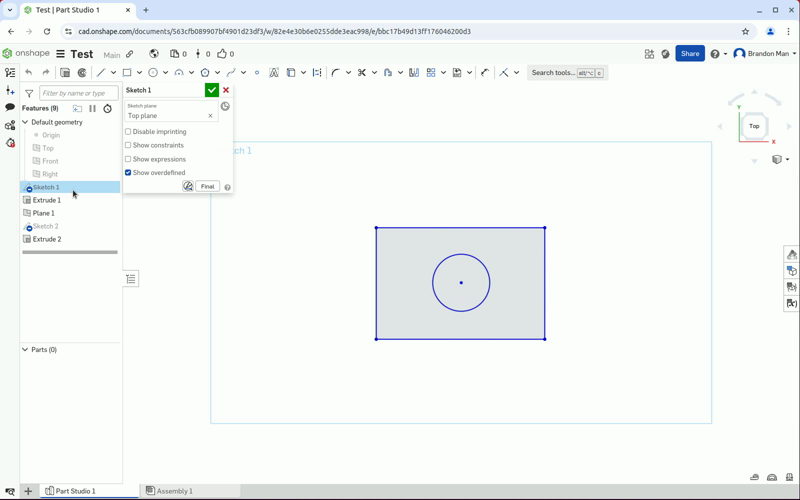
mouse_move(229, 92)
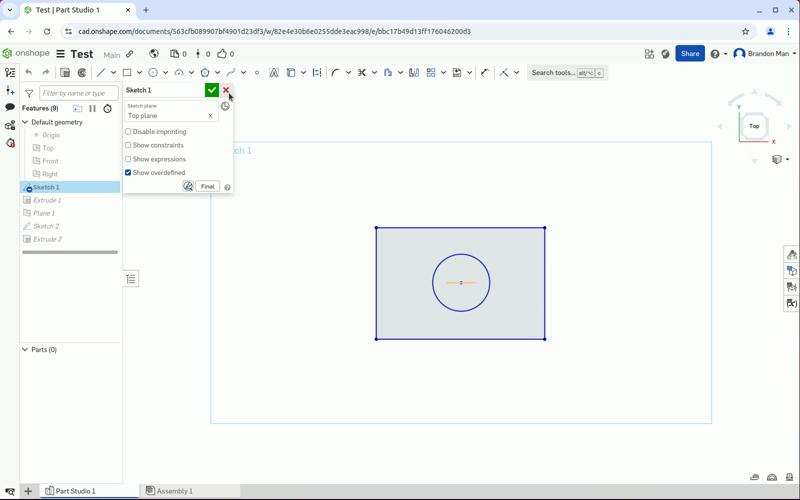
click(229, 92)
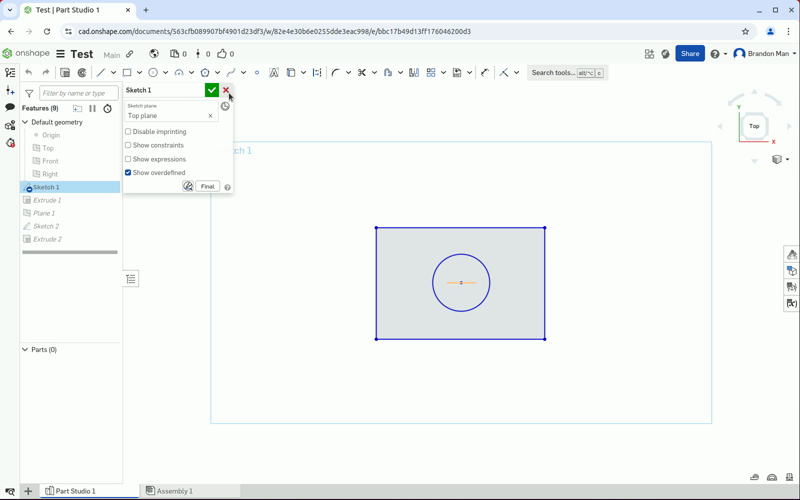
key(shift+s)
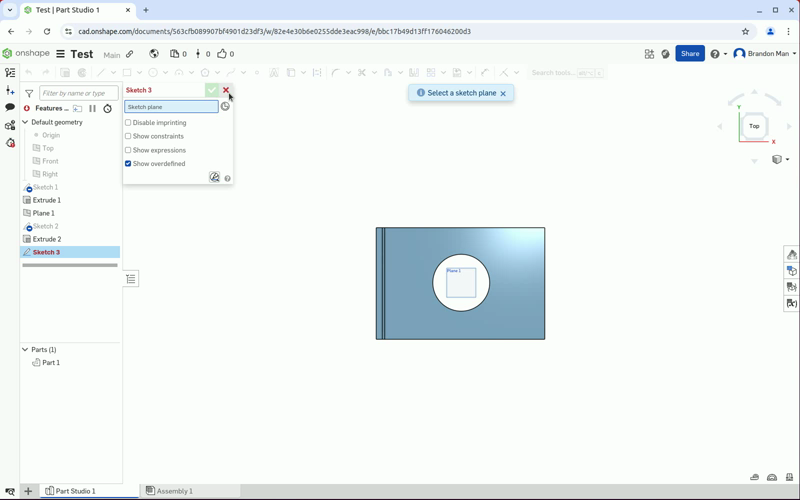
mouse_move(73, 215)
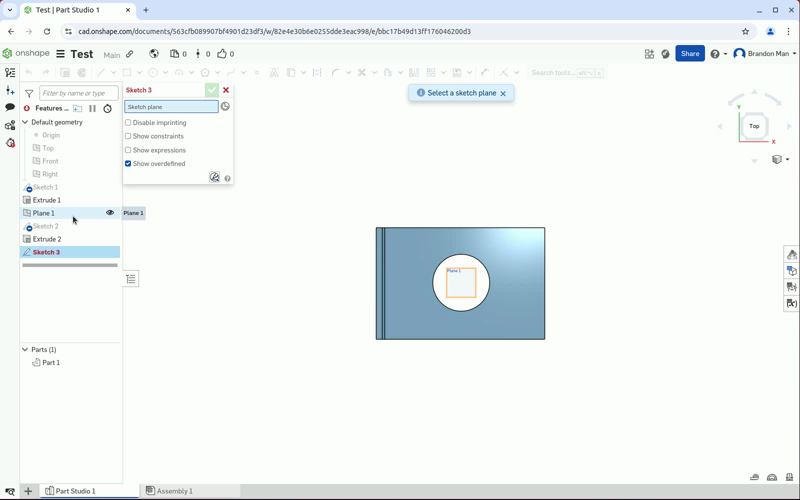
click(73, 215)
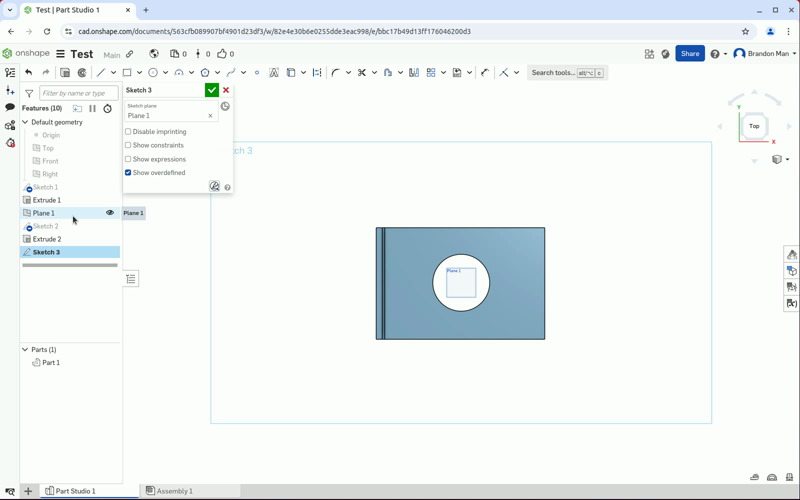
mouse_move(73, 352)
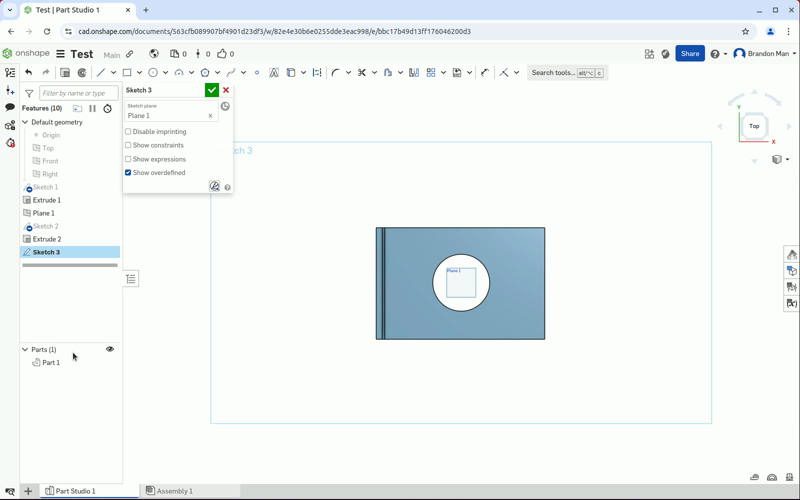
key(y)
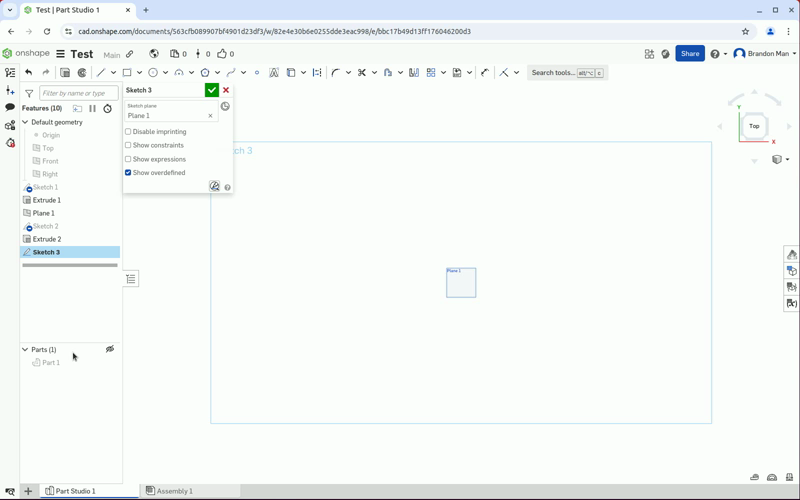
key(l)
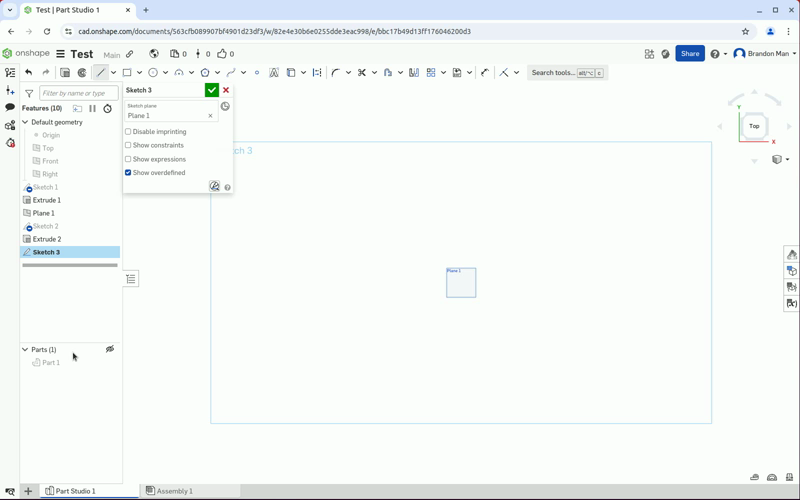
key_down(shift)
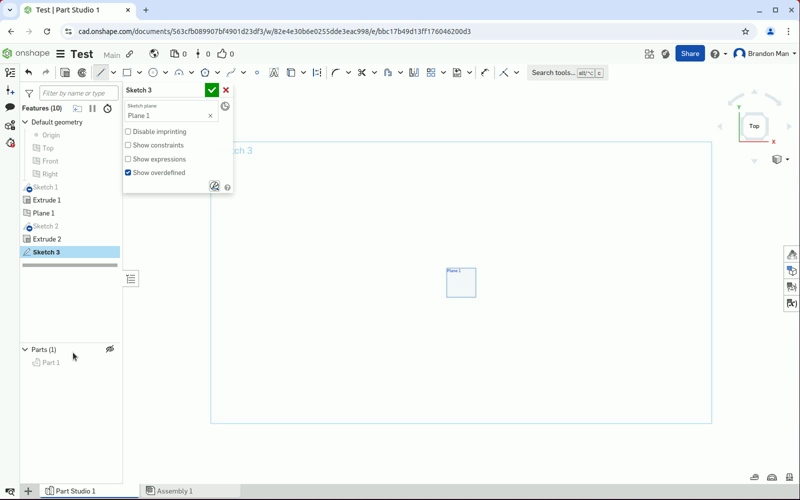
mouse_move(446, 339)
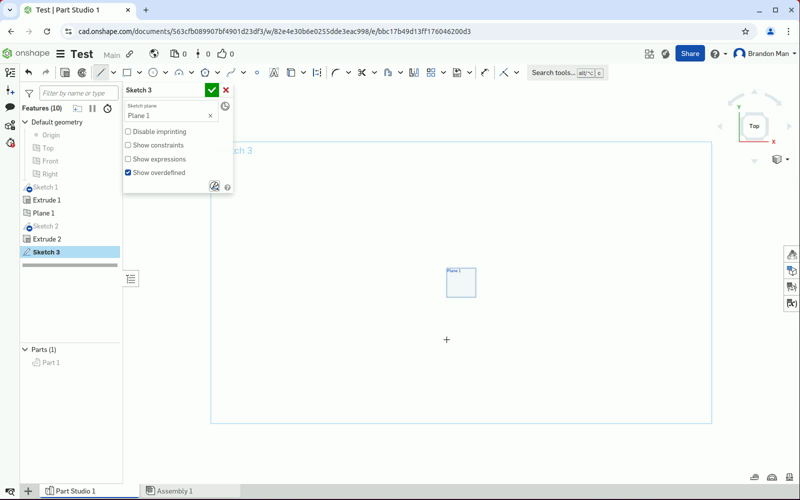
click(446, 339)
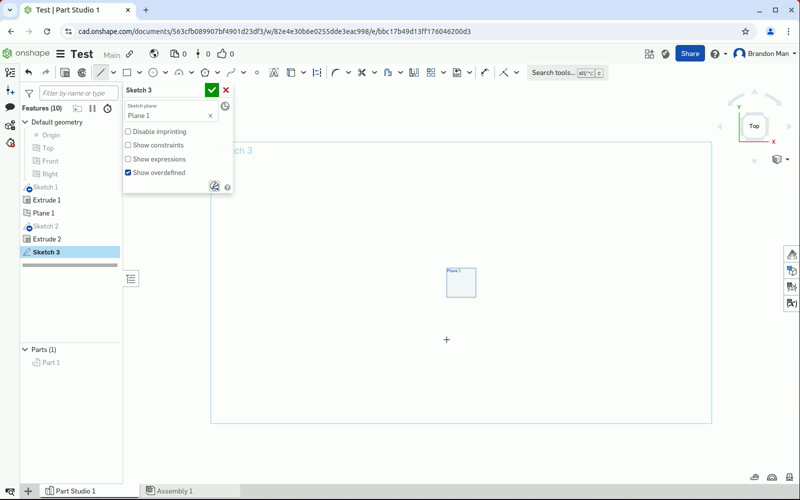
key_up(shift)
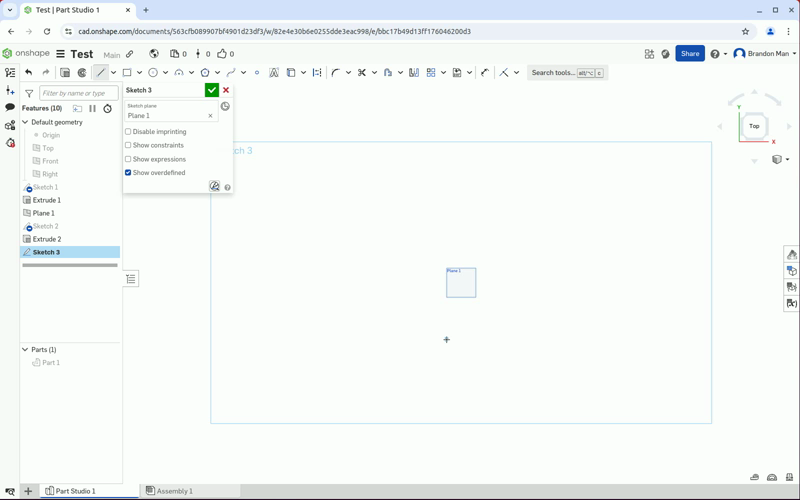
key_down(shift)
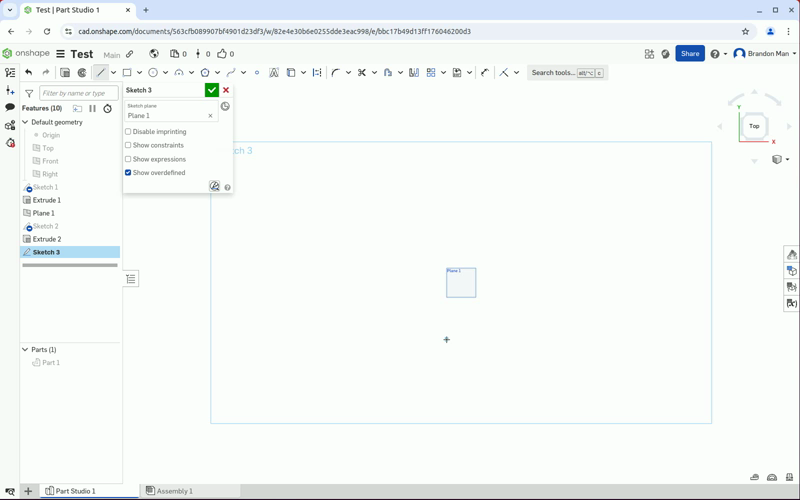
mouse_move(476, 339)
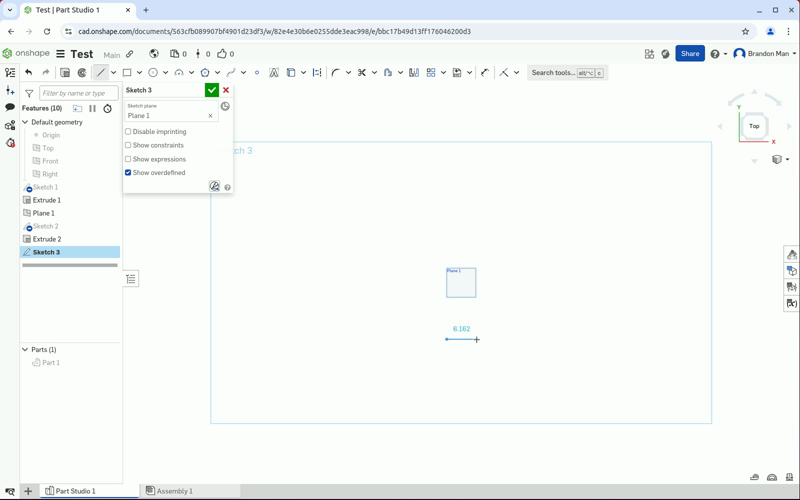
mouse_move(475, 339)
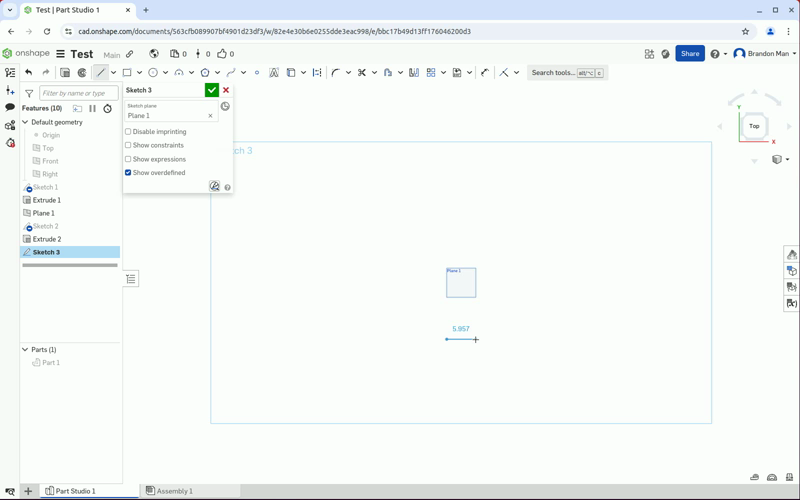
click(475, 339)
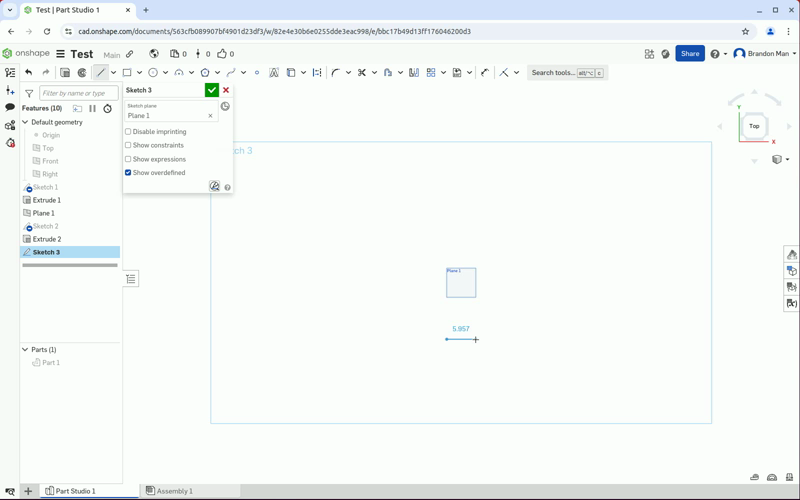
key_up(shift)
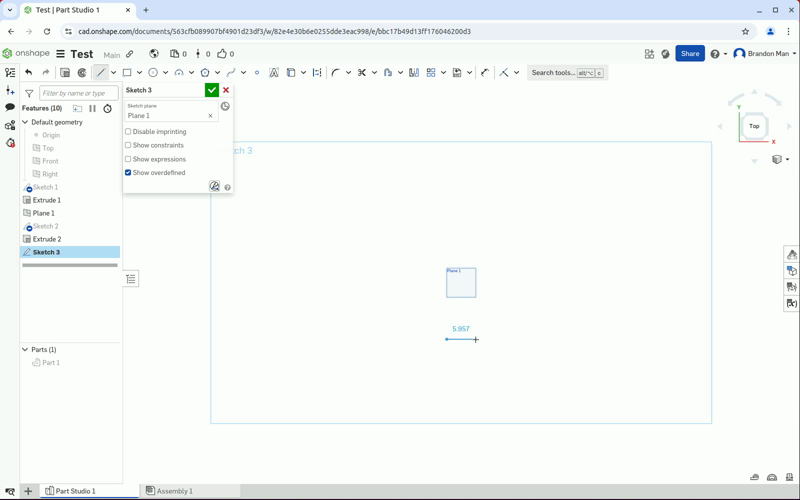
key_down(shift)
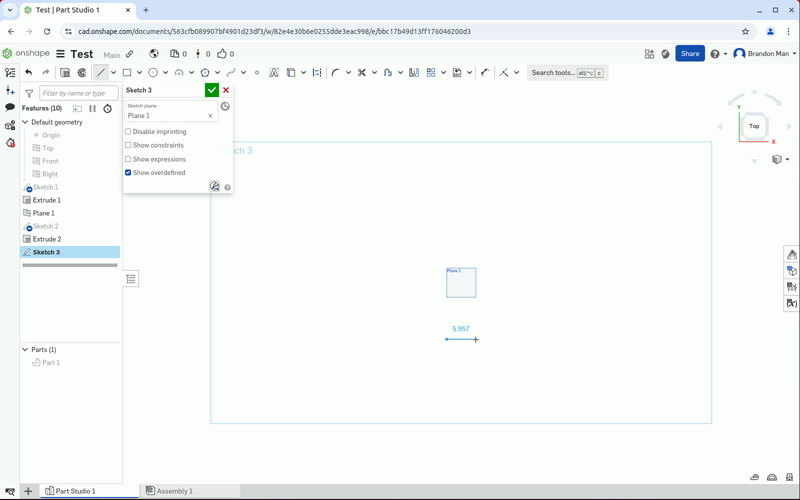
mouse_move(505, 339)
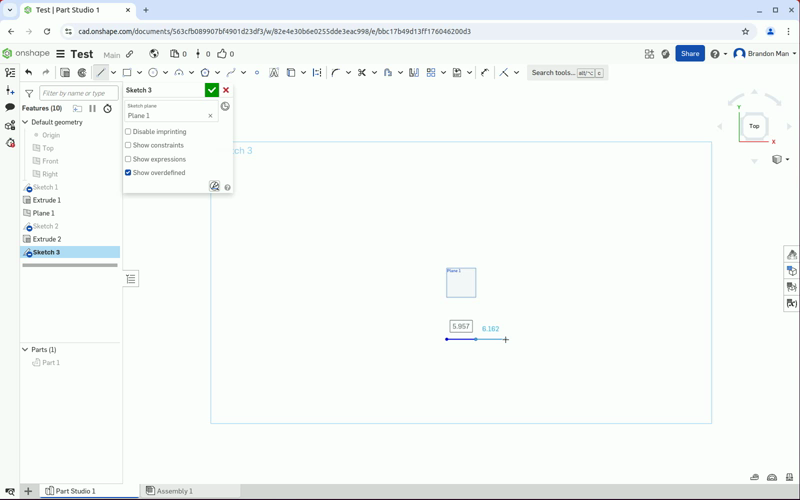
mouse_move(475, 306)
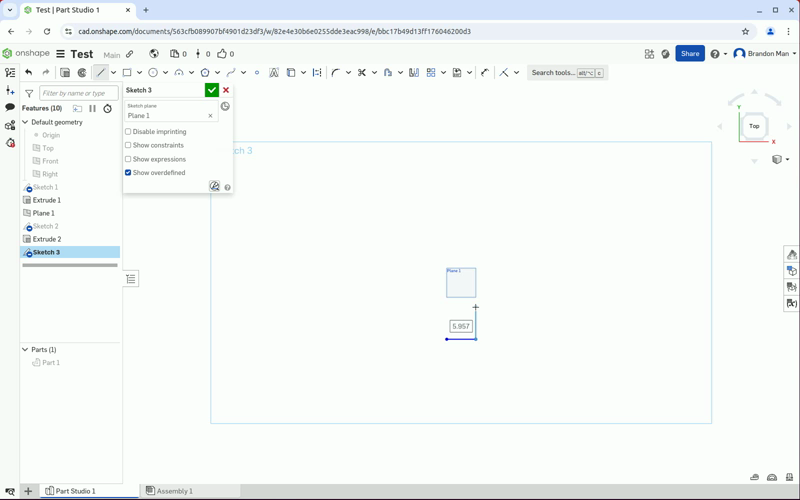
click(475, 306)
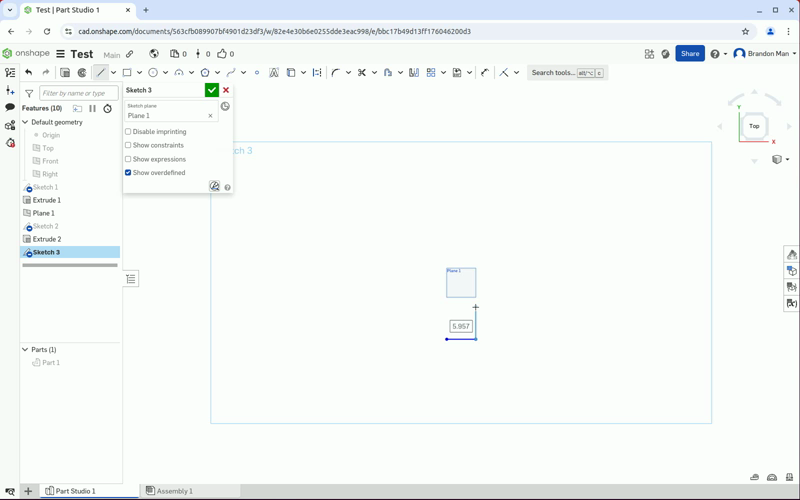
key_up(shift)
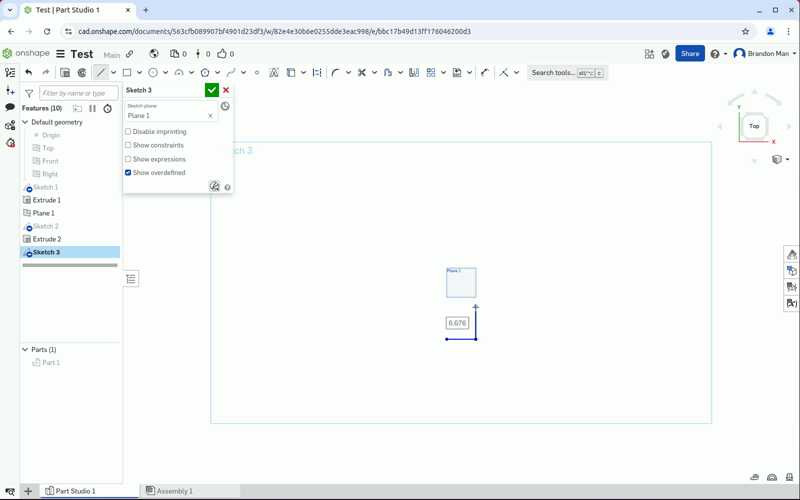
key(esc)
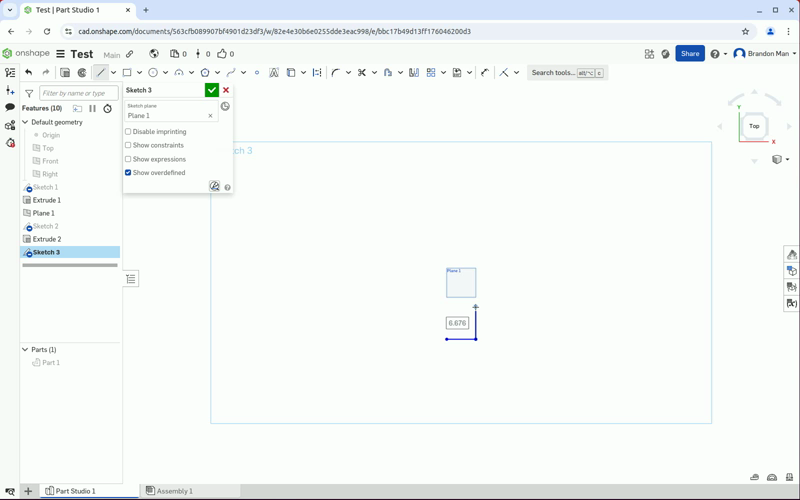
key(a)
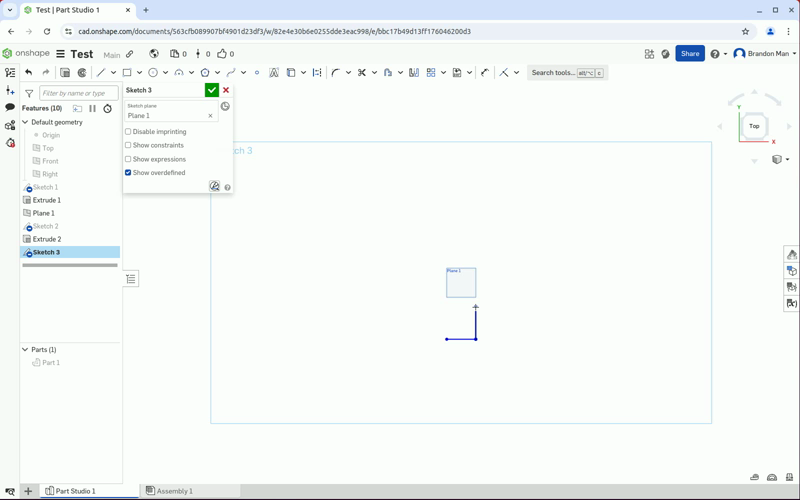
mouse_move(475, 306)
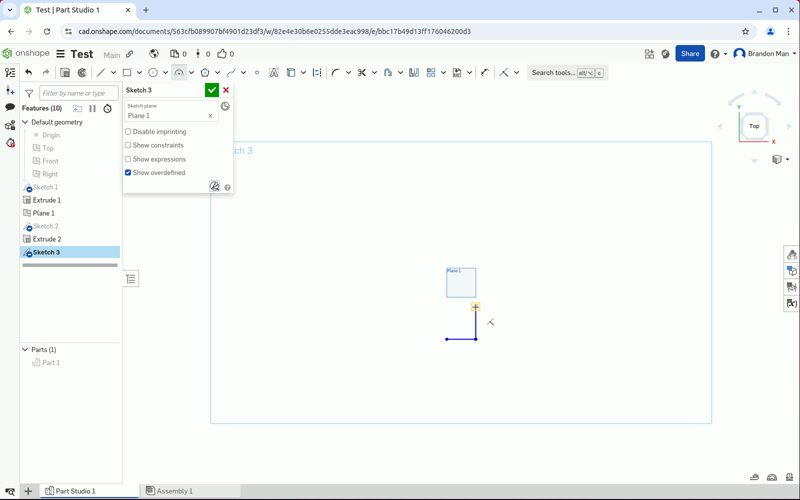
click(475, 306)
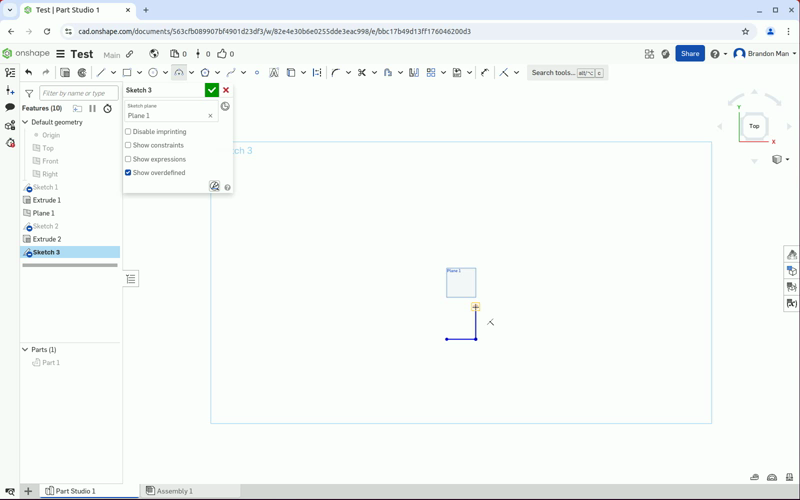
key_down(shift)
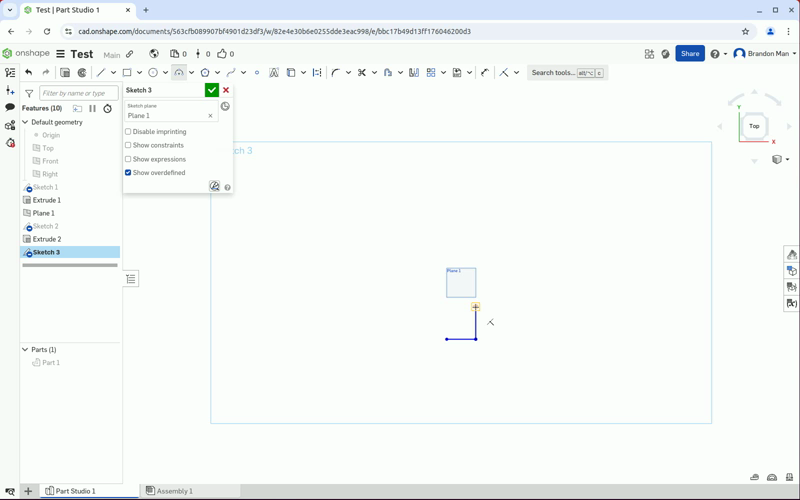
mouse_move(446, 306)
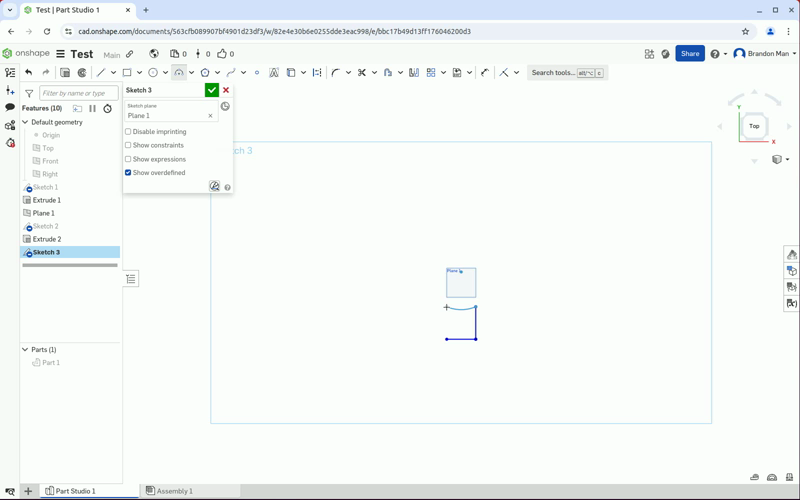
click(446, 306)
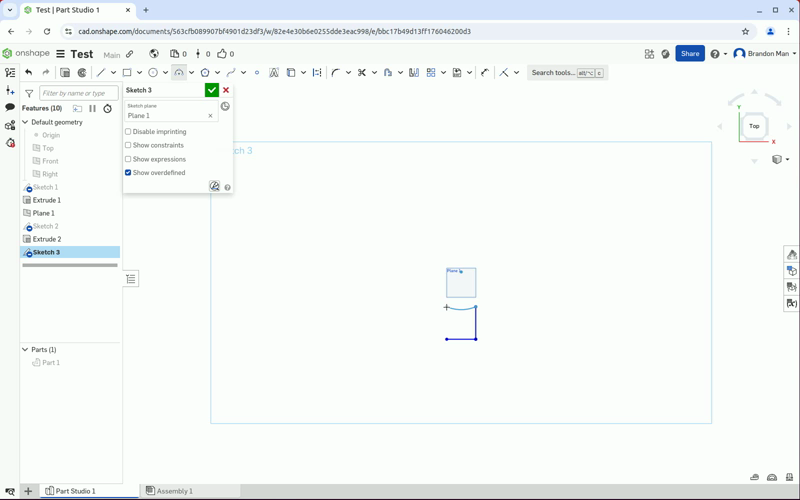
mouse_move(461, 310)
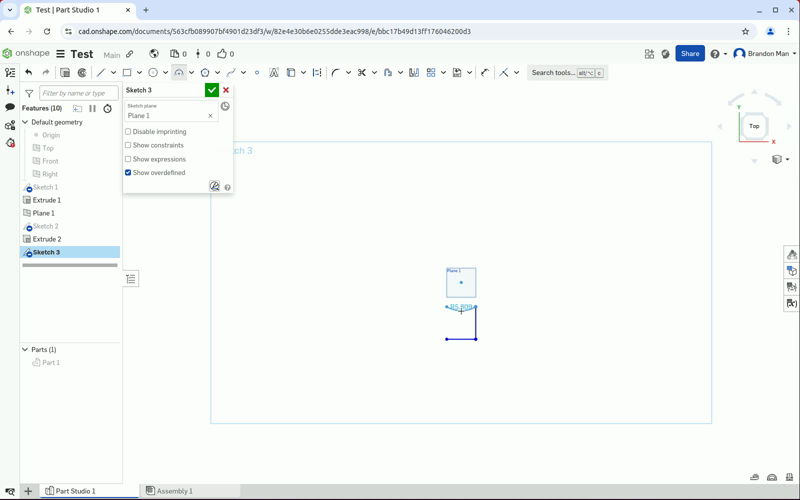
click(461, 310)
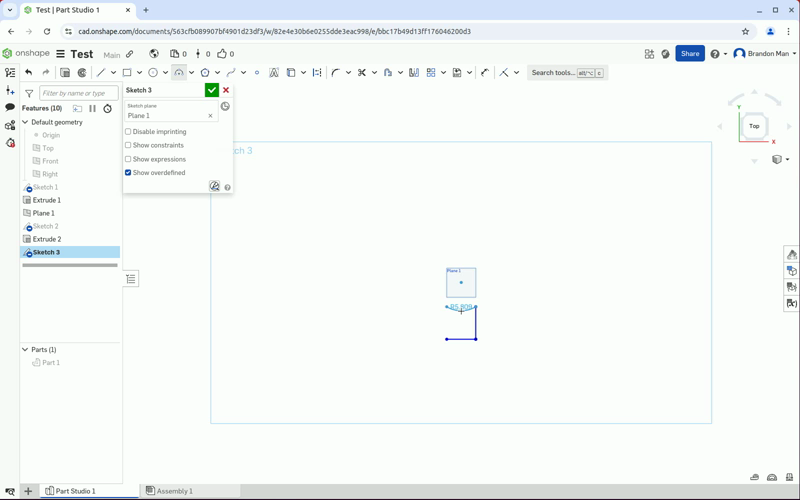
key_up(shift)
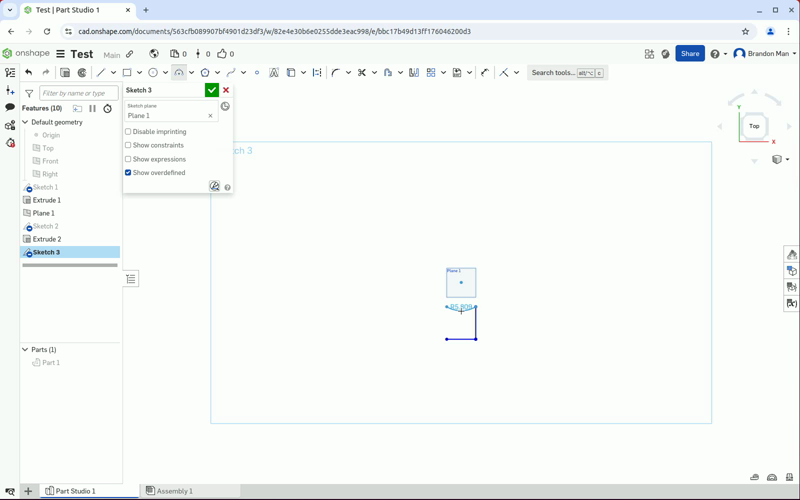
key(esc)
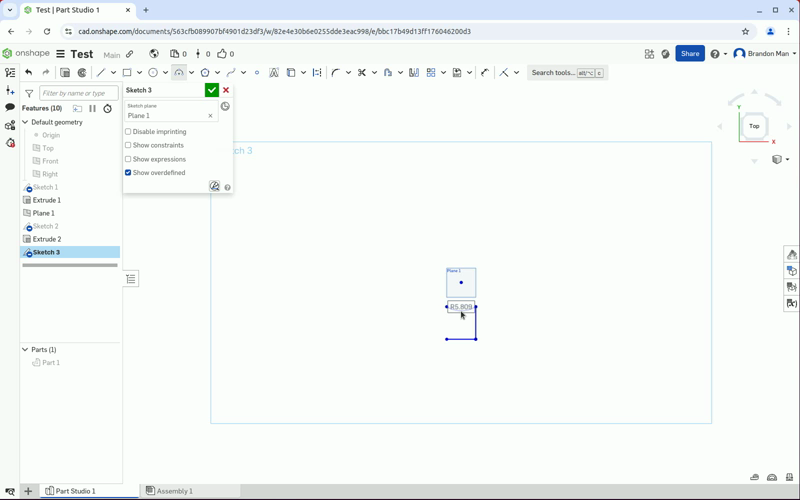
key(l)
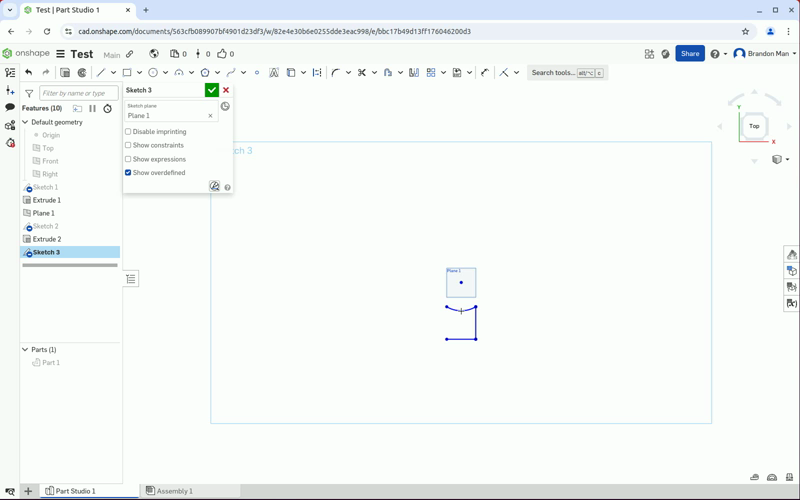
mouse_move(446, 306)
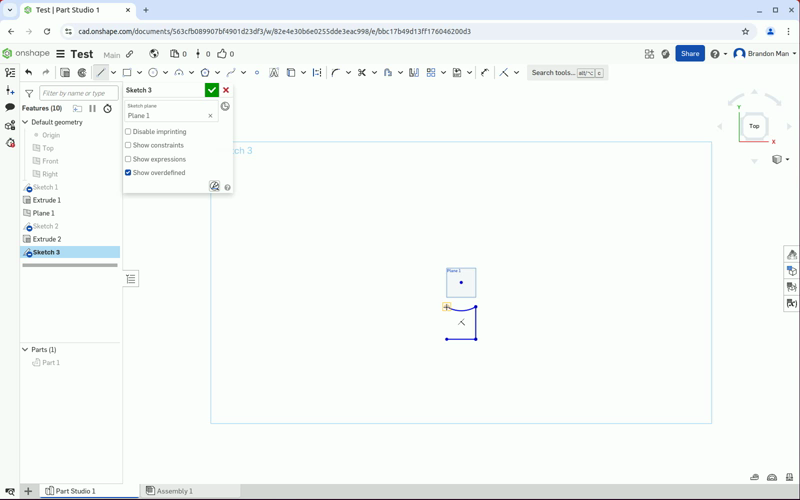
click(446, 306)
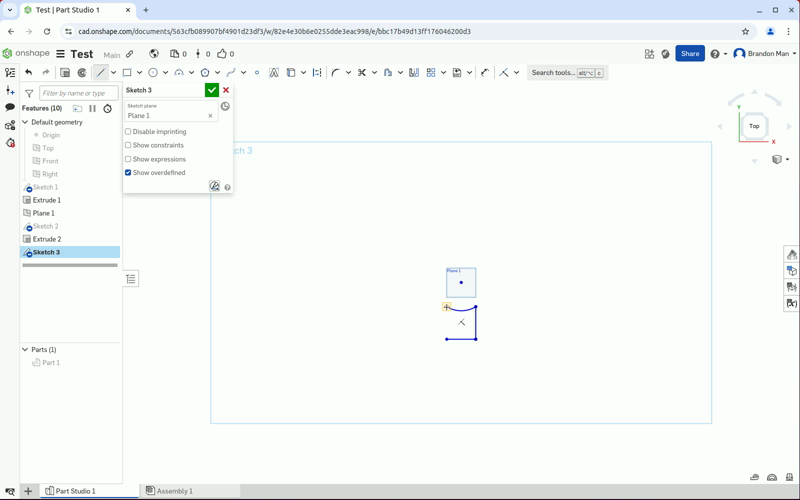
mouse_move(476, 306)
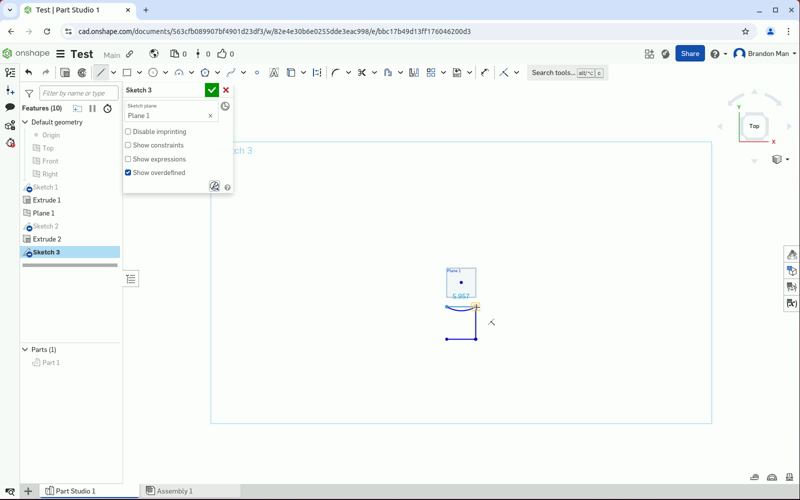
key_down(shift)
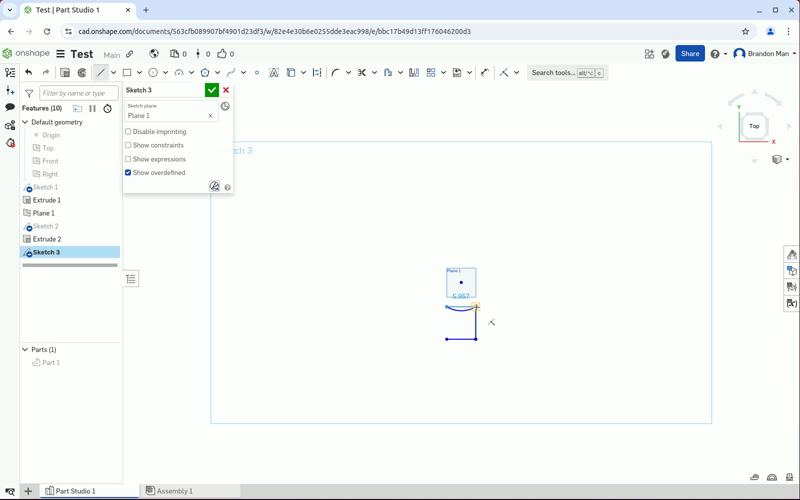
mouse_move(446, 339)
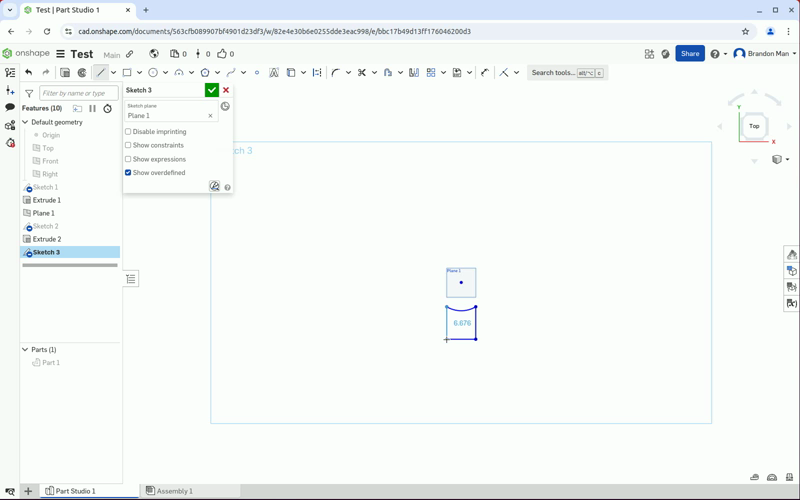
key_up(shift)
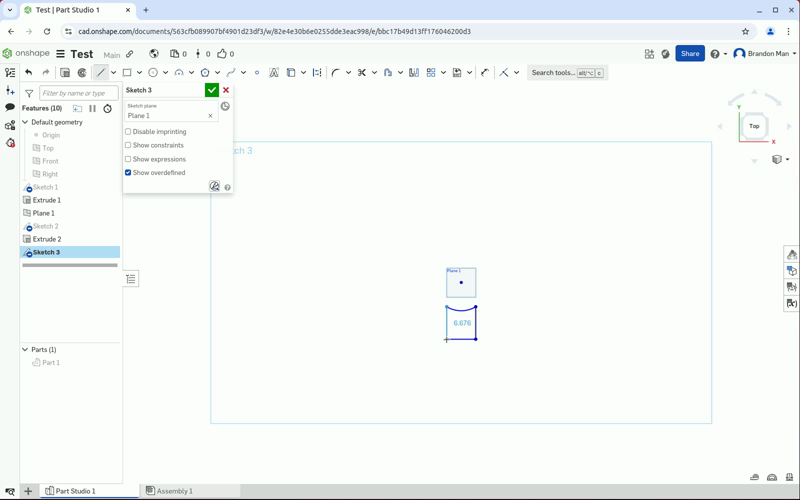
click(446, 339)
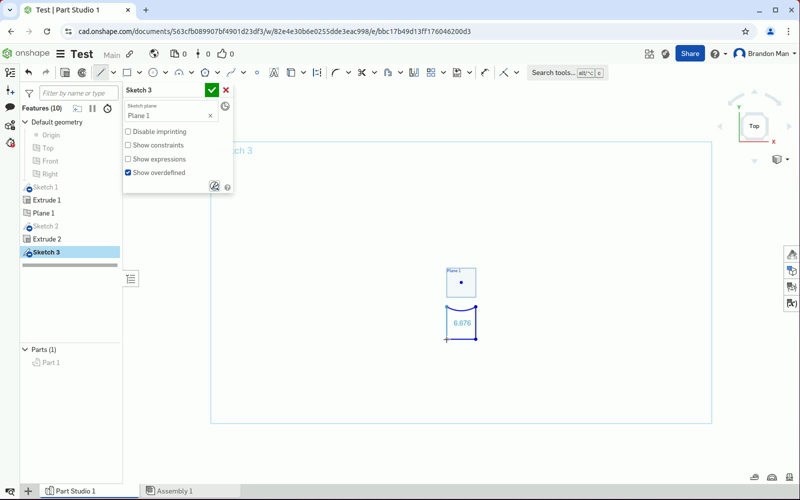
key(esc)
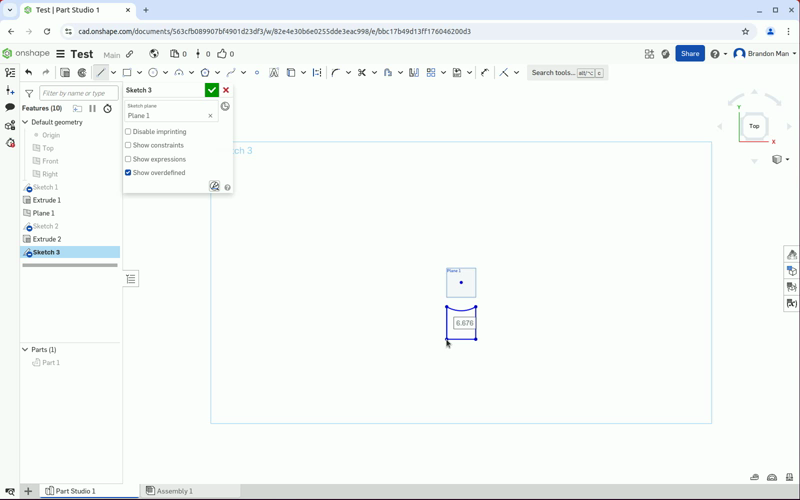
mouse_move(467, 326)
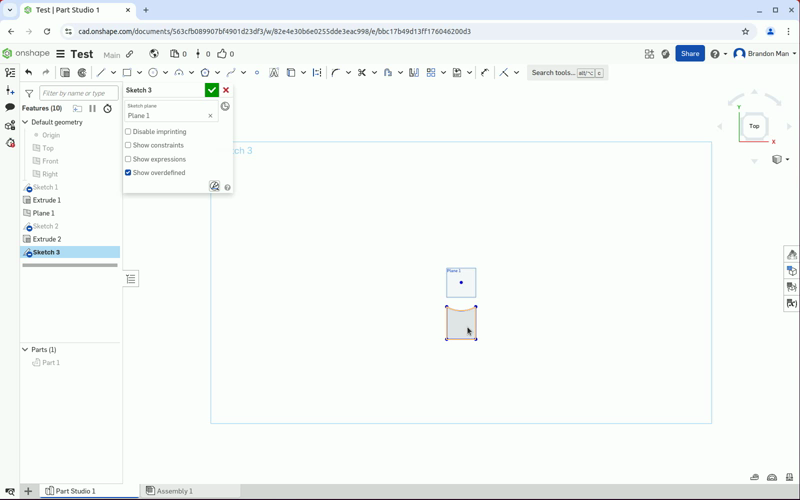
scroll(6)
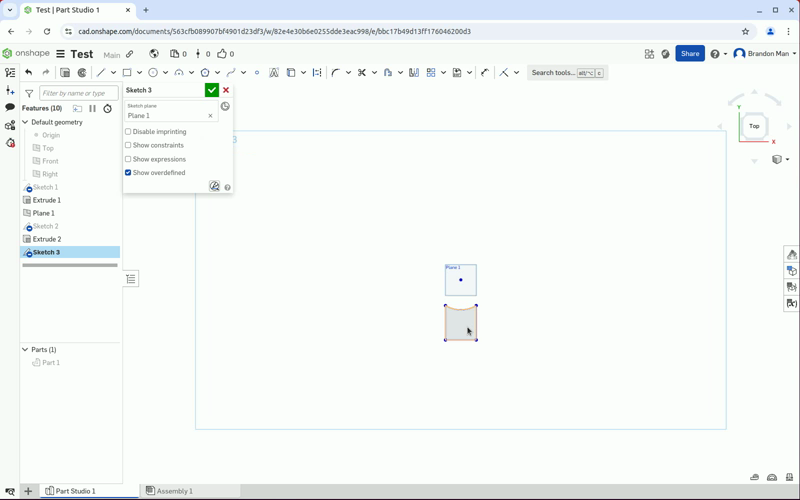
scroll(6)
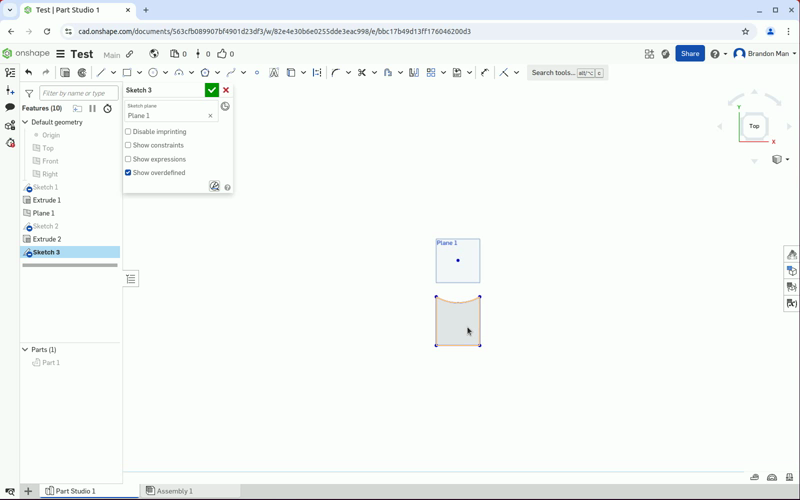
scroll(6)
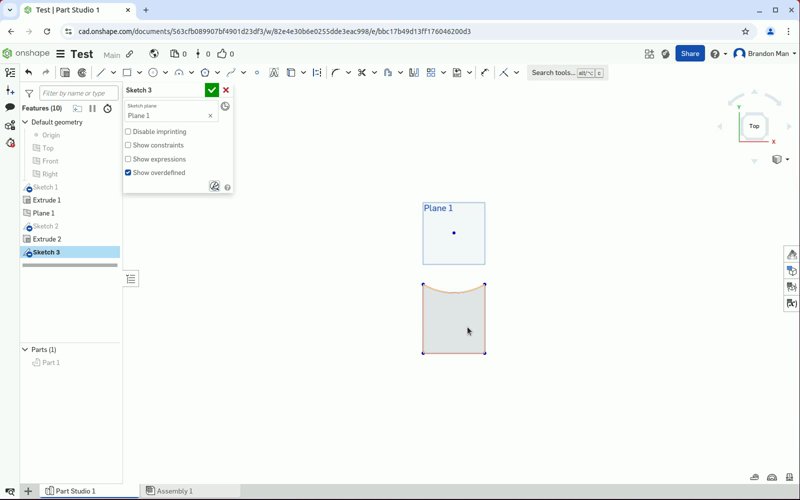
scroll(6)
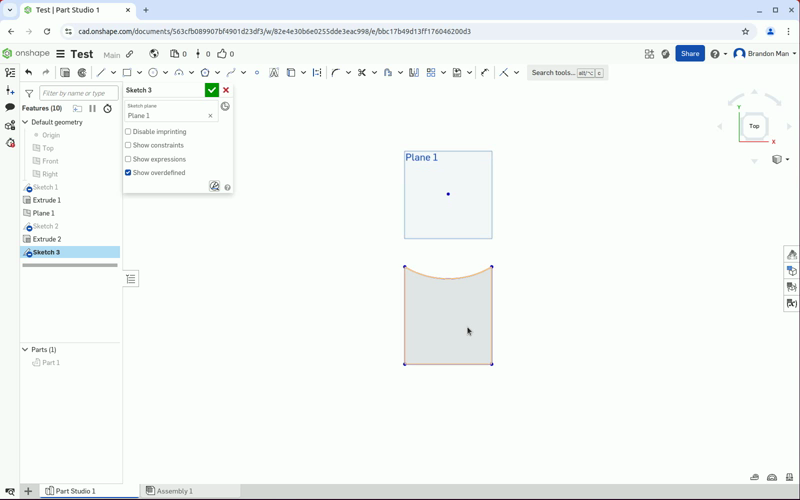
scroll(6)
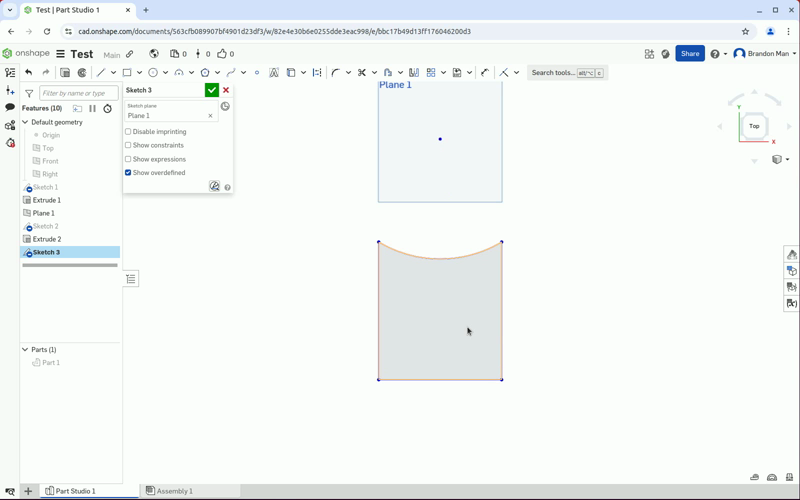
scroll(6)
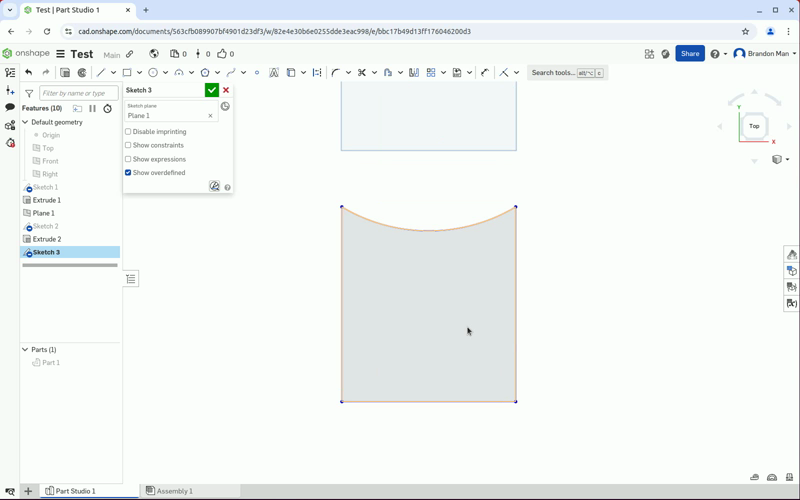
scroll(6)
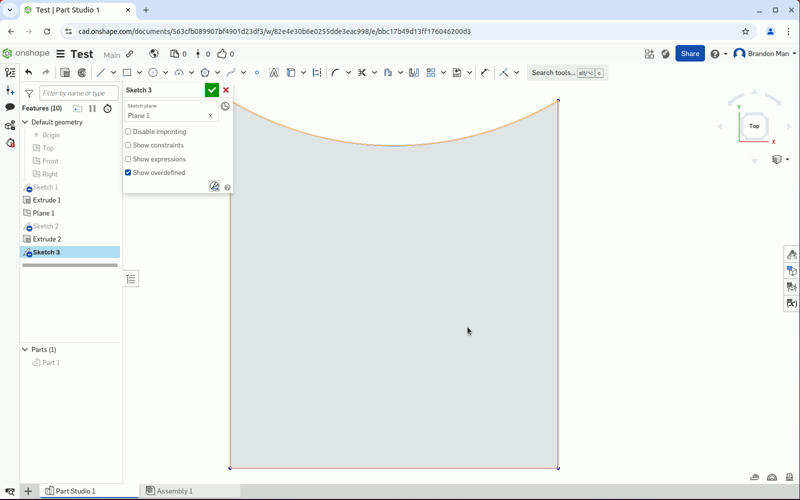
click(467, 326)
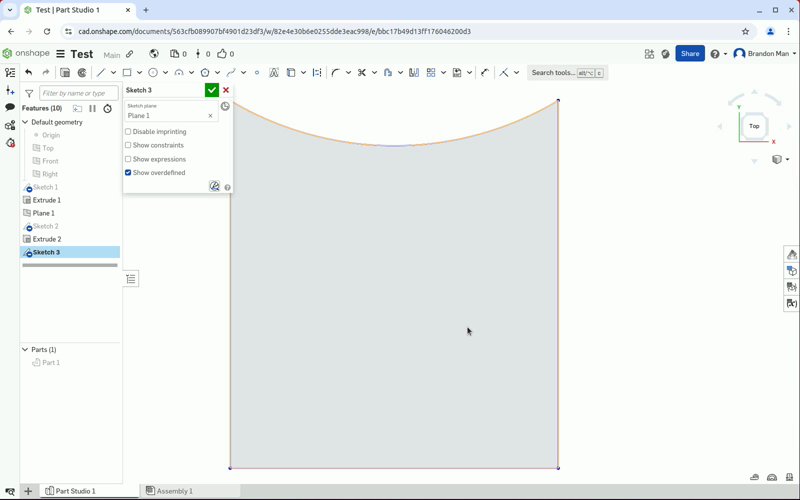
scroll(-6)
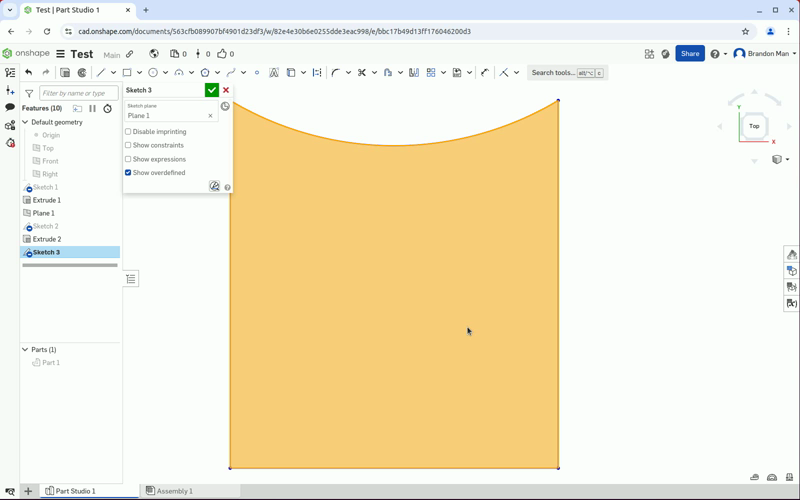
scroll(-6)
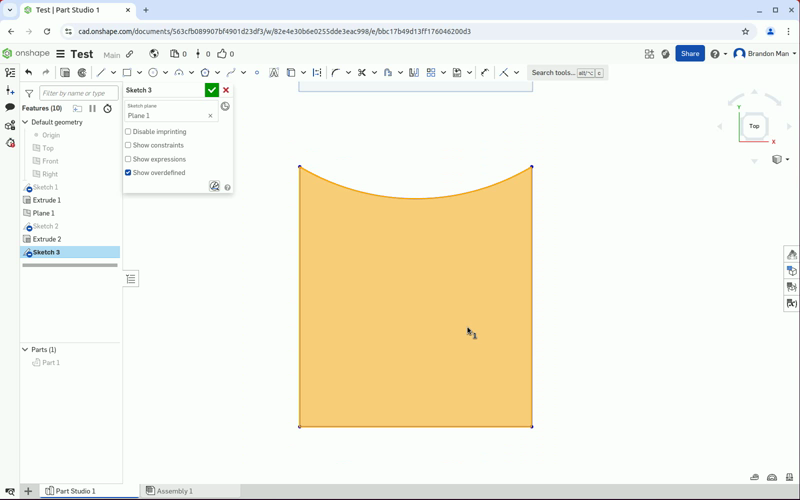
scroll(-6)
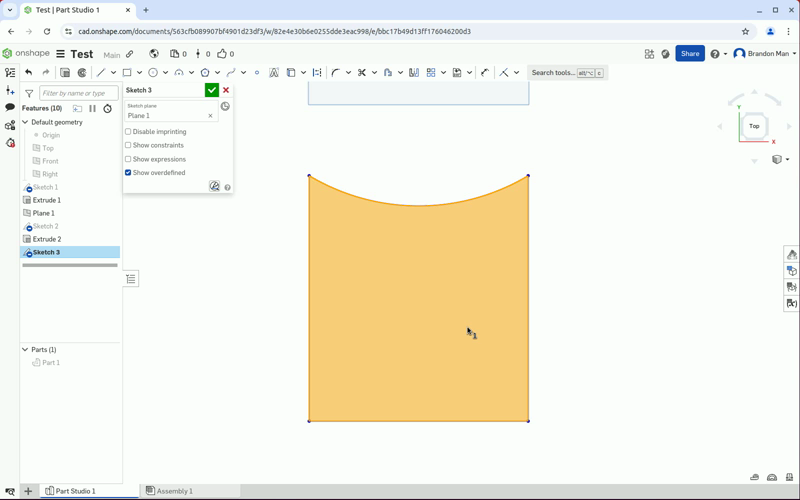
scroll(-6)
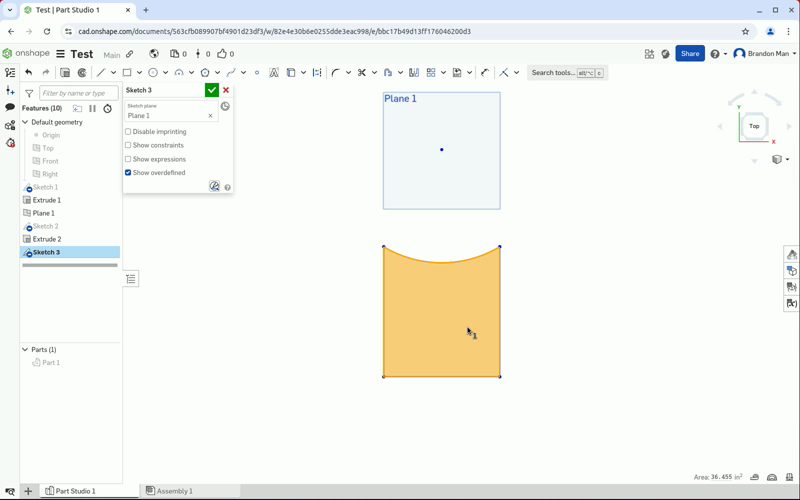
scroll(-6)
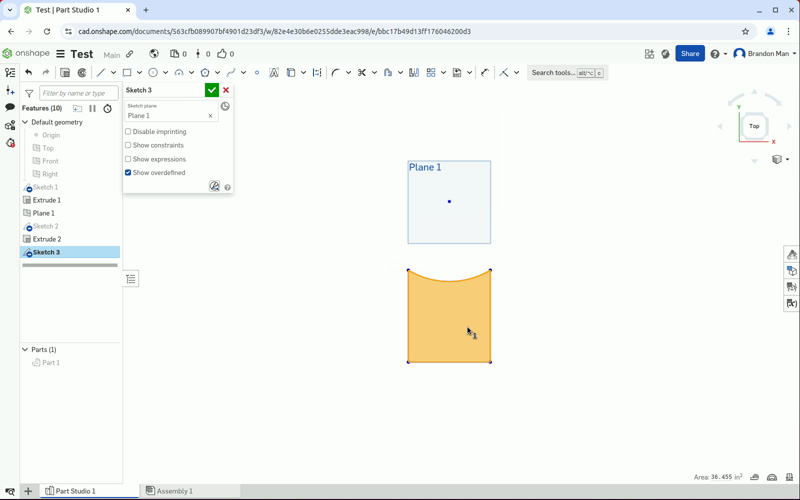
scroll(-6)
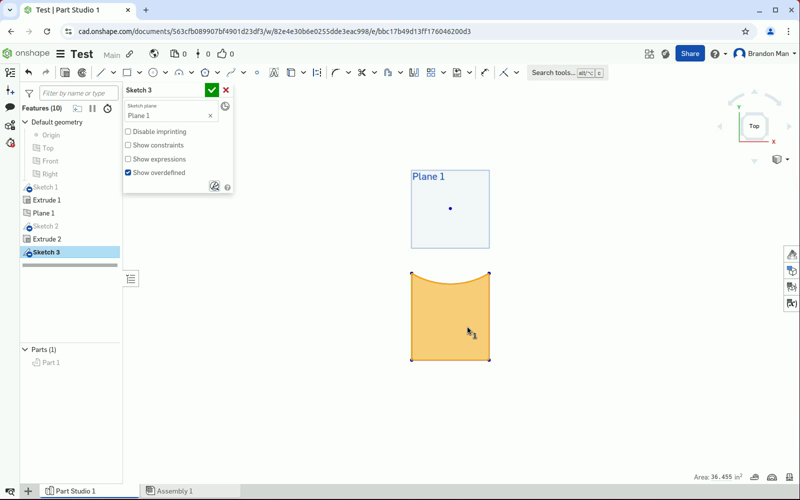
scroll(-6)
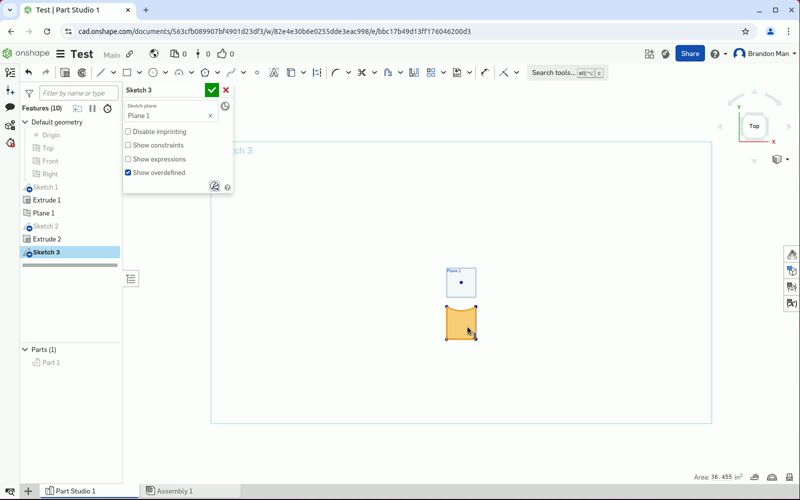
mouse_move(73, 352)
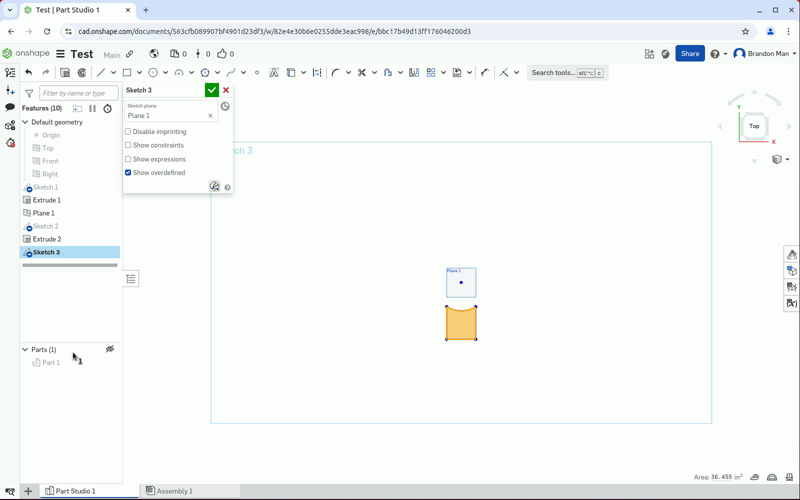
key(shift+y)
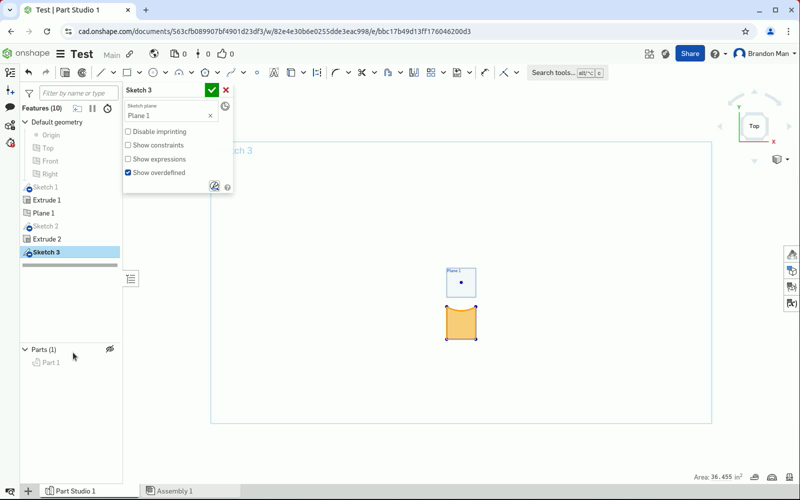
key(shift+e)
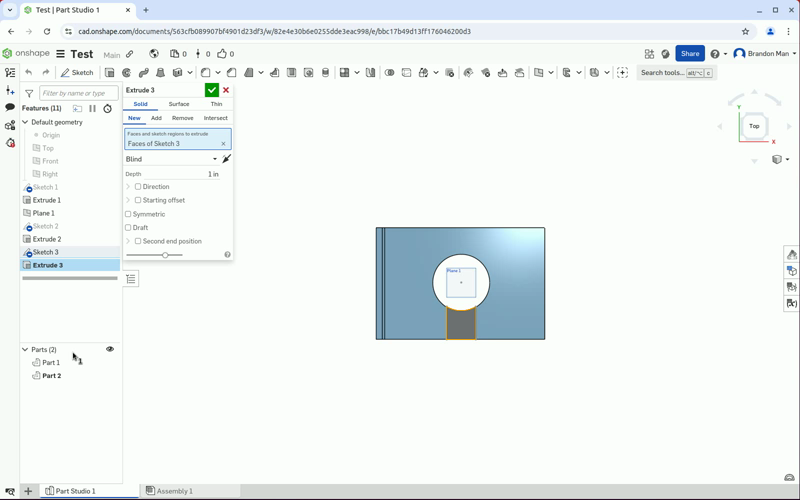
mouse_move(143, 106)
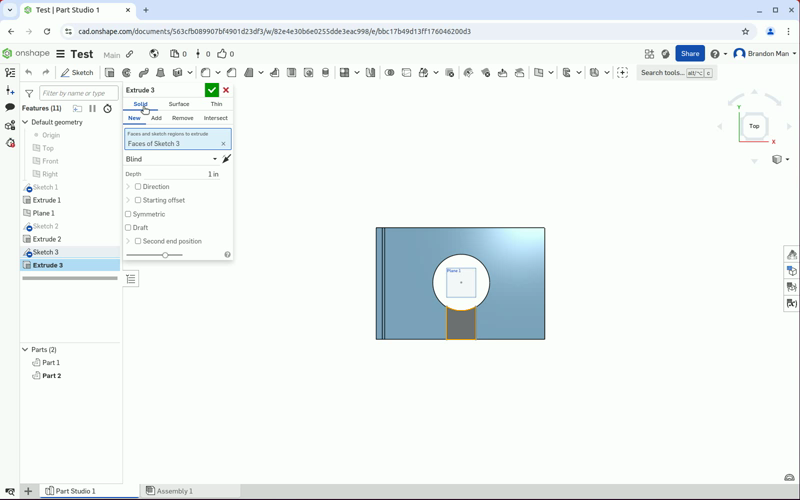
click(143, 106)
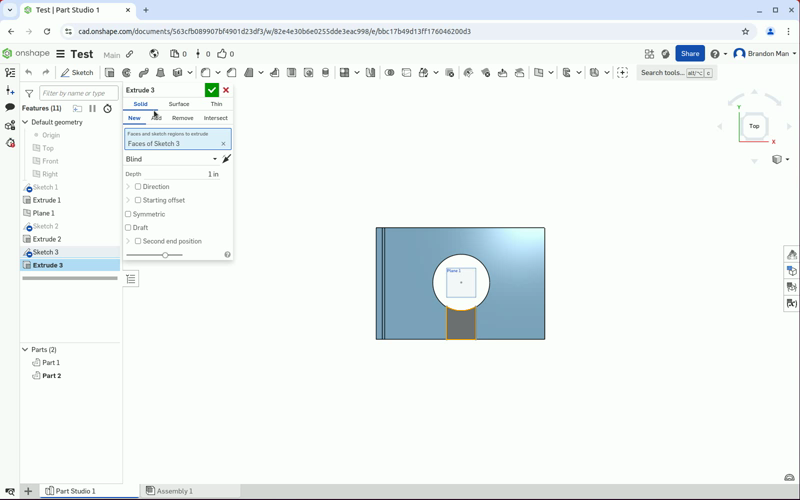
mouse_move(186, 120)
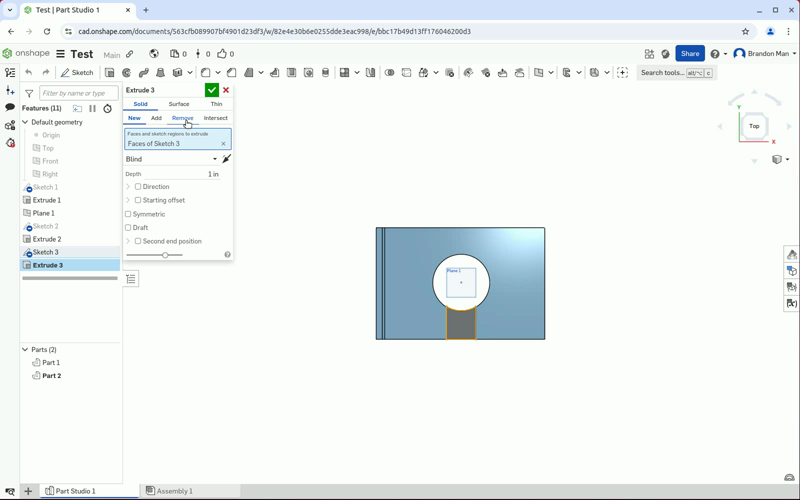
click(186, 120)
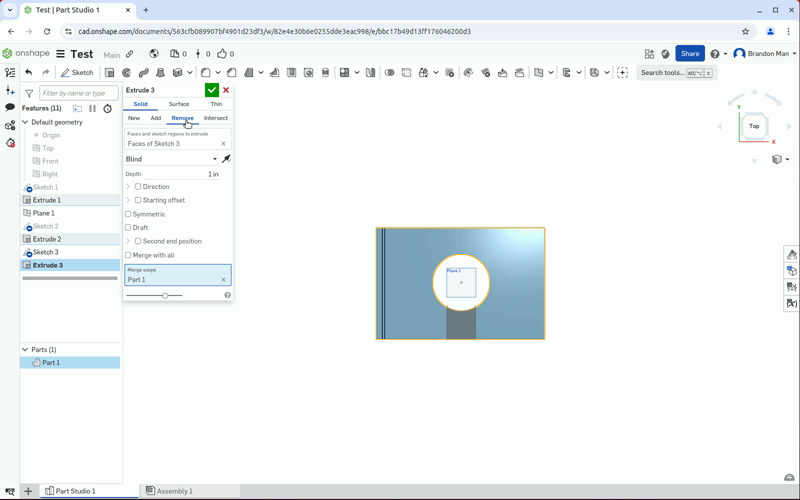
key(tab, 4)
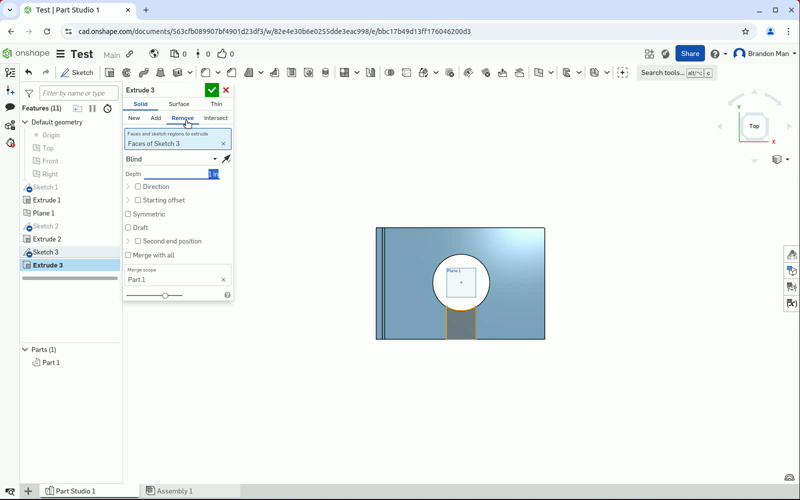
text(2.407)
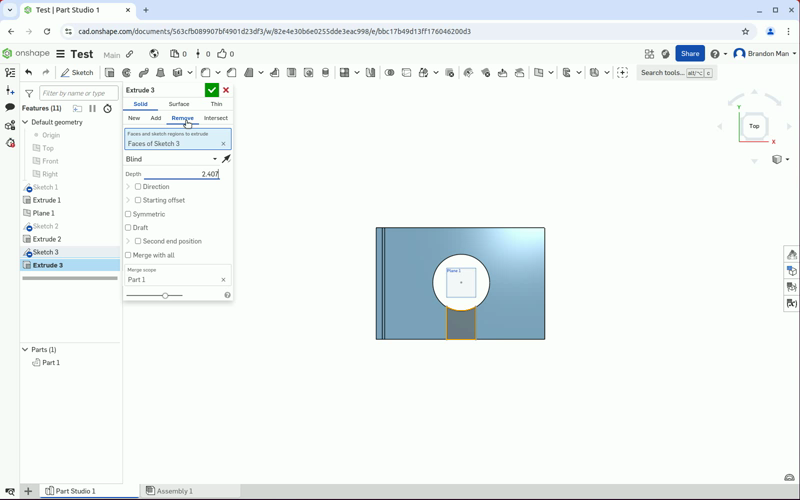
key(tab, 6)
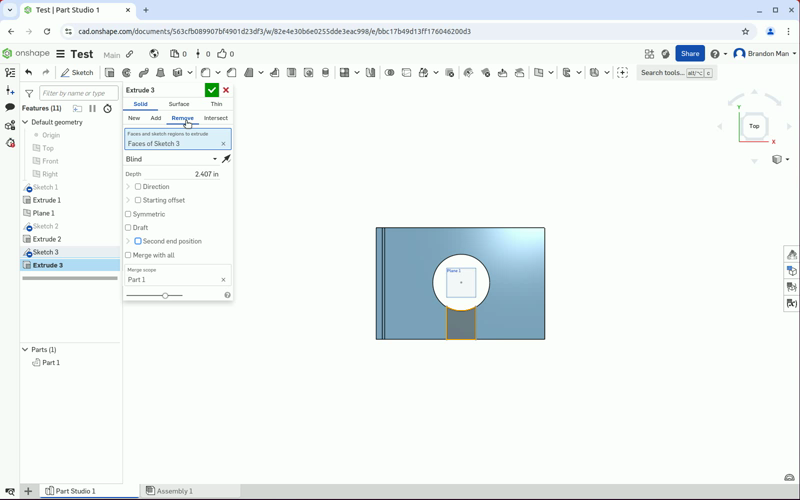
key(space)
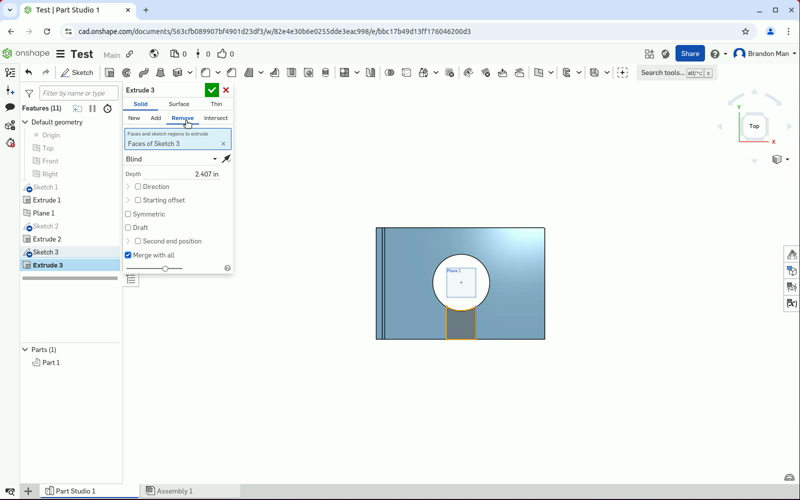
key(enter)
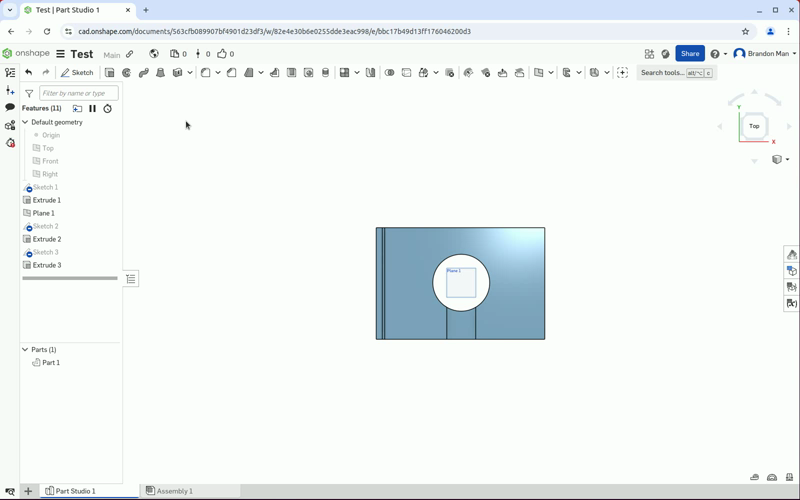
key(shift+h)
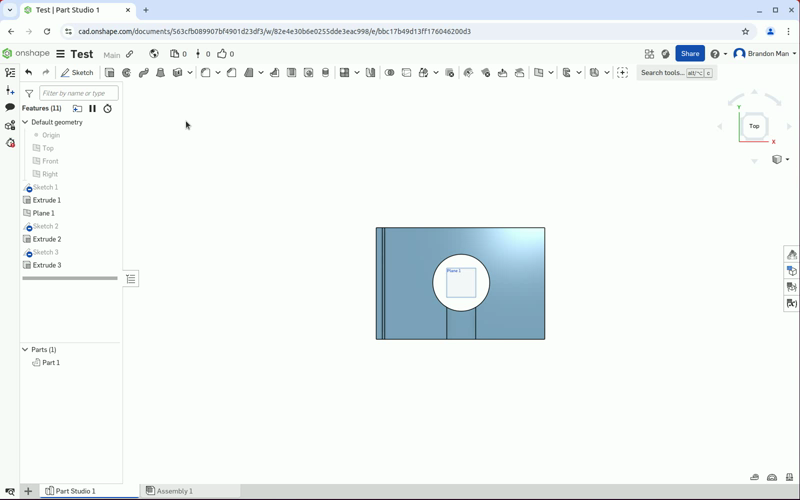
key(shift+h)
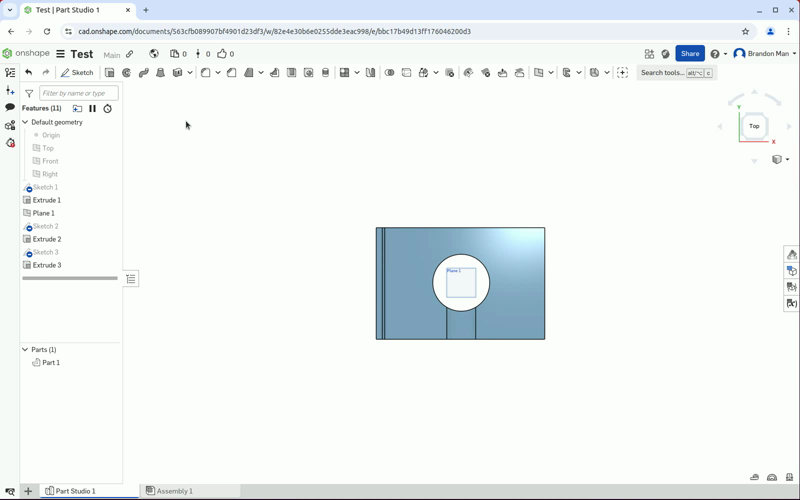
mouse_move(73, 189)
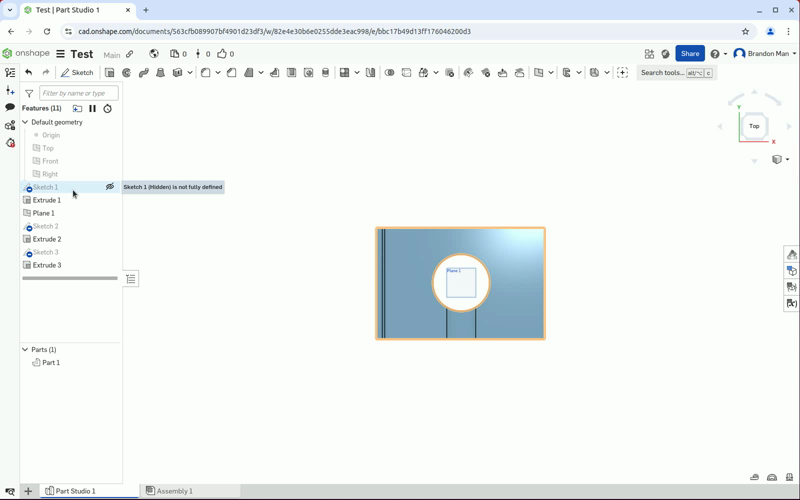
click(73, 189)
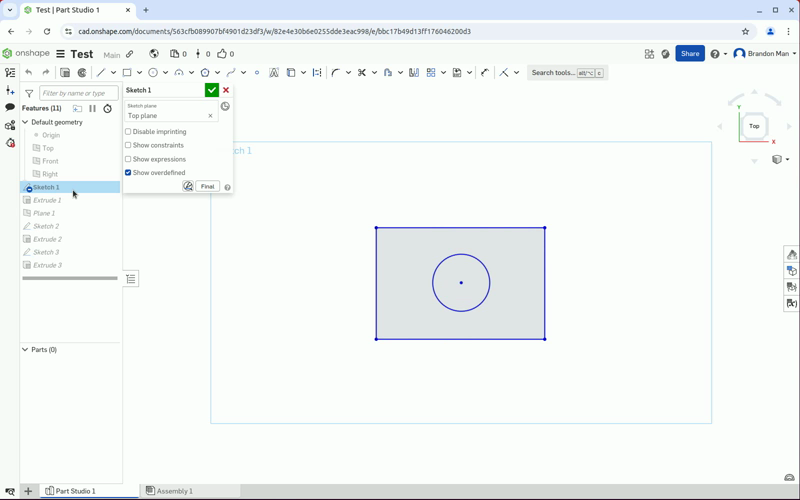
mouse_move(229, 92)
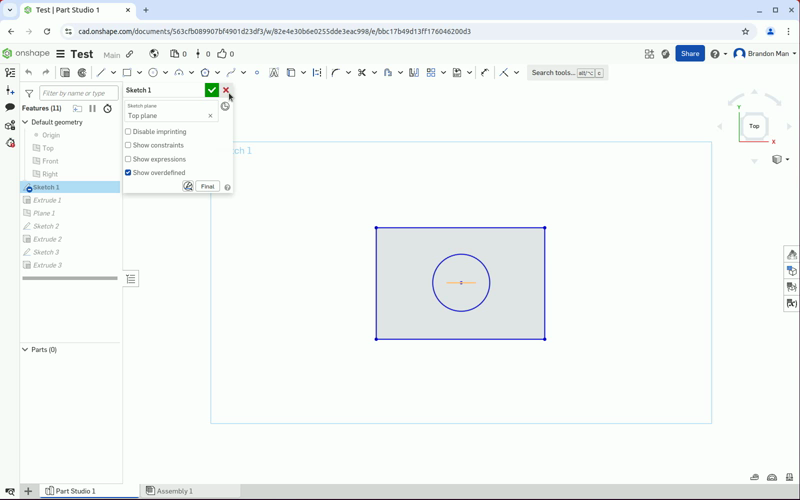
click(229, 92)
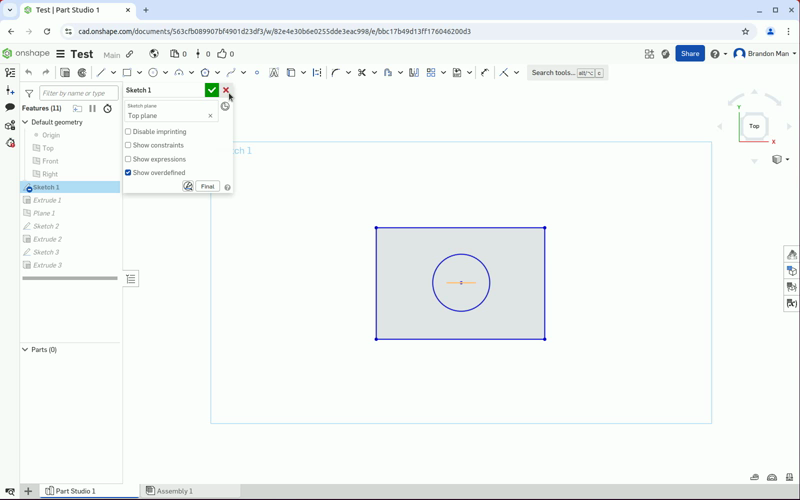
key(shift+s)
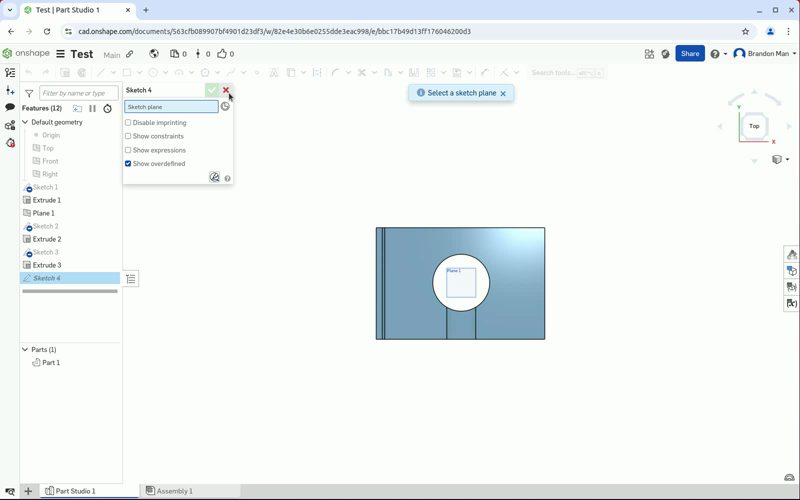
mouse_move(73, 215)
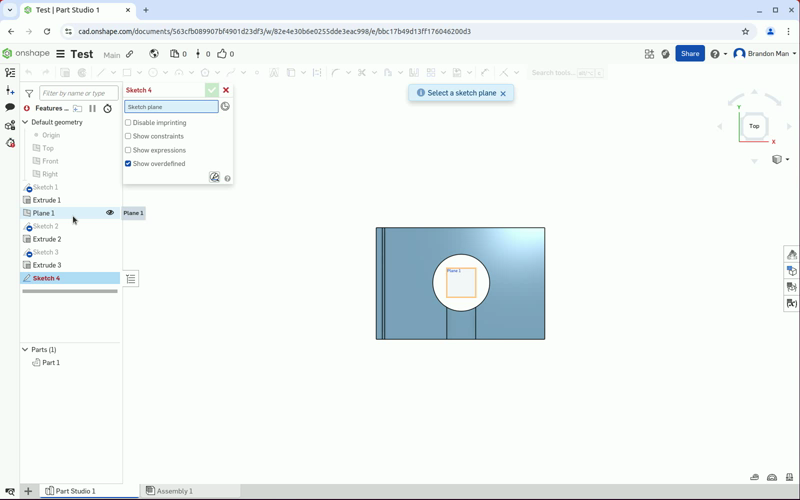
click(73, 215)
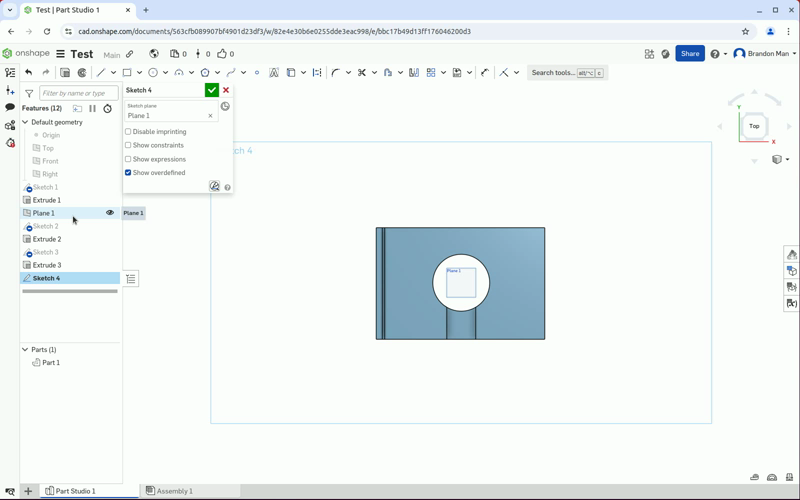
mouse_move(73, 352)
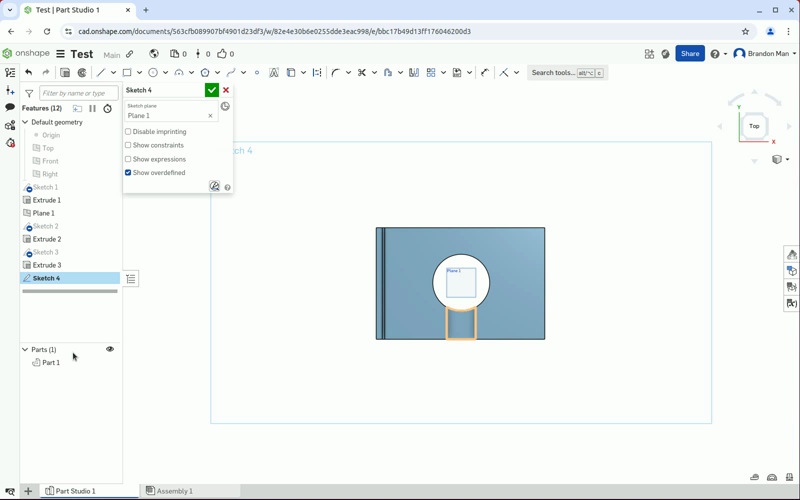
key(y)
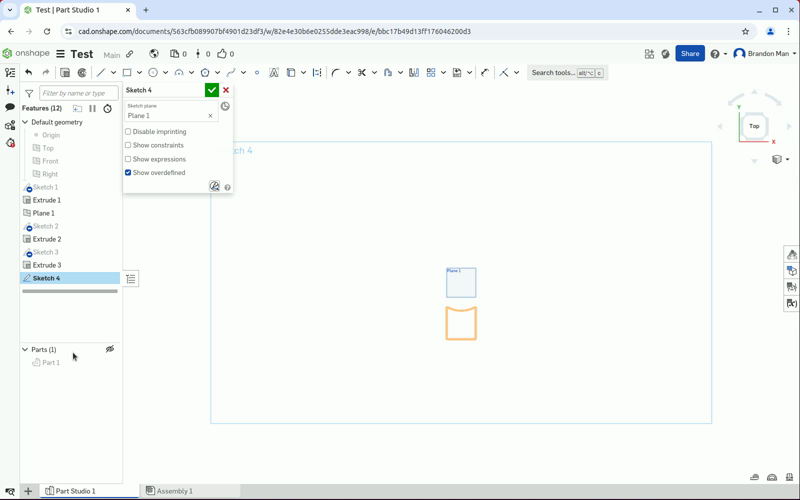
key(a)
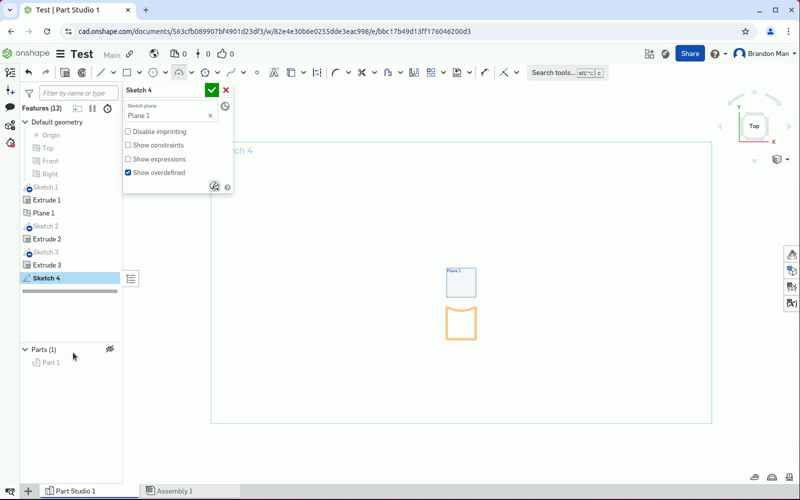
key_down(shift)
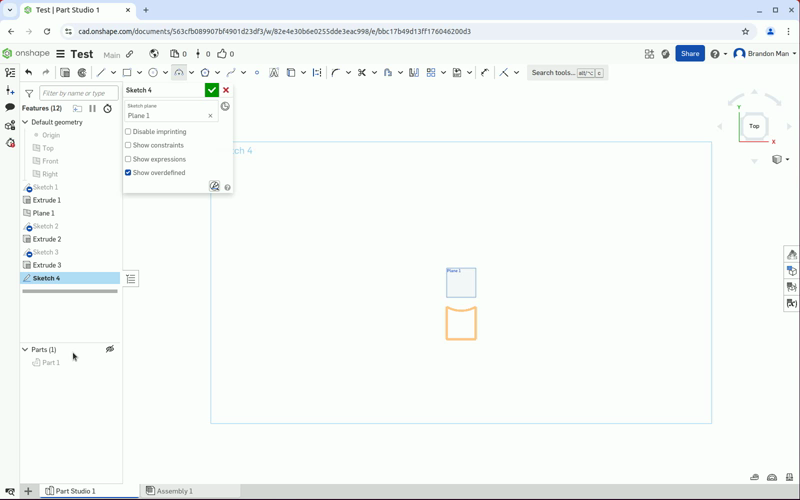
mouse_move(446, 258)
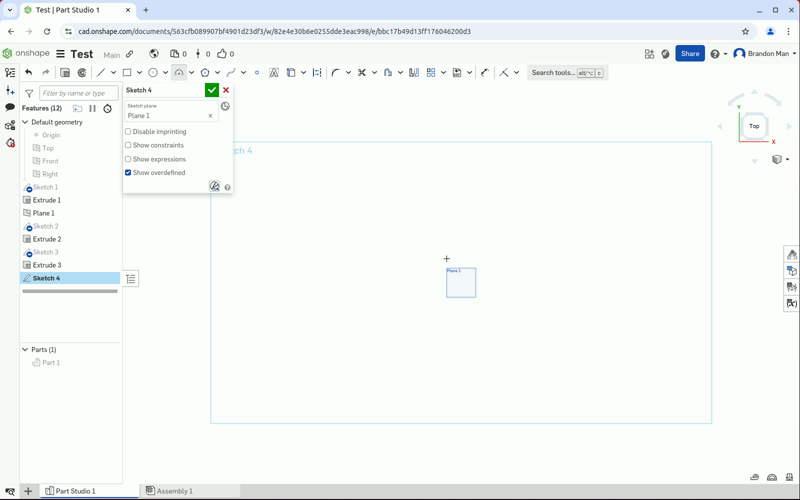
click(446, 258)
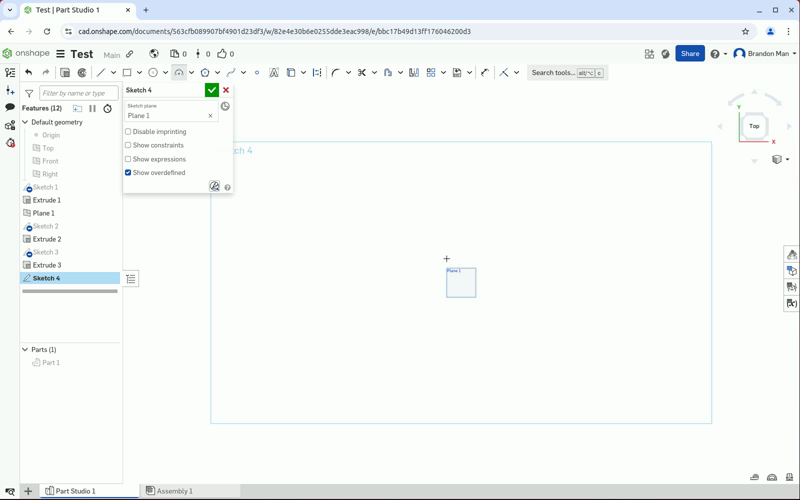
key_up(shift)
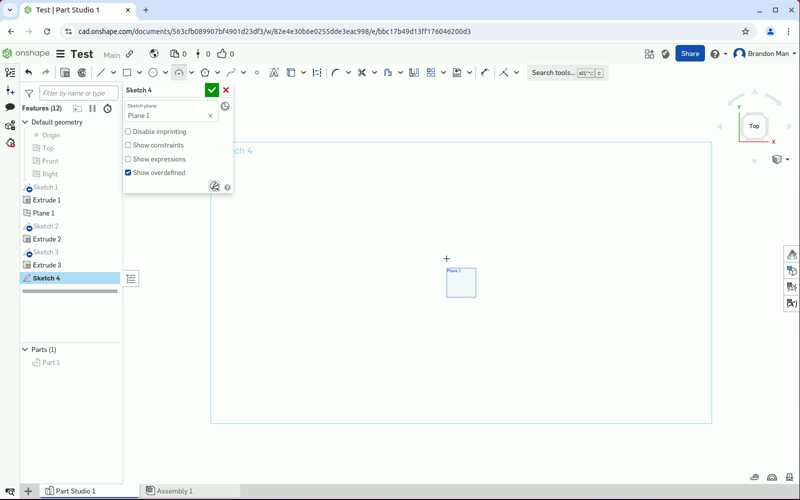
key_down(shift)
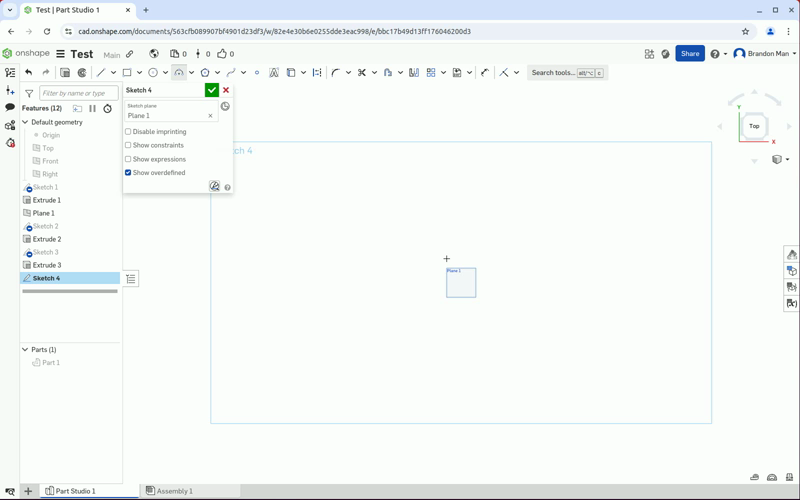
mouse_move(475, 258)
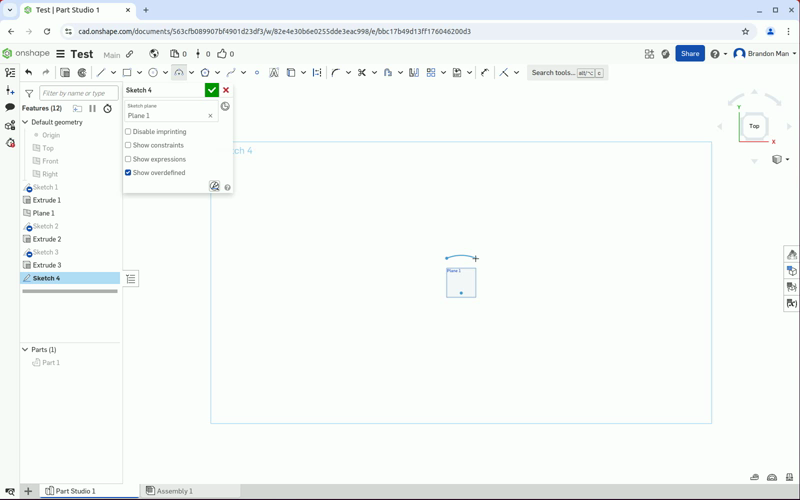
click(475, 258)
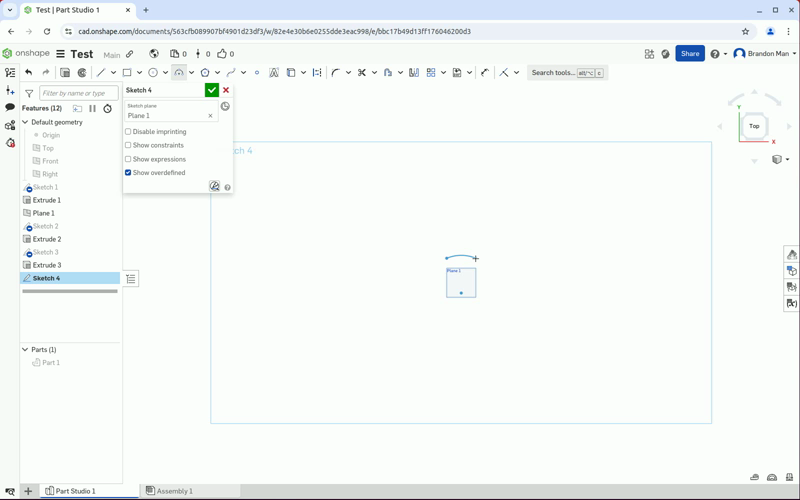
mouse_move(461, 254)
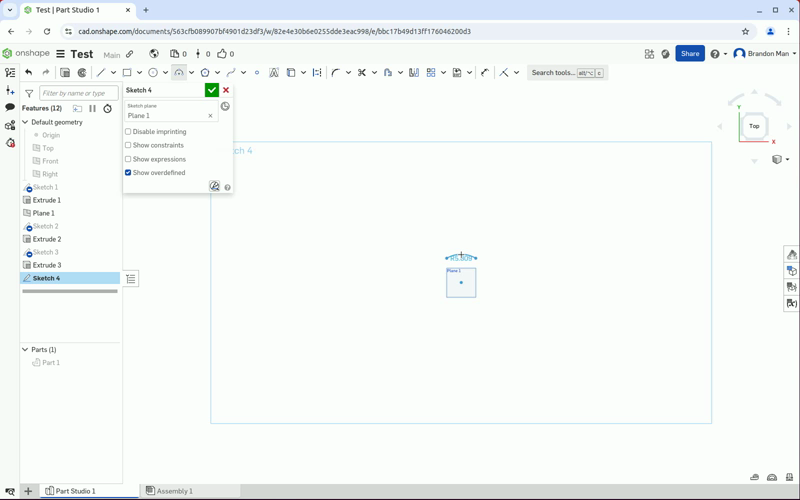
click(461, 254)
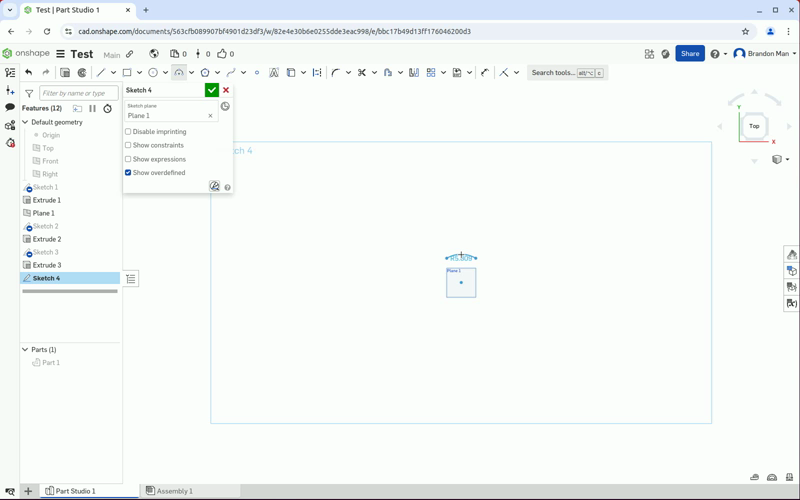
key_up(shift)
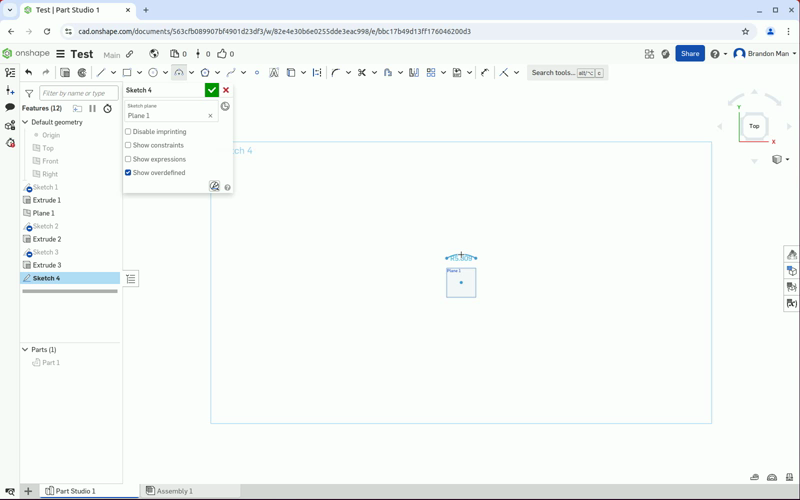
key(esc)
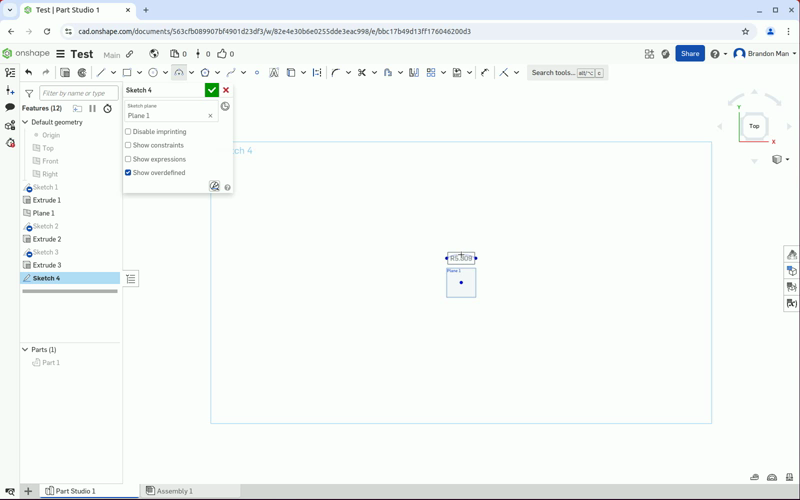
key(l)
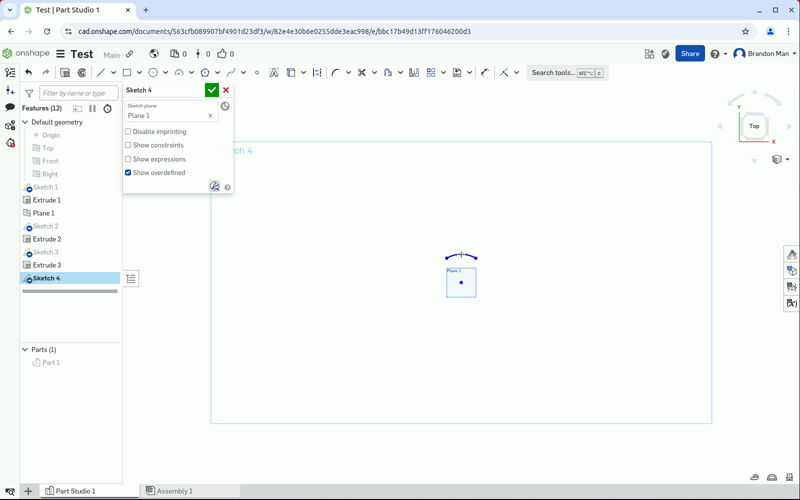
mouse_move(475, 258)
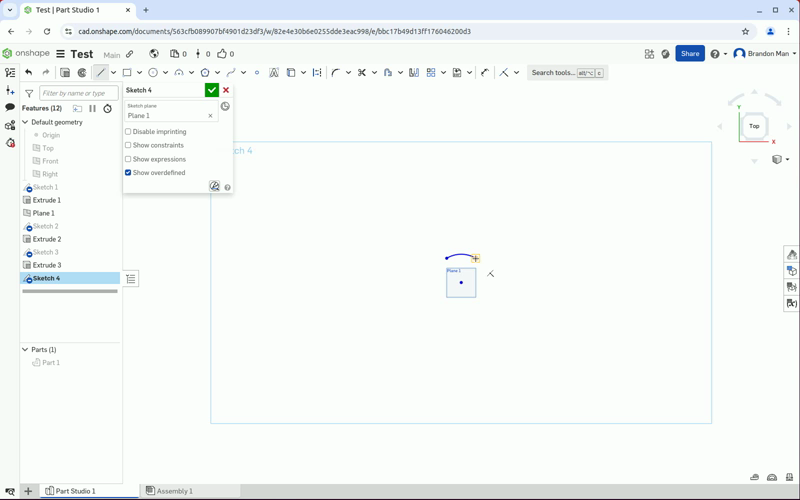
click(475, 258)
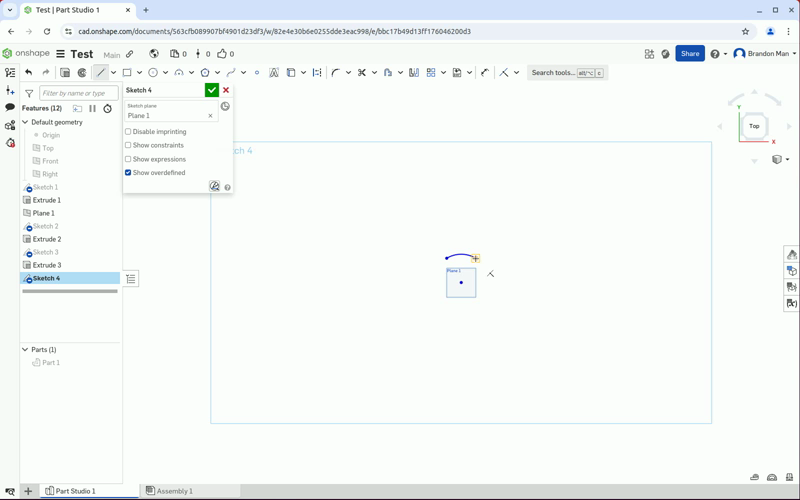
key_down(shift)
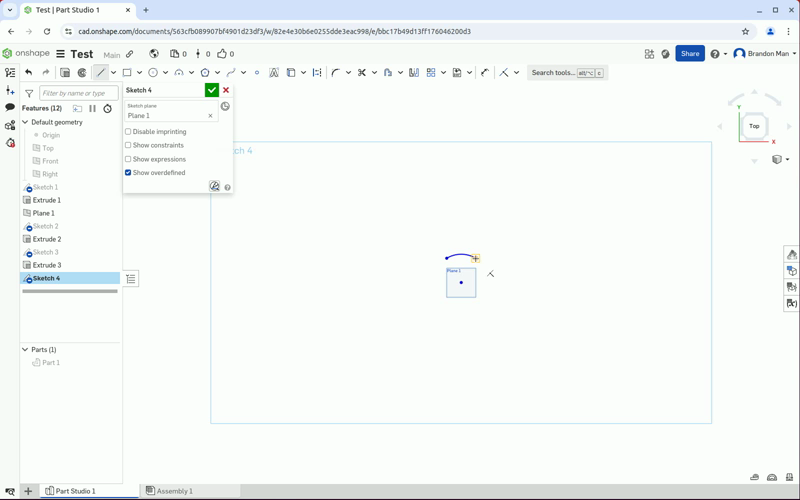
mouse_move(505, 258)
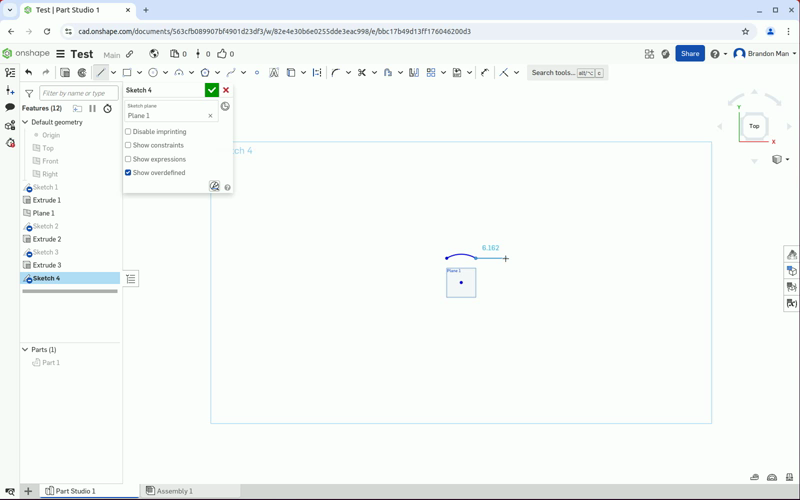
mouse_move(475, 225)
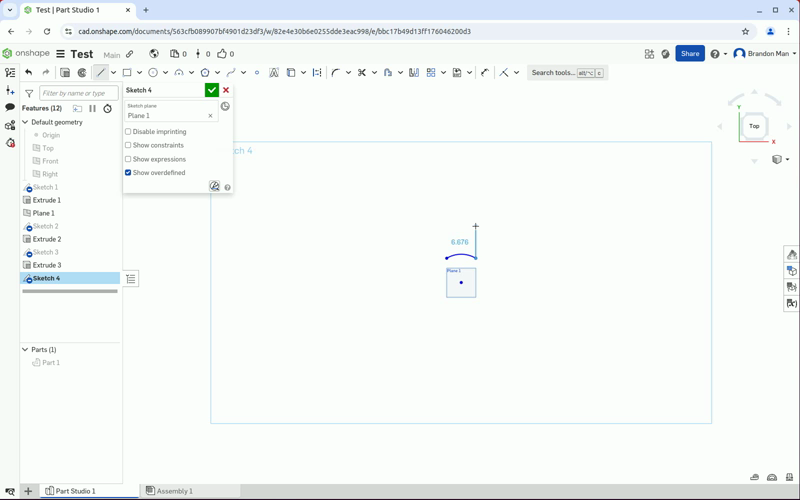
click(475, 225)
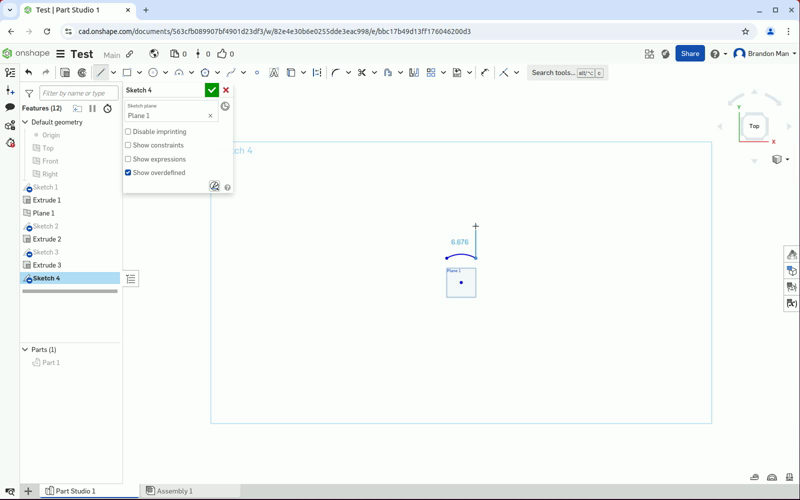
key_up(shift)
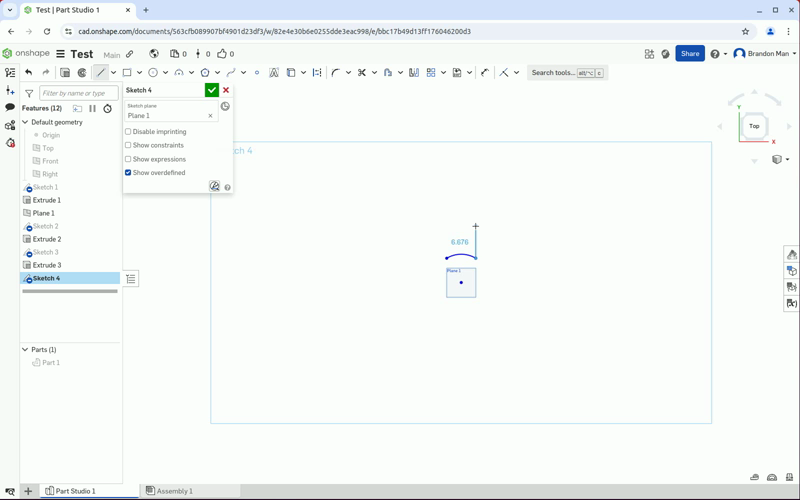
key_down(shift)
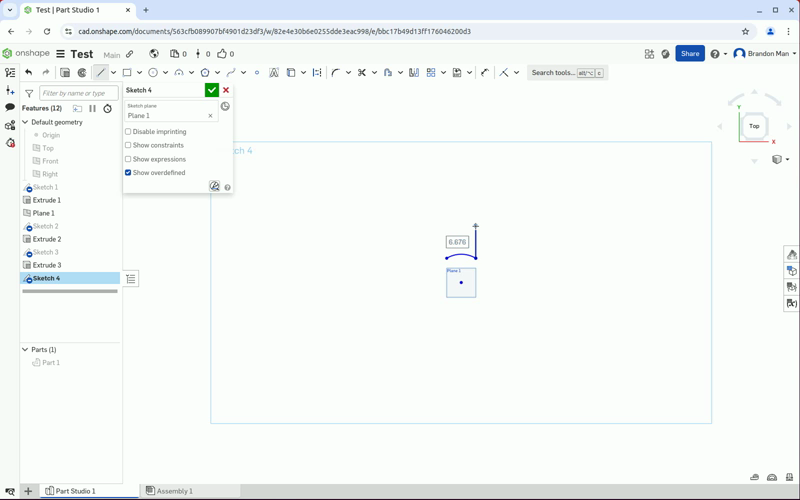
mouse_move(505, 225)
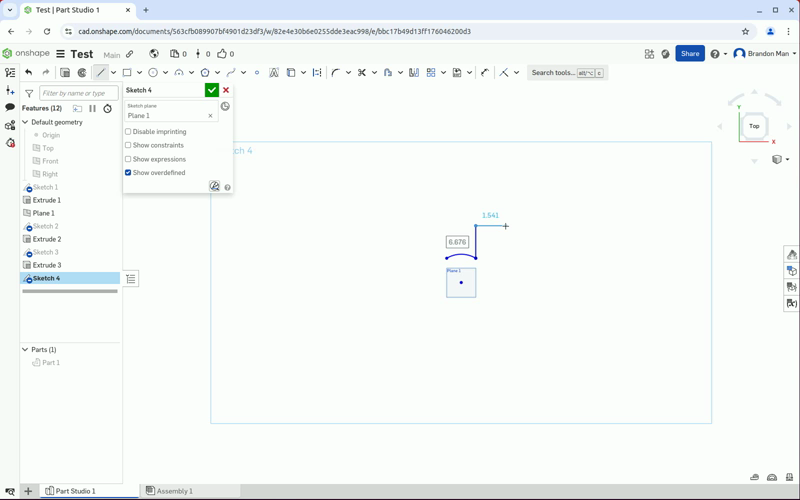
mouse_move(446, 225)
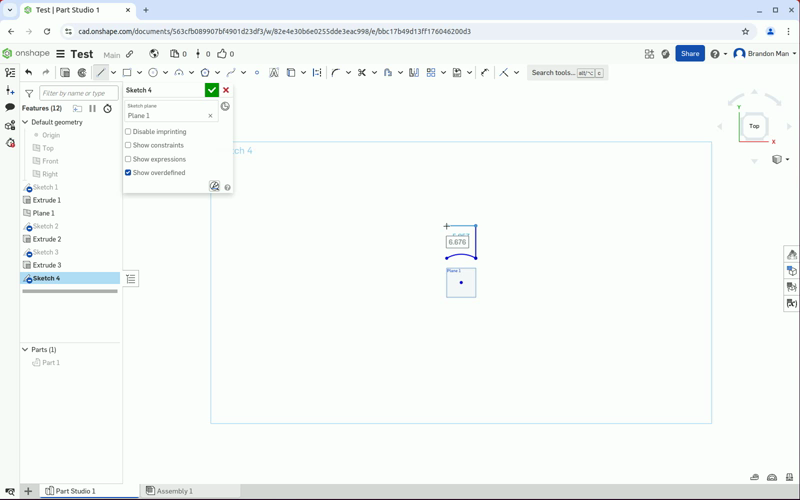
click(446, 225)
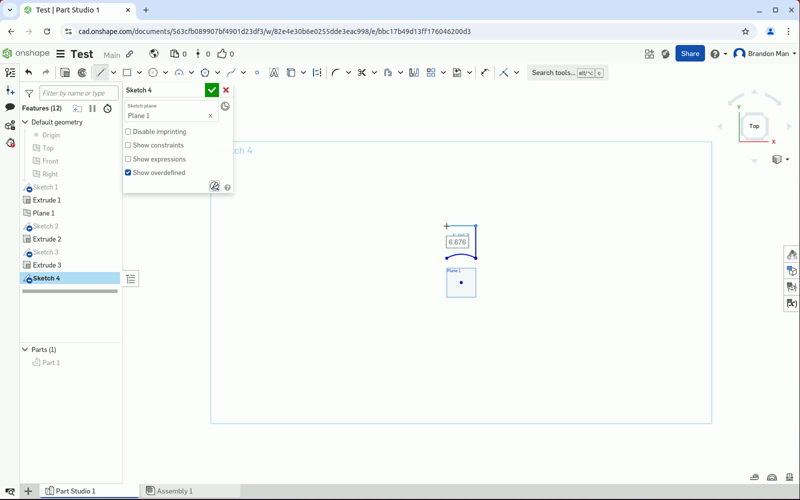
key_up(shift)
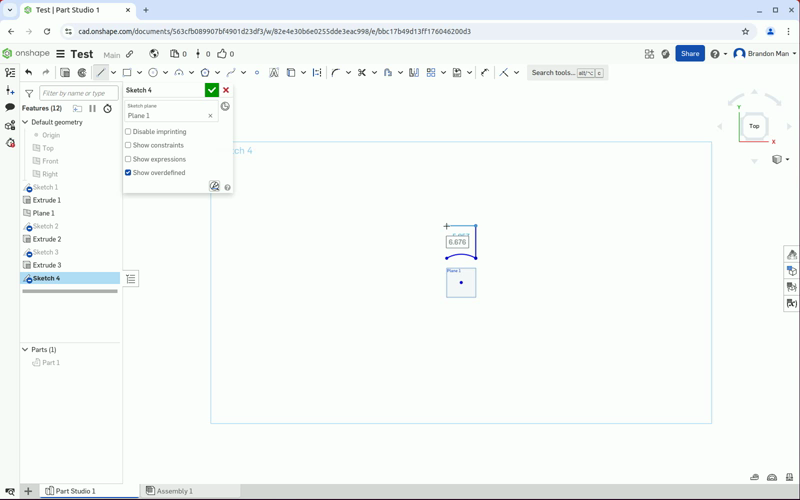
mouse_move(476, 225)
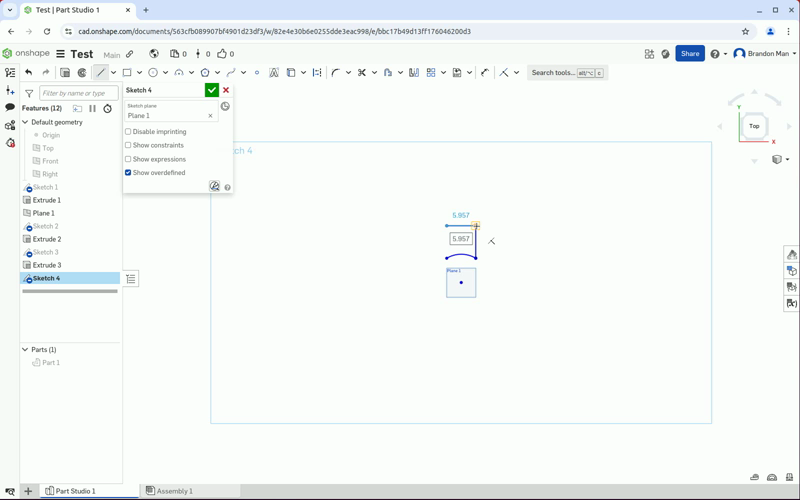
key_down(shift)
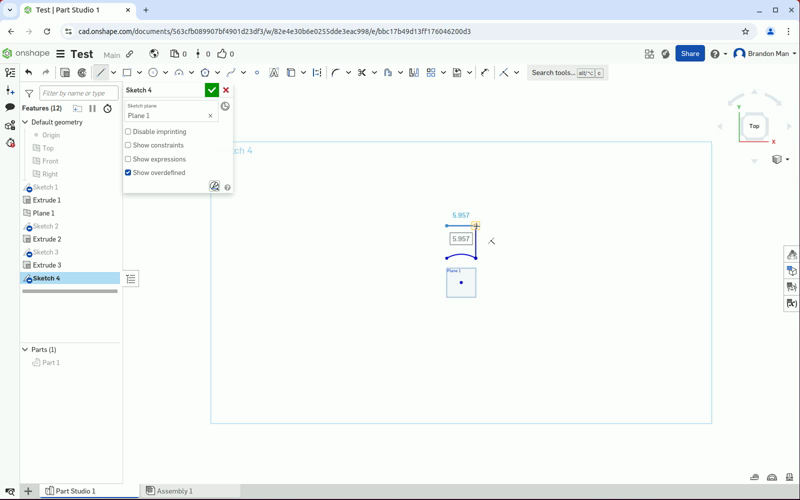
mouse_move(446, 258)
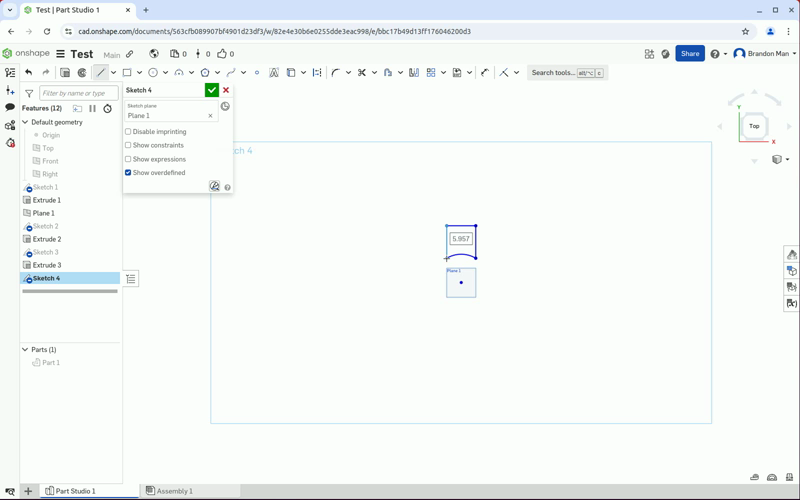
key_up(shift)
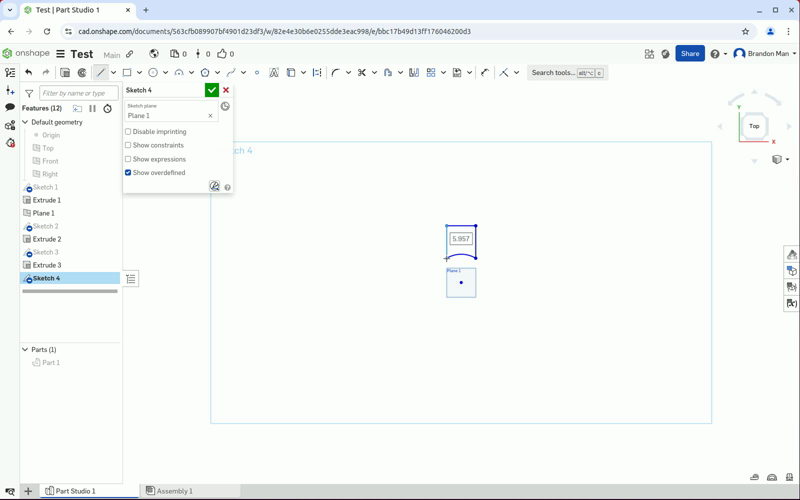
click(446, 258)
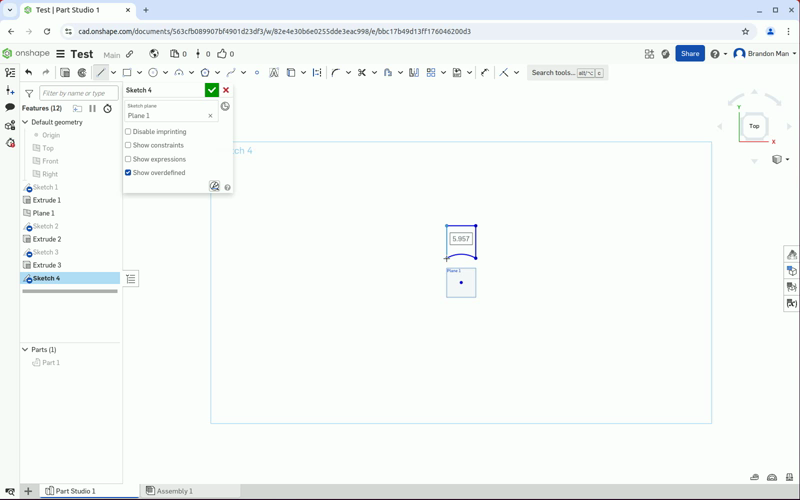
key(esc)
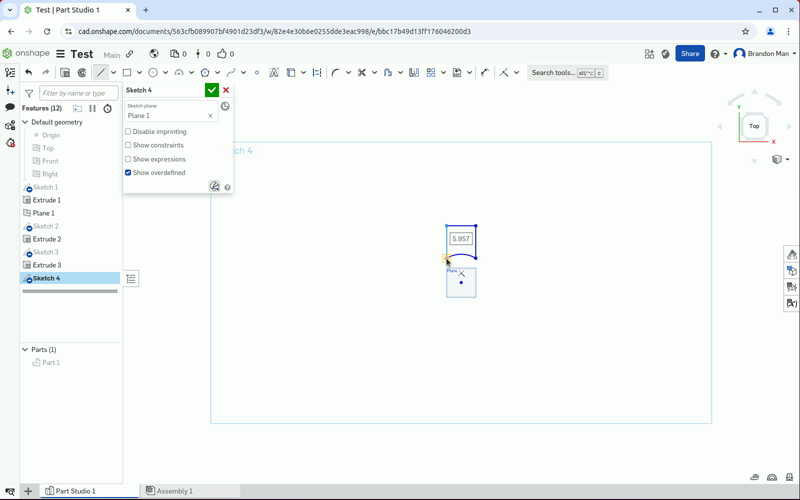
mouse_move(471, 236)
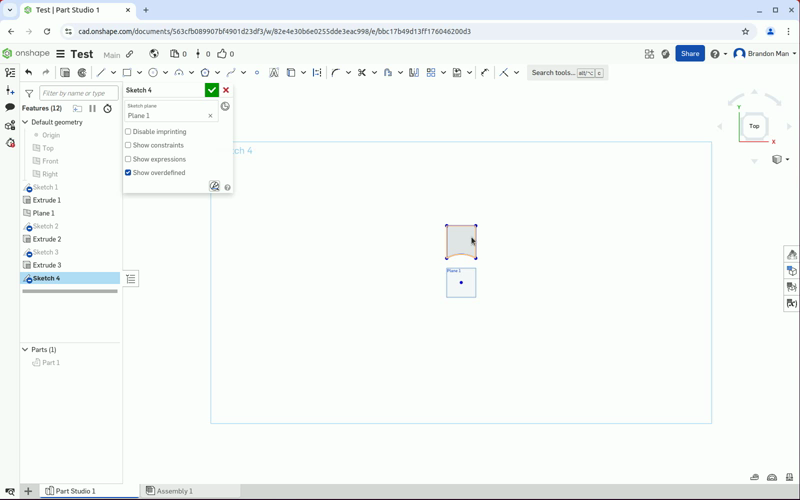
scroll(6)
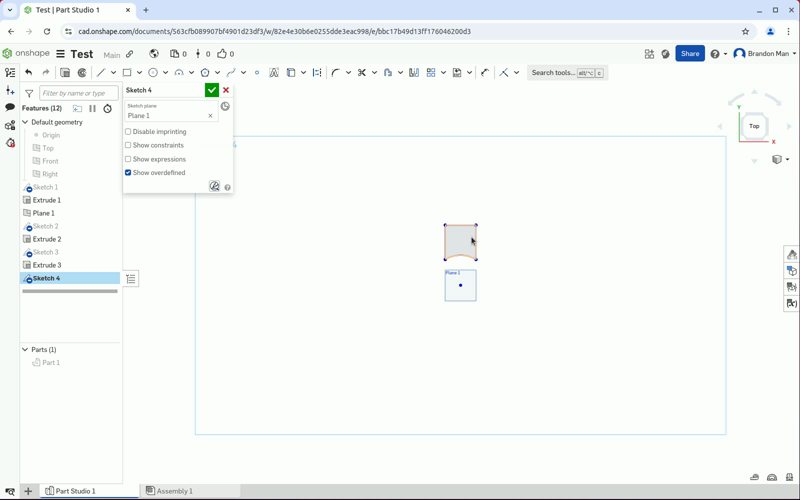
scroll(6)
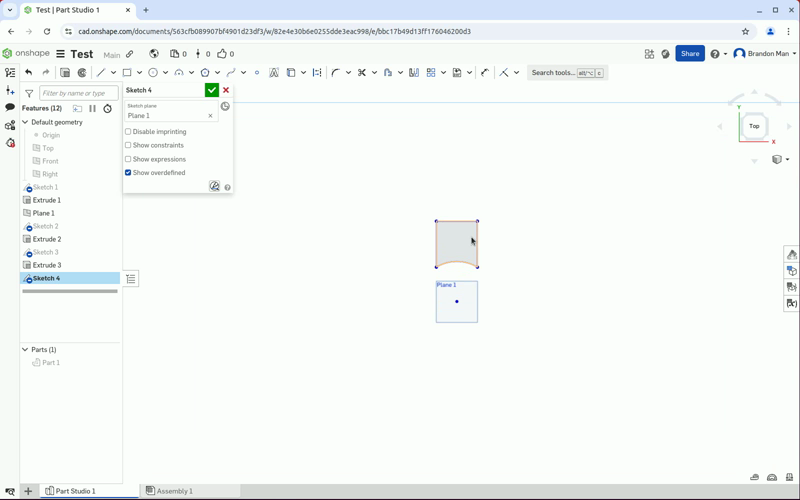
scroll(6)
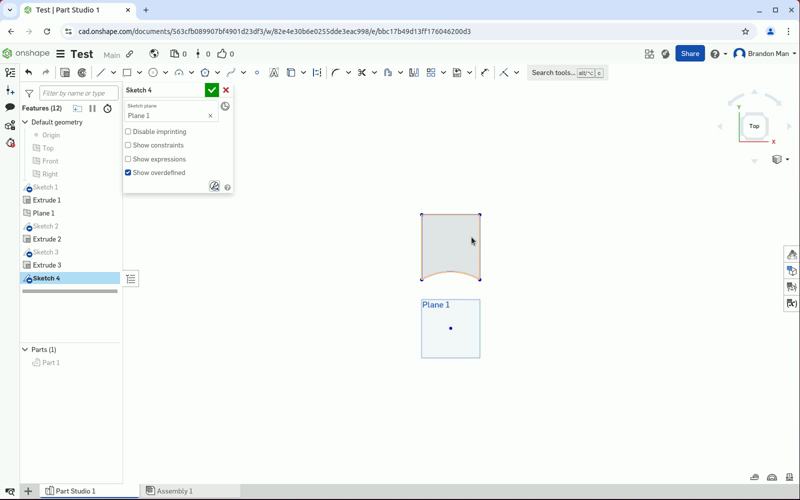
scroll(6)
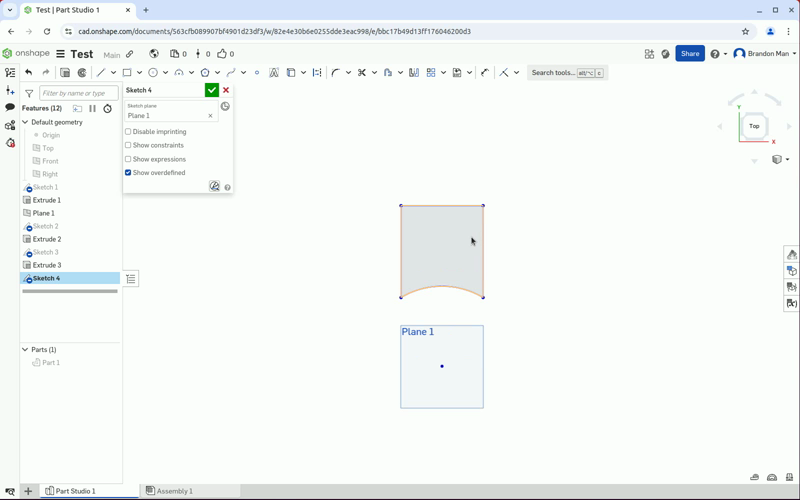
scroll(6)
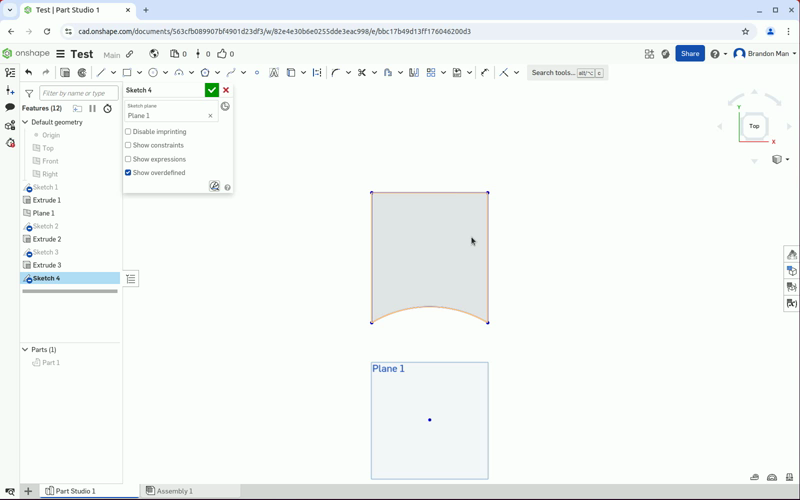
scroll(6)
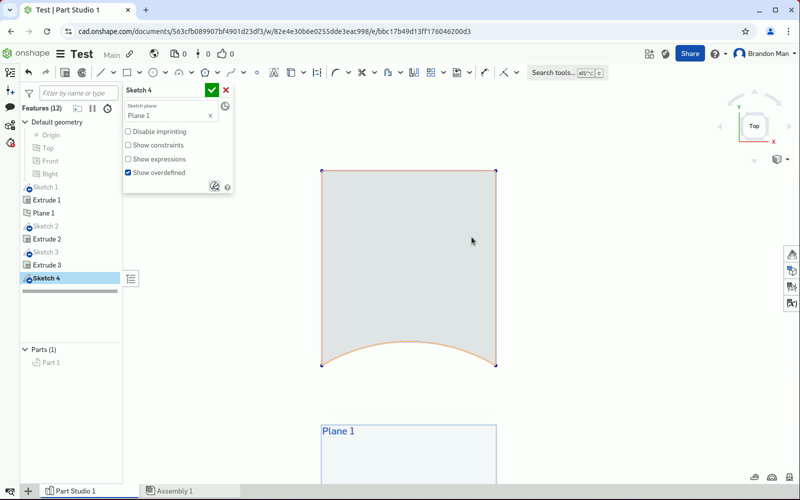
scroll(6)
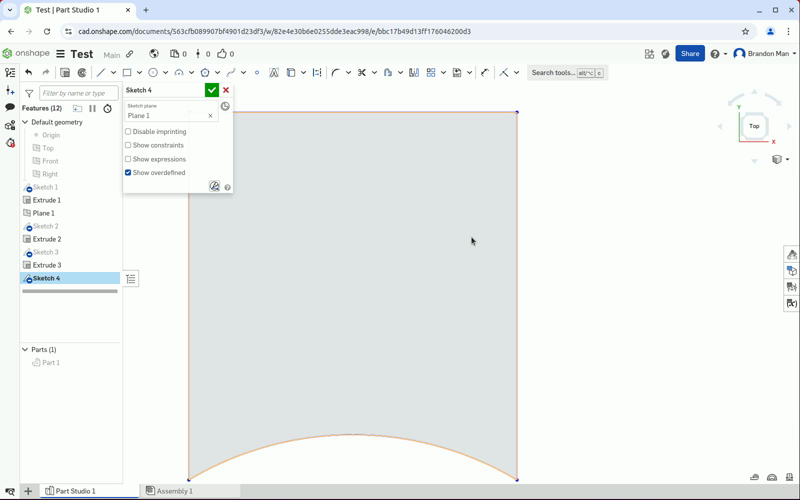
click(471, 236)
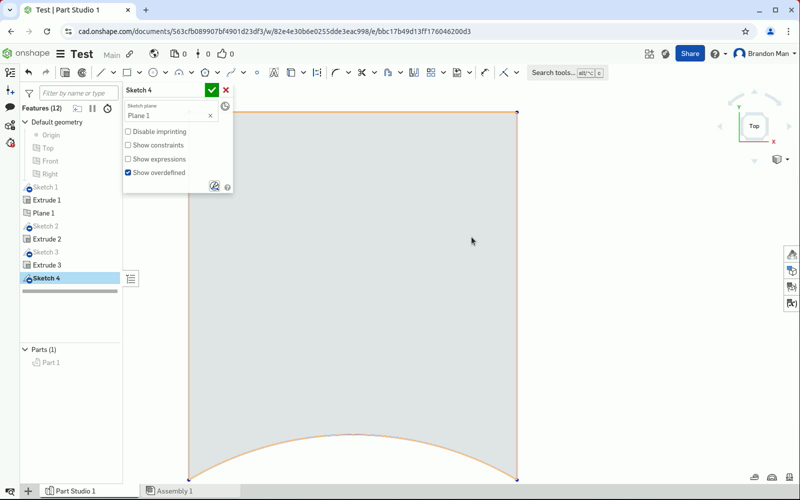
scroll(-6)
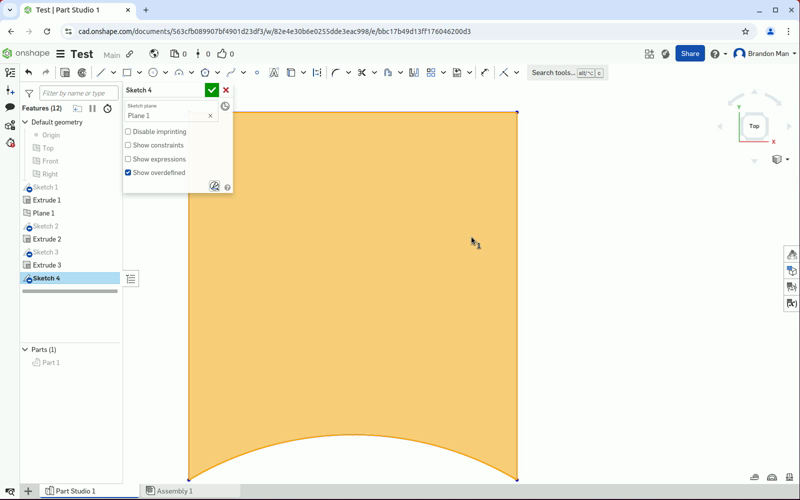
scroll(-6)
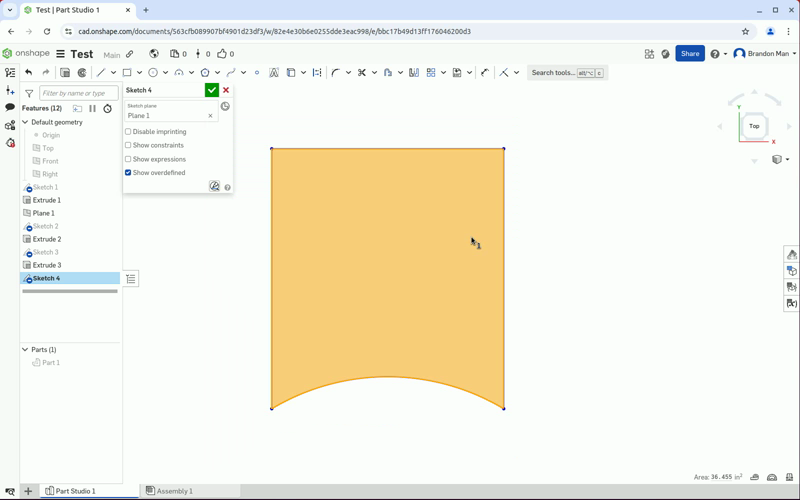
scroll(-6)
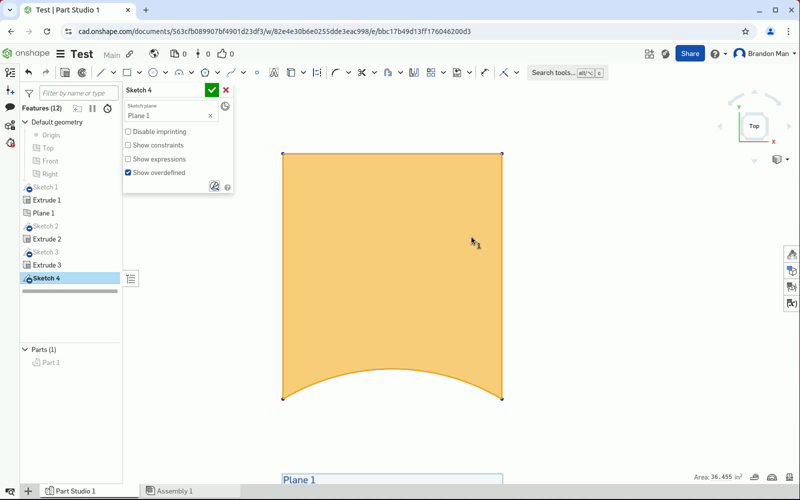
scroll(-6)
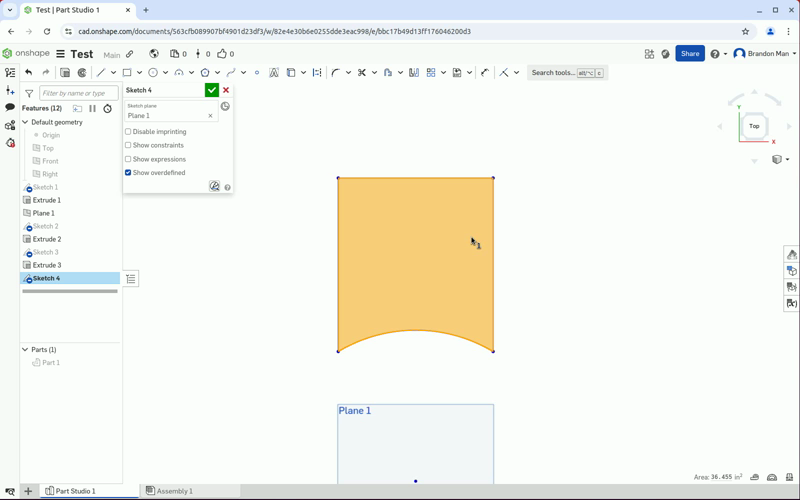
scroll(-6)
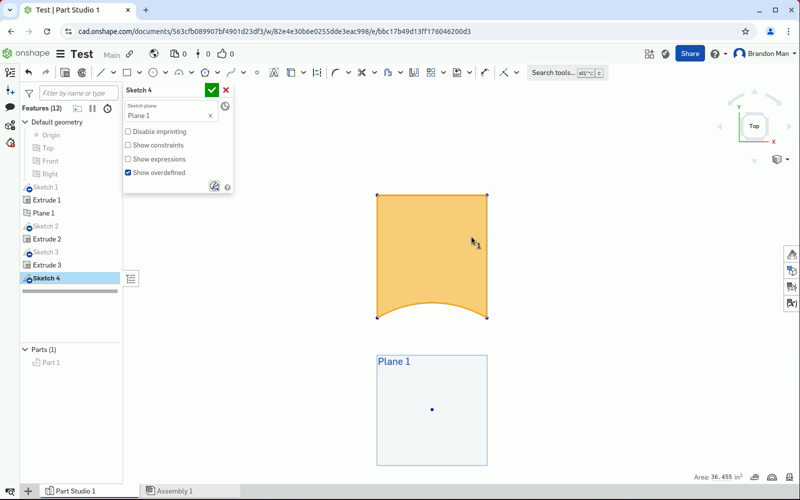
scroll(-6)
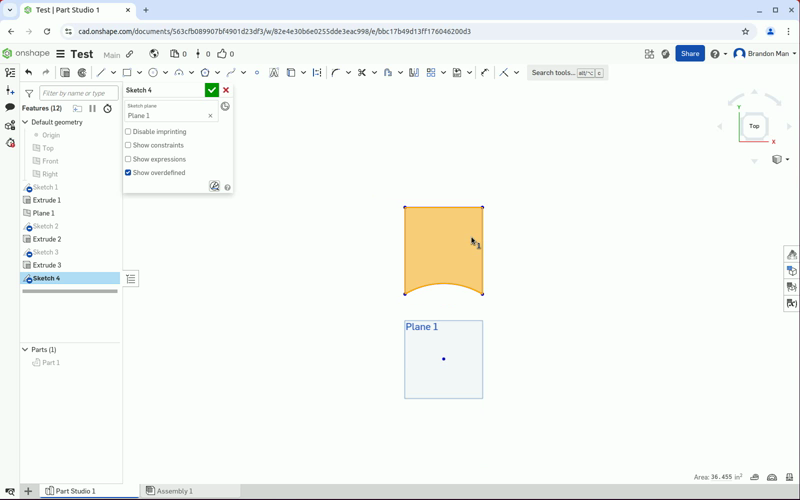
scroll(-6)
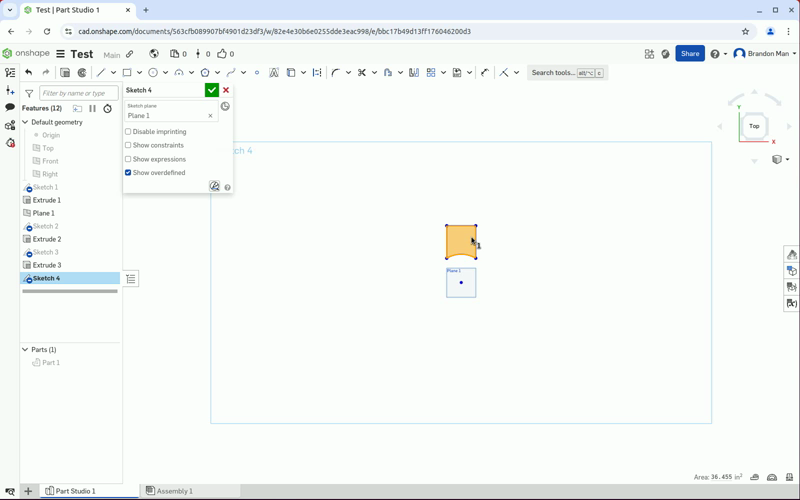
mouse_move(73, 352)
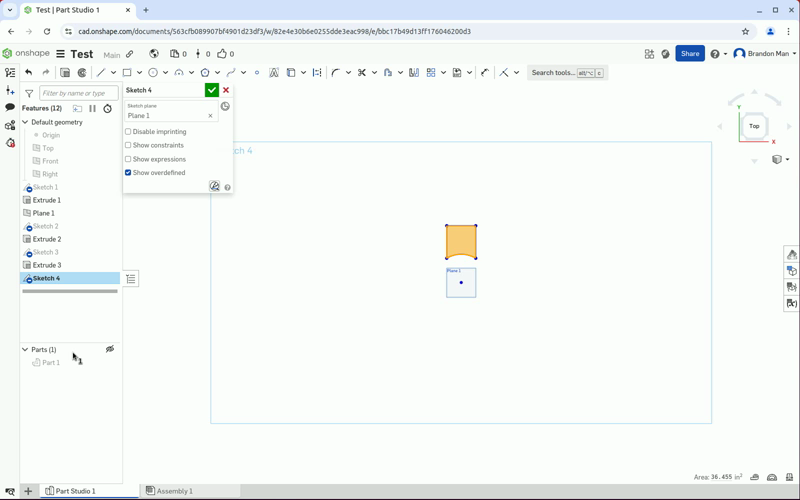
key(shift+y)
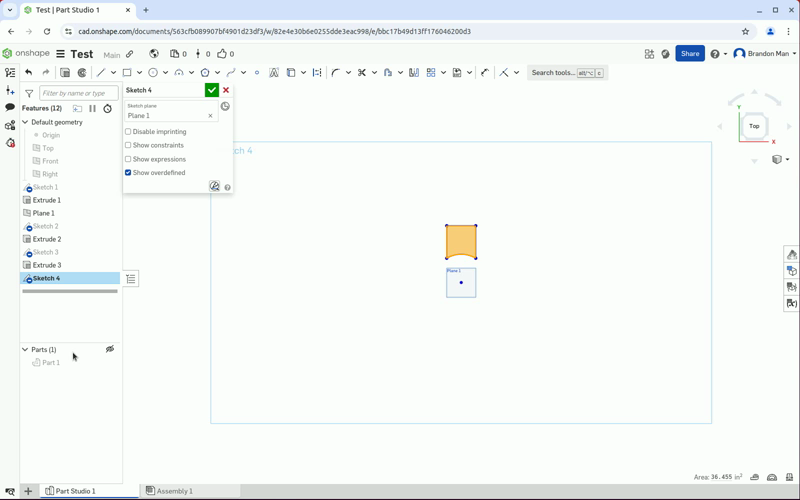
key(shift+e)
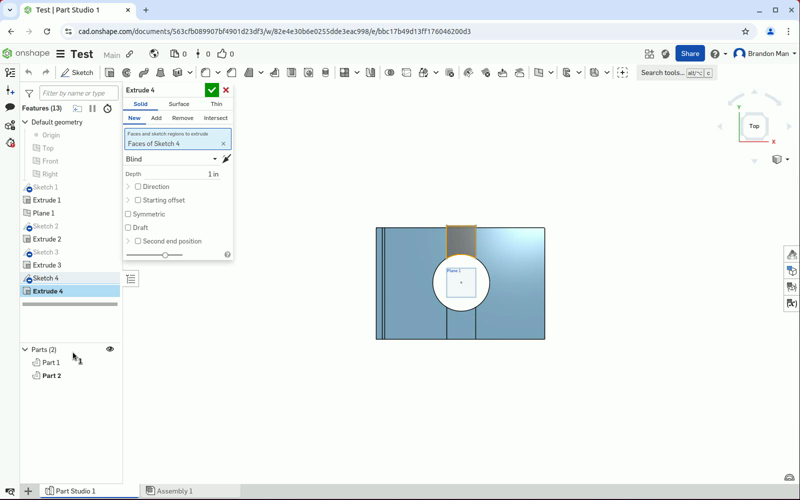
mouse_move(143, 106)
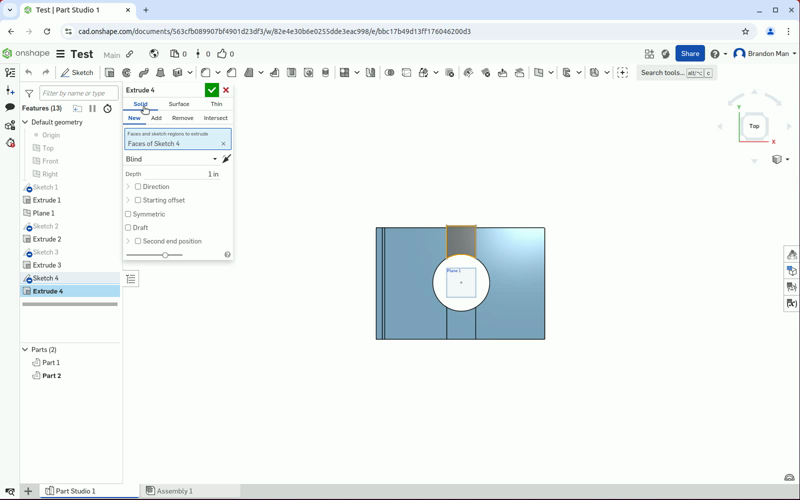
click(143, 106)
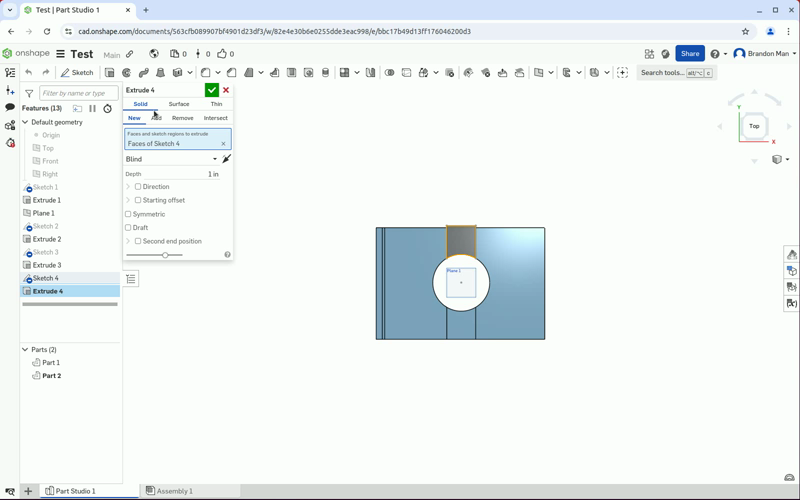
mouse_move(186, 120)
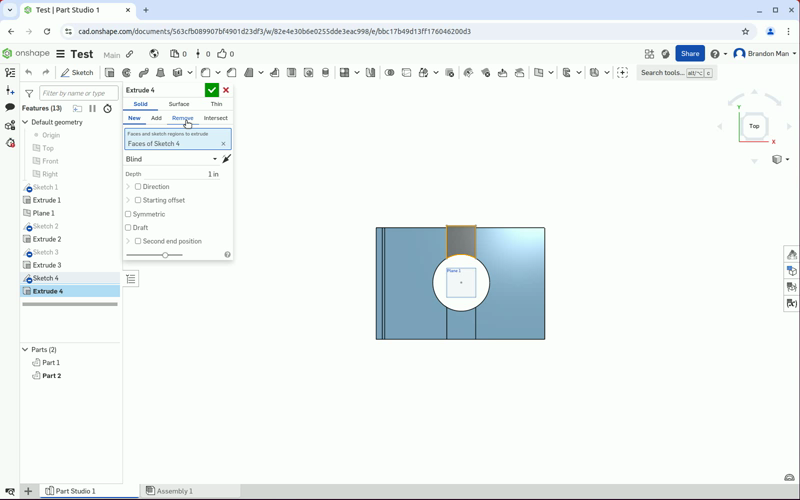
click(186, 120)
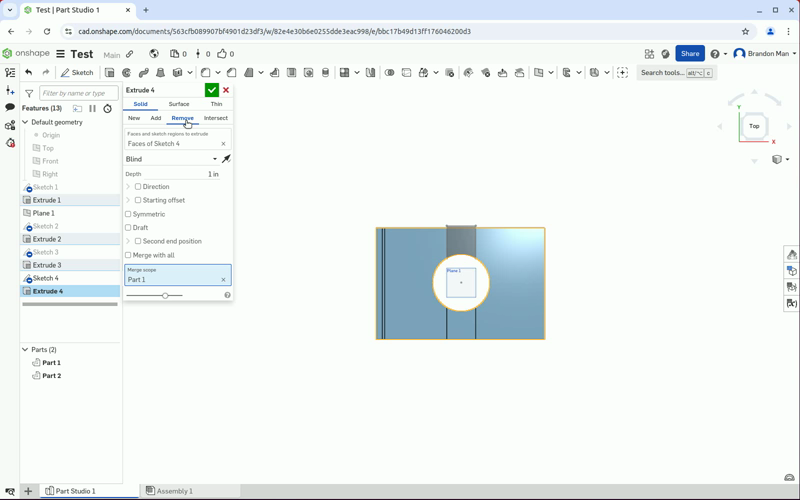
key(tab, 4)
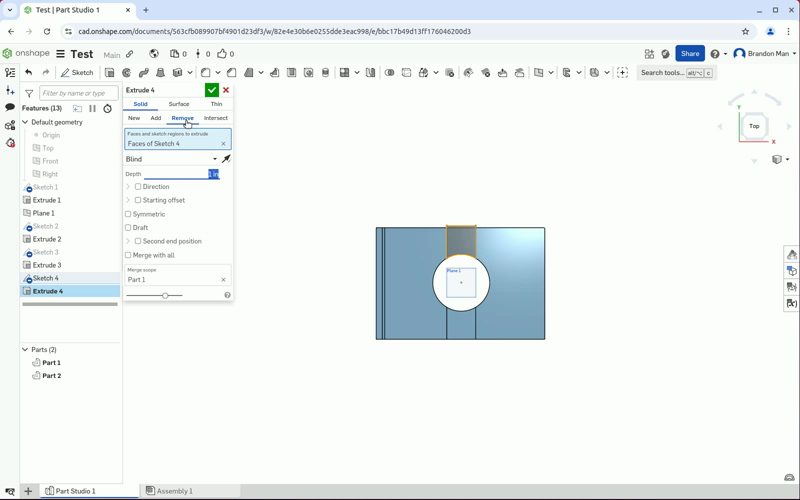
text(2.407)
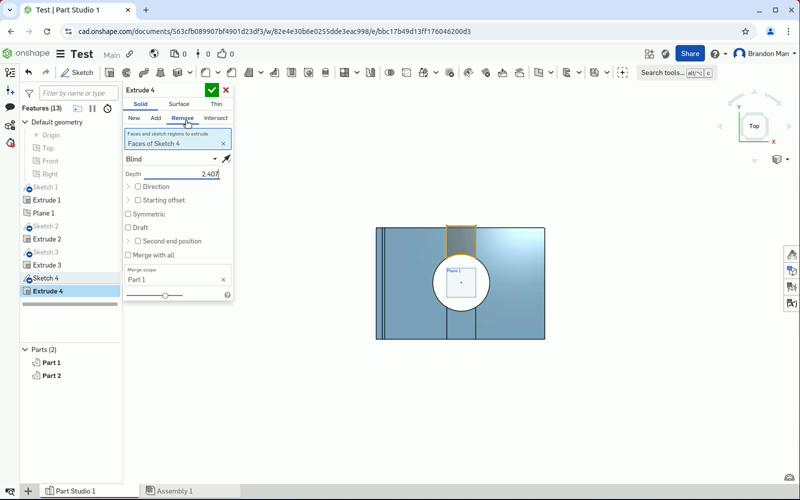
key(tab, 6)
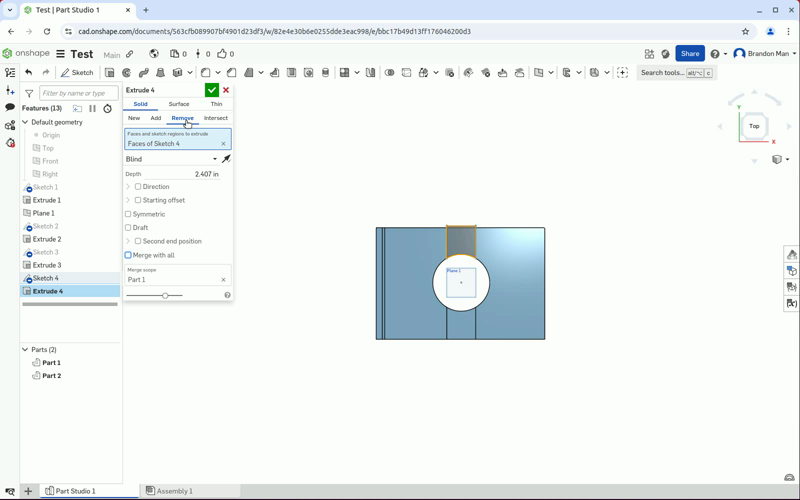
key(space)
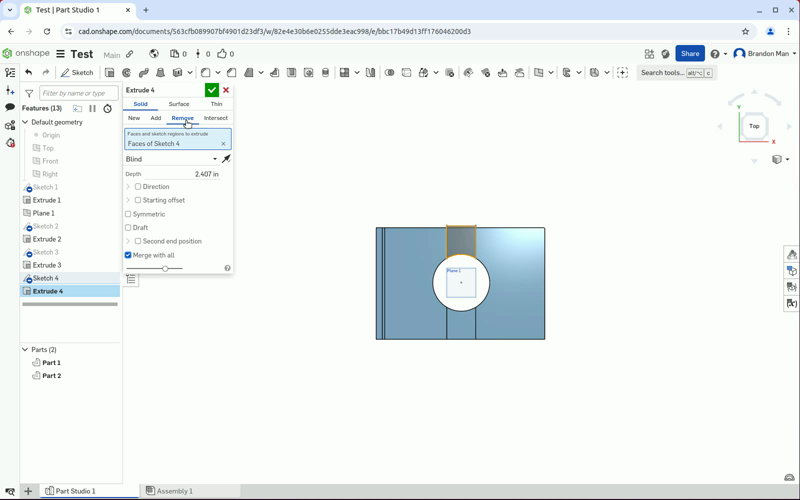
key(enter)
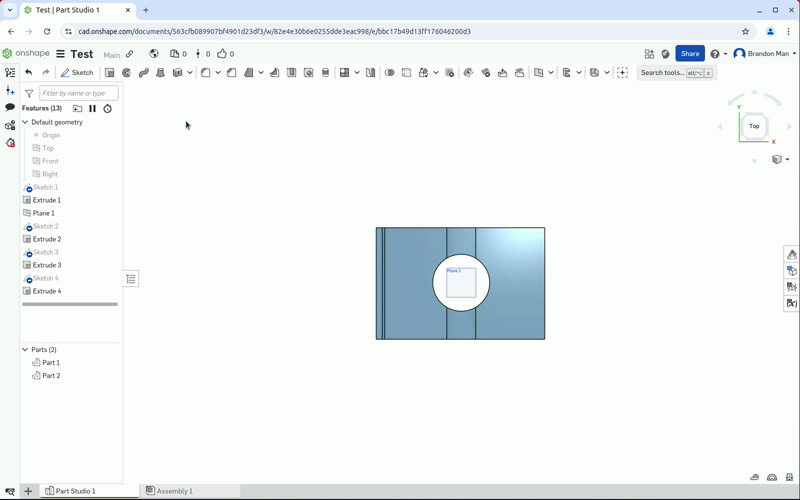
key(shift+h)
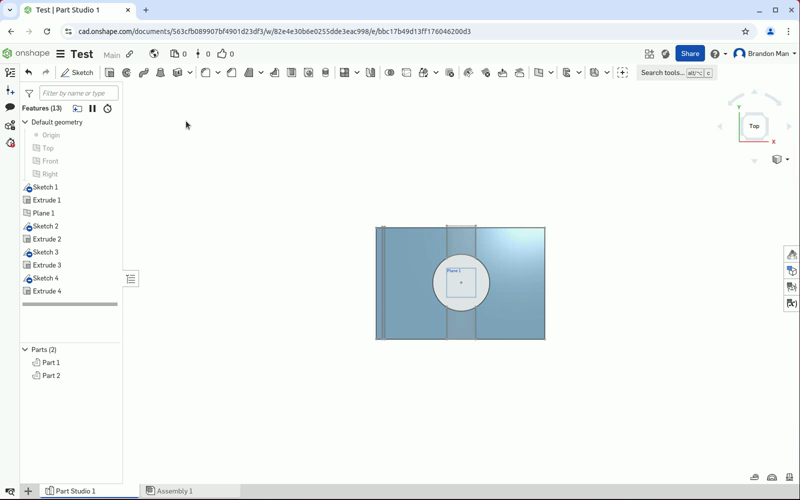
key(shift+h)
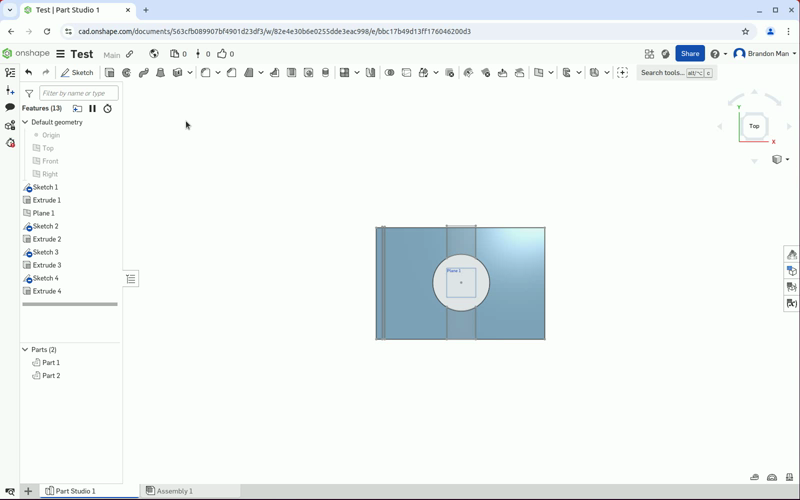
key(shift+7)
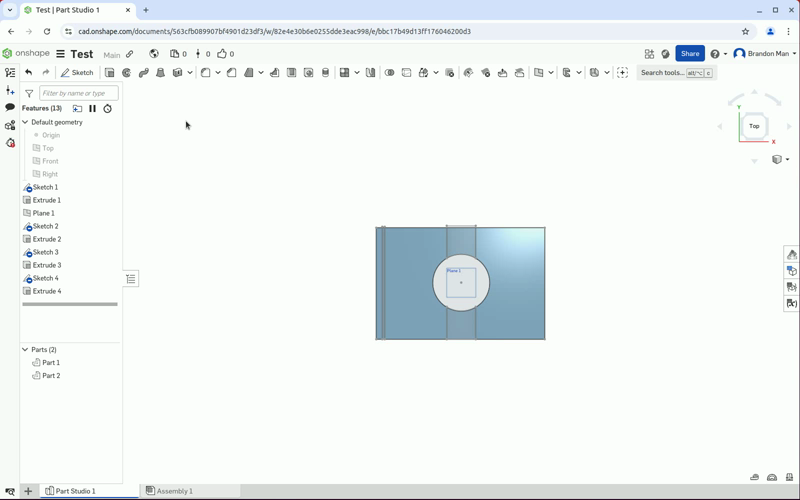
key(up, 3)
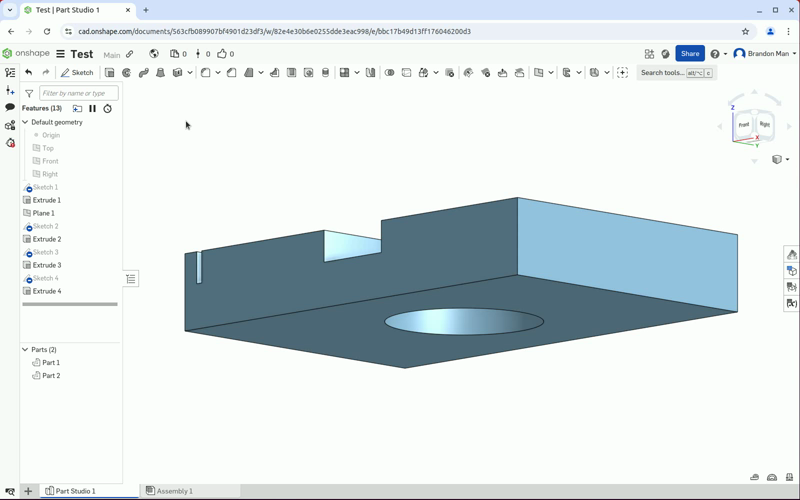
key(left, 3)
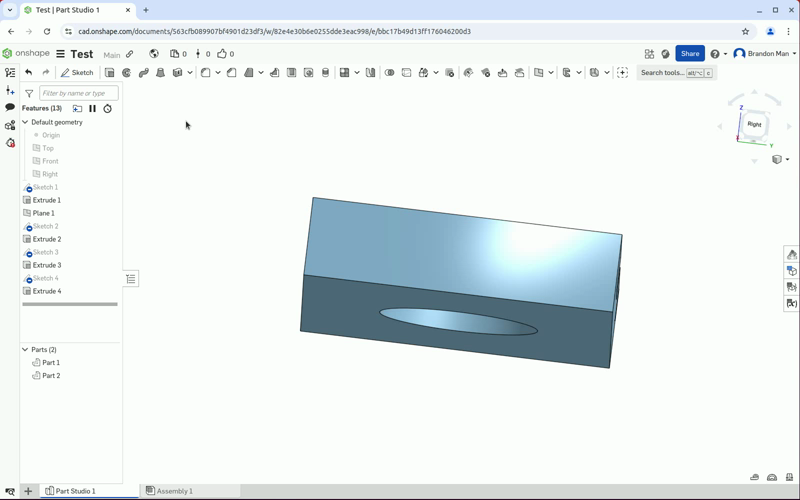
key(right, 3)
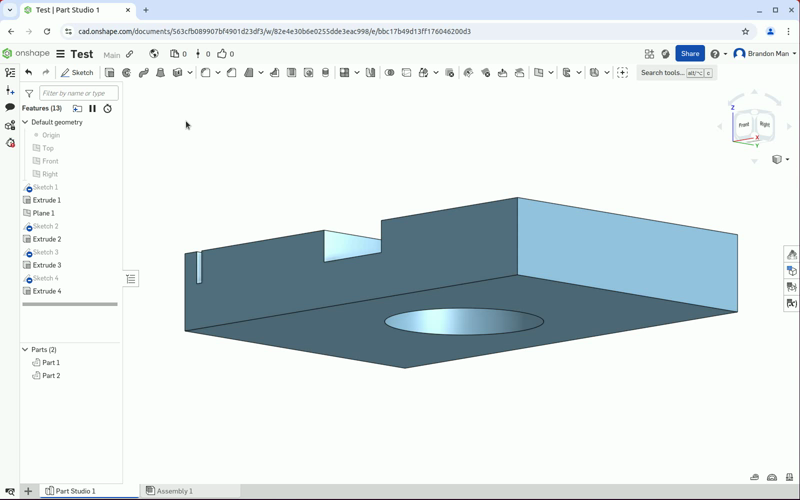
key(down, 3)
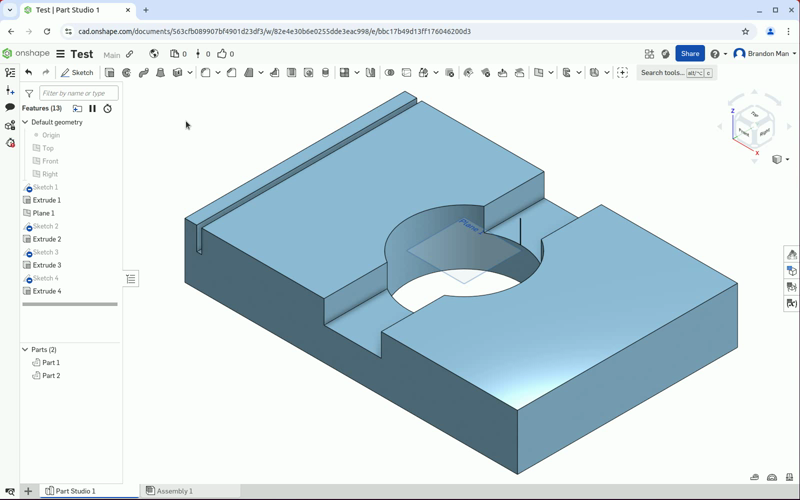
mouse_move(73, 189)
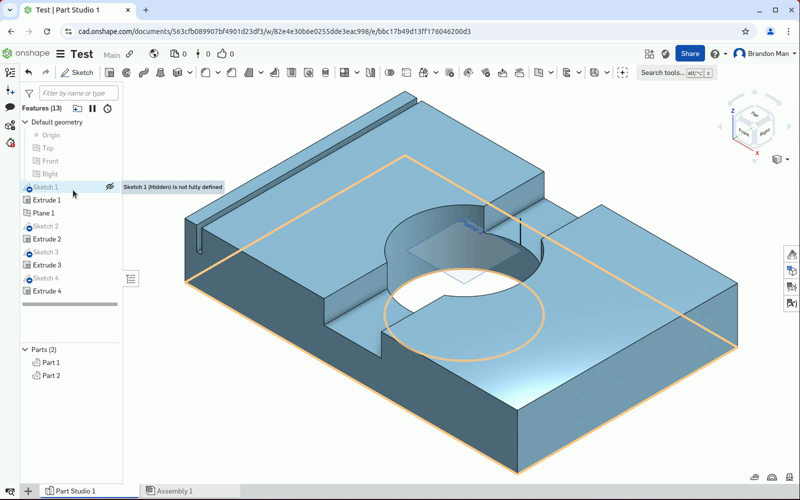
click(73, 189)